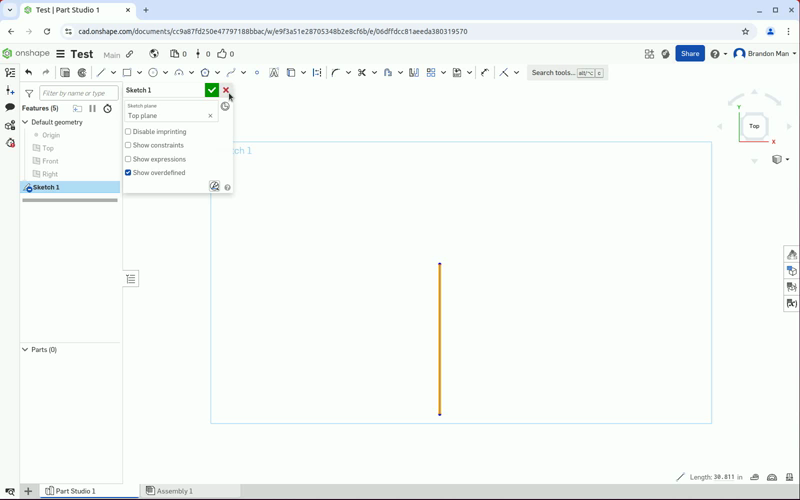
key(shift+h)
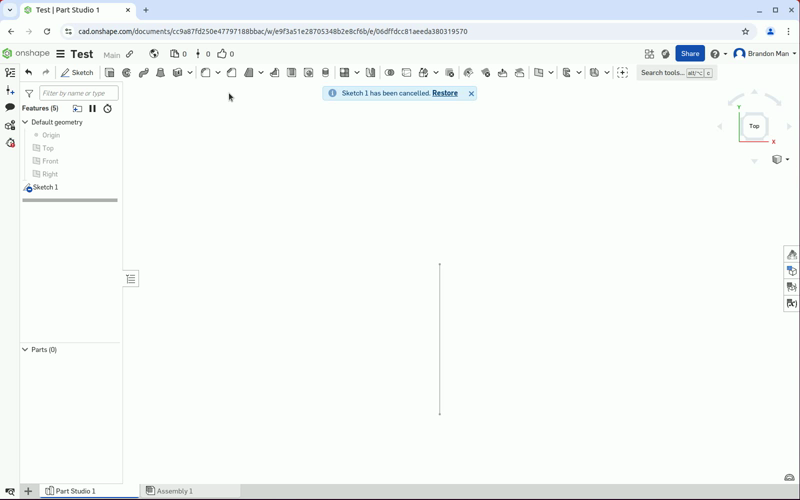
mouse_move(73, 352)
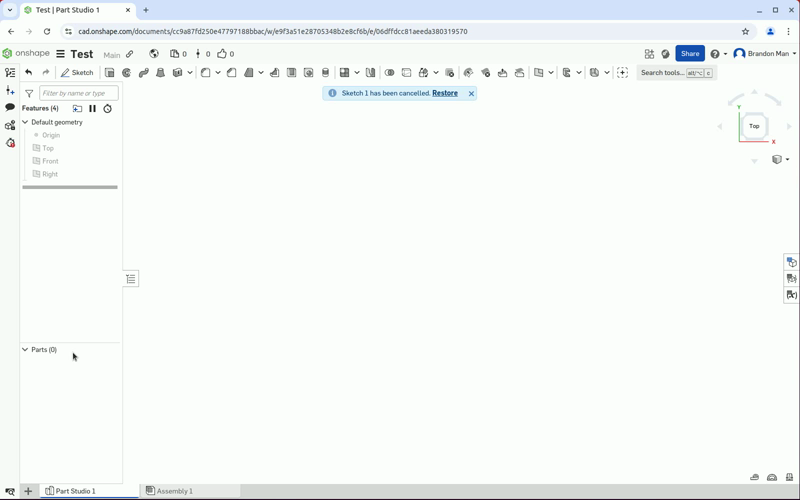
key(y)
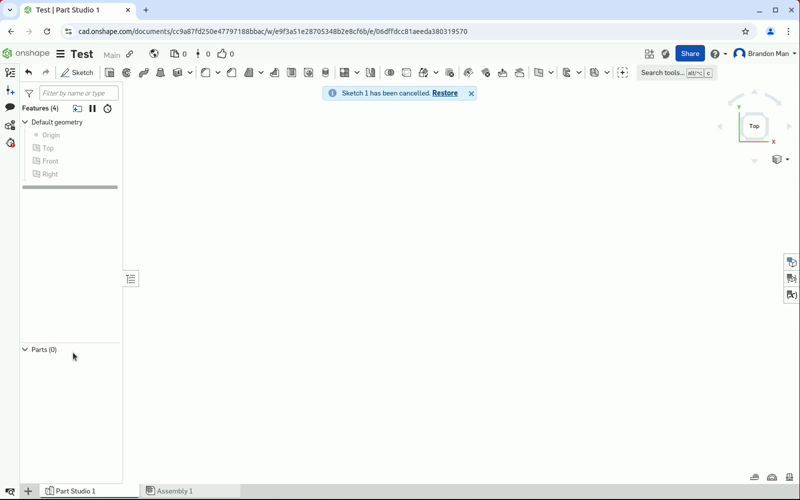
key(shift+p)
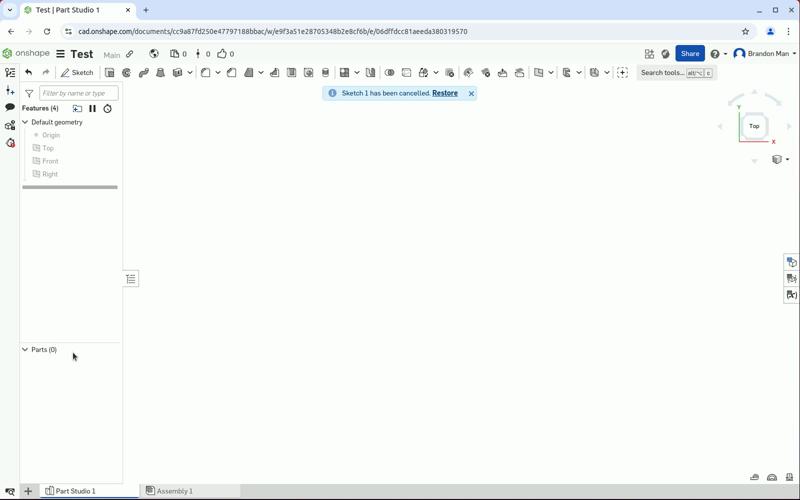
key(space)
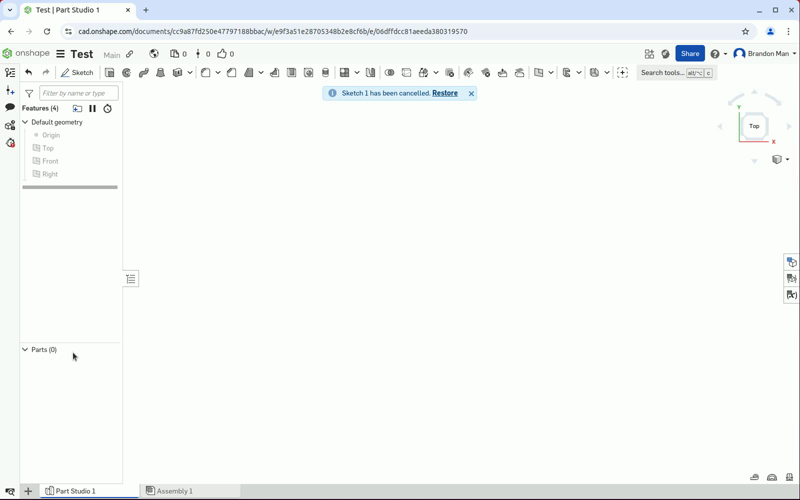
key_down(shift)
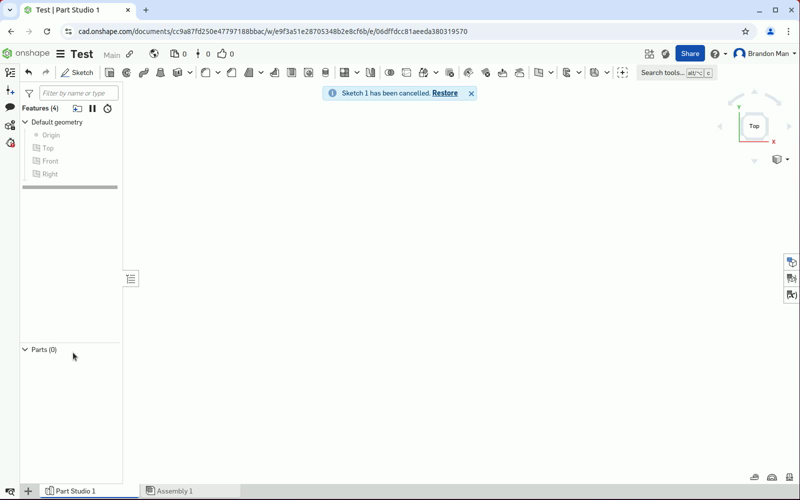
key(up)
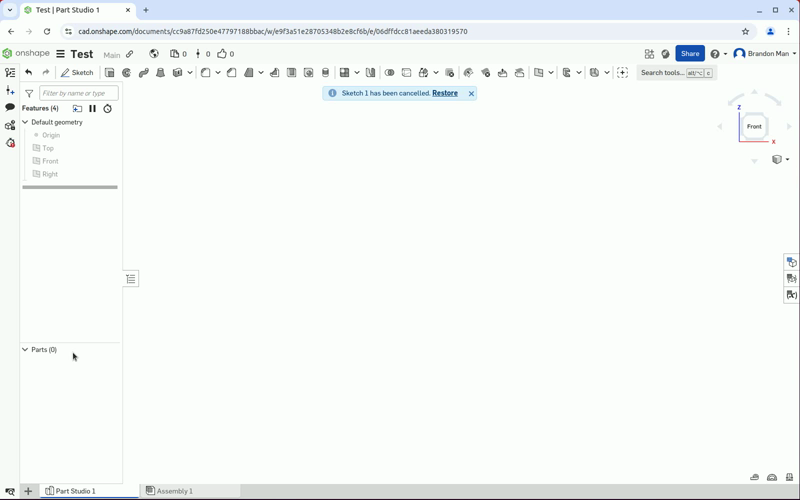
key_up(shift)
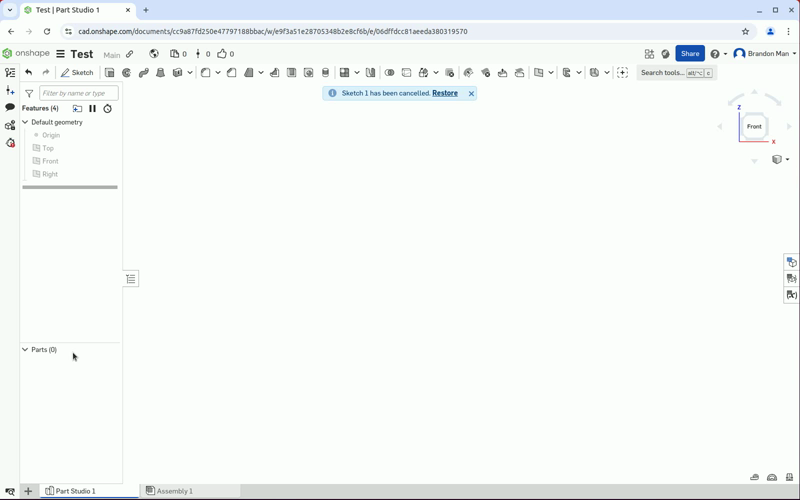
mouse_move(73, 352)
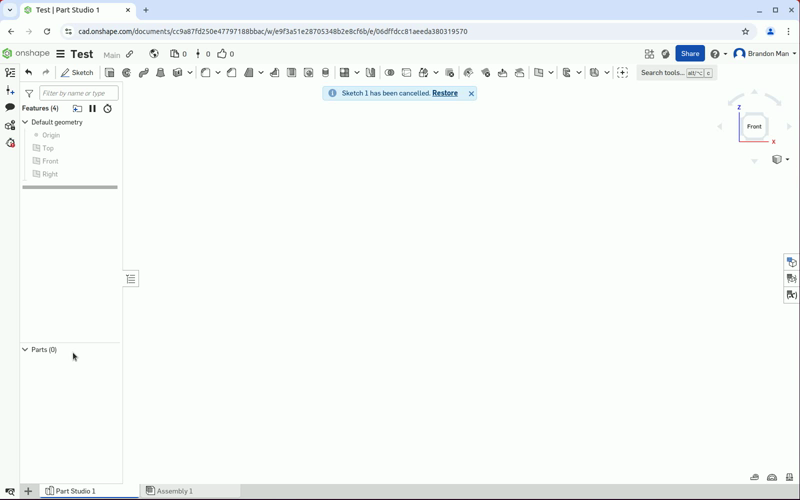
key(shift+y)
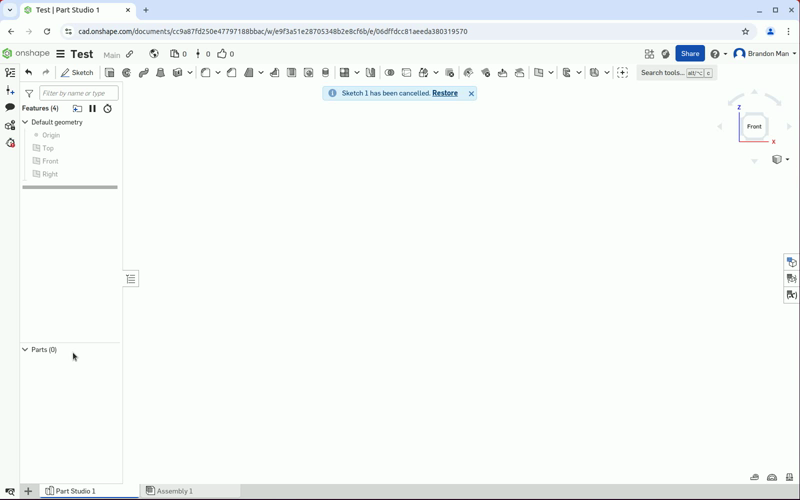
key(shift+s)
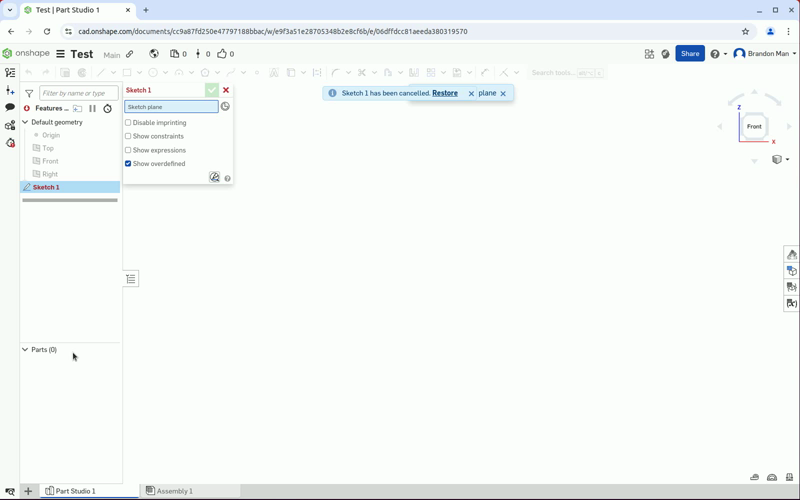
mouse_move(73, 163)
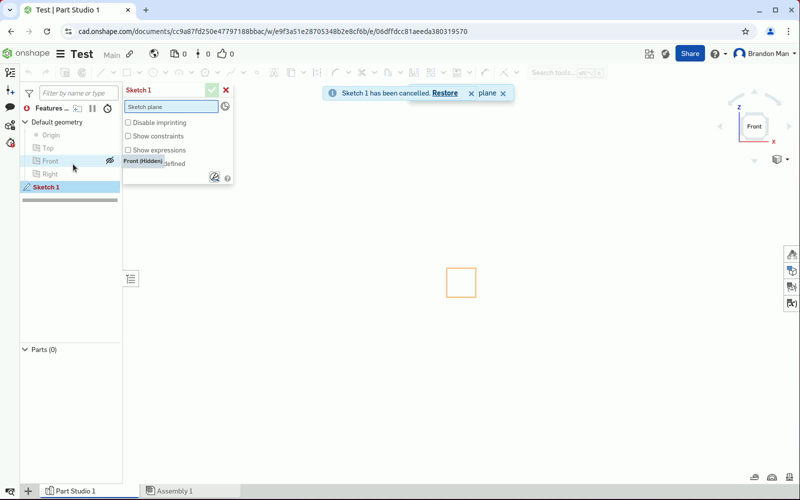
click(73, 163)
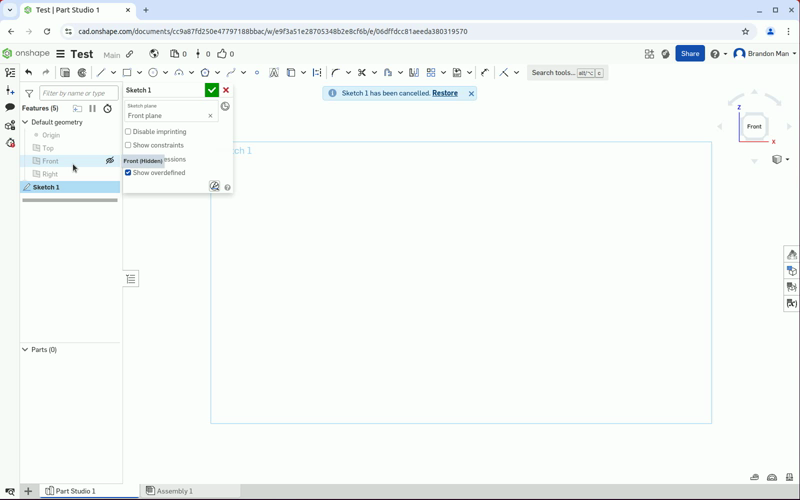
mouse_move(73, 352)
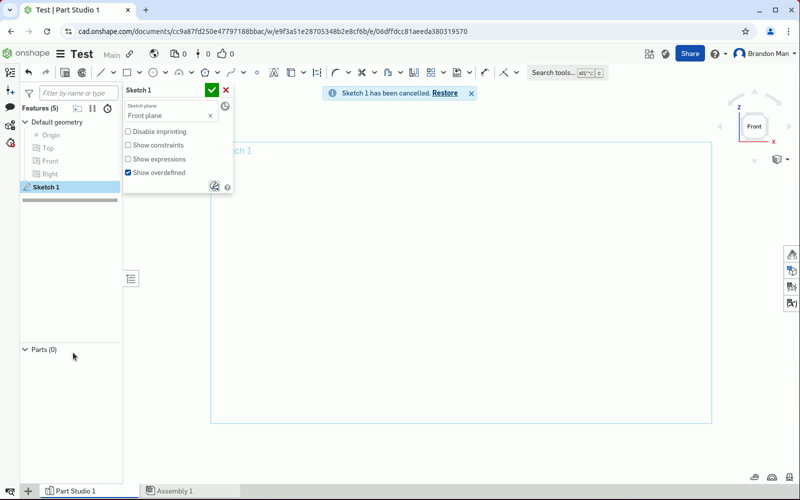
key(y)
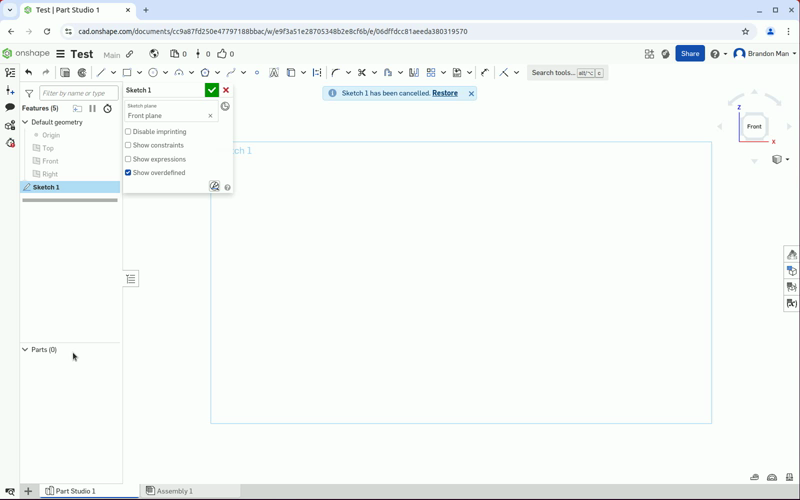
key(c)
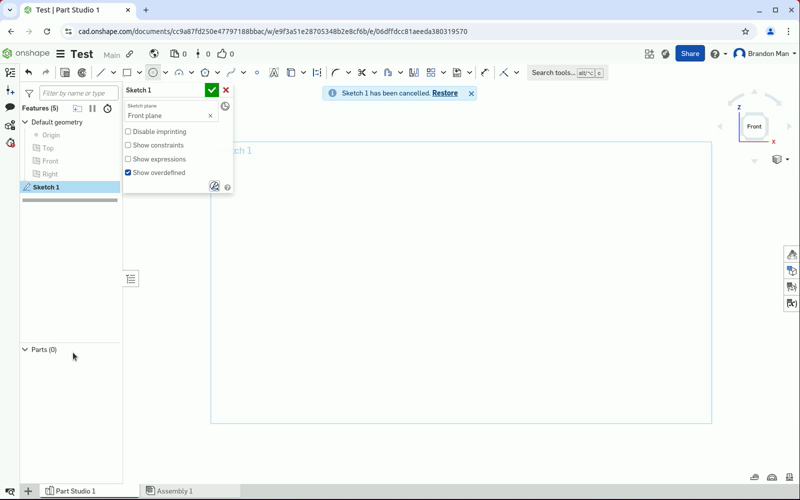
key_down(shift)
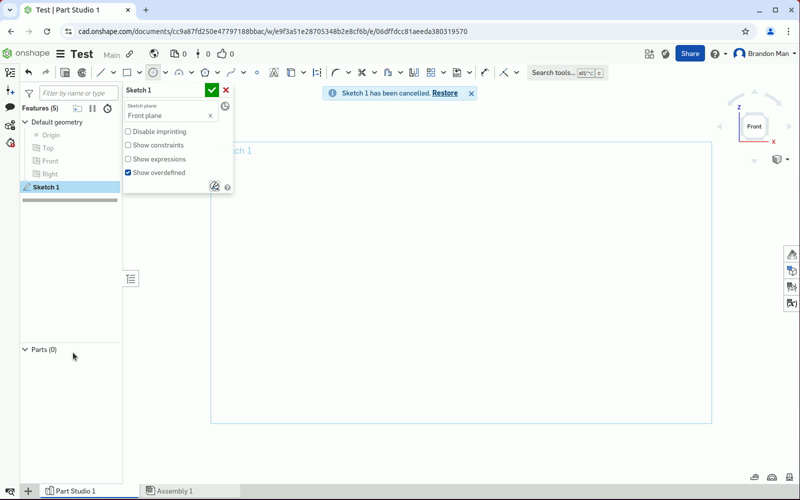
mouse_move(483, 226)
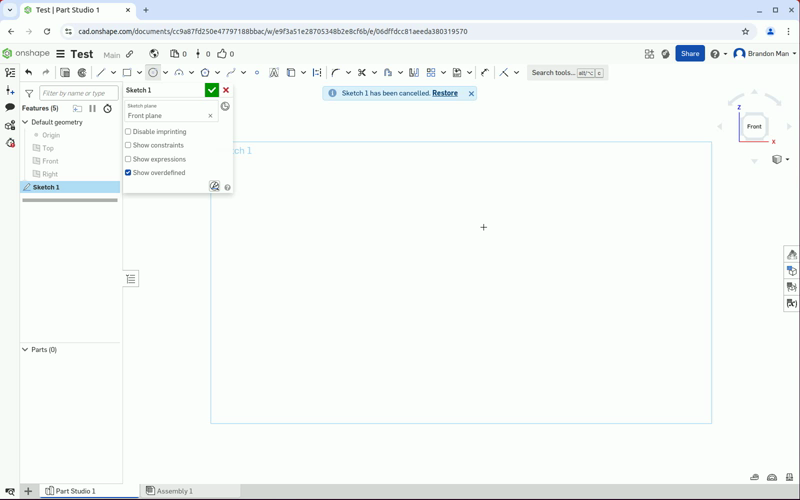
click(483, 226)
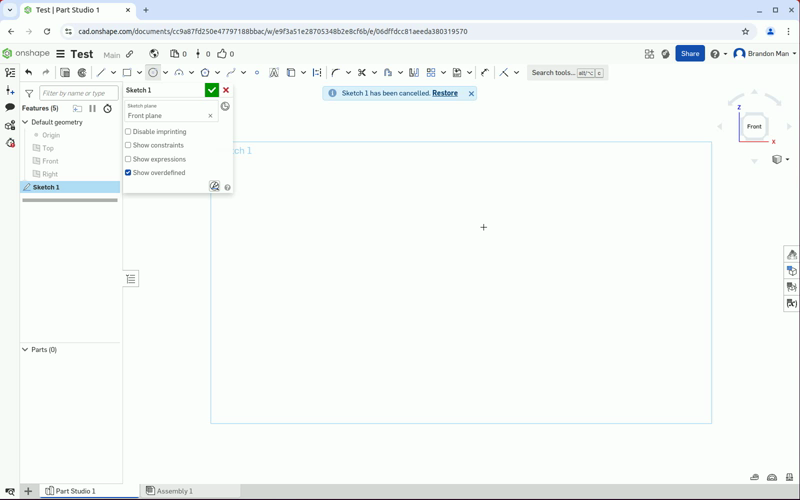
key_up(shift)
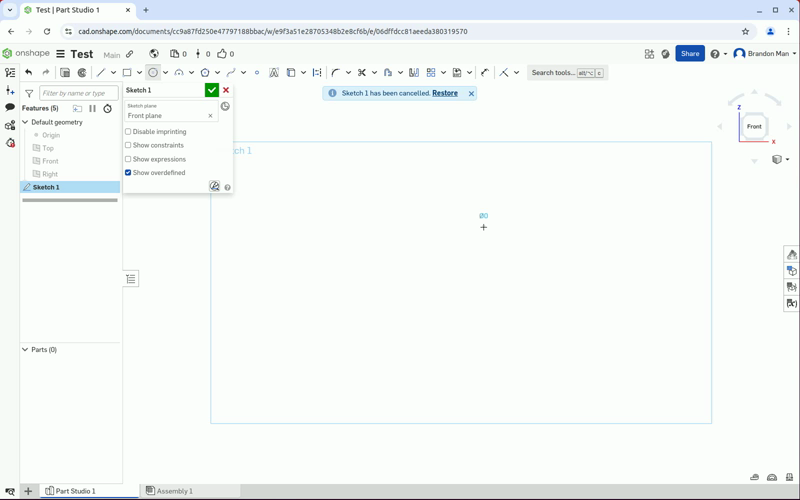
mouse_move(506, 226)
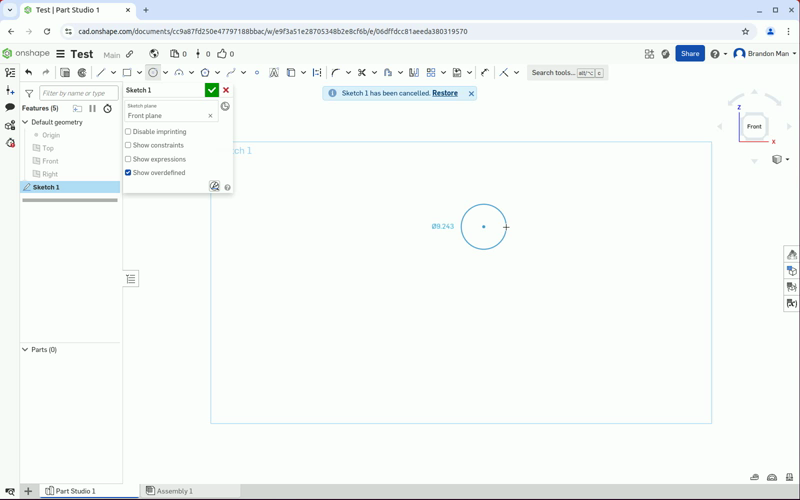
click(506, 226)
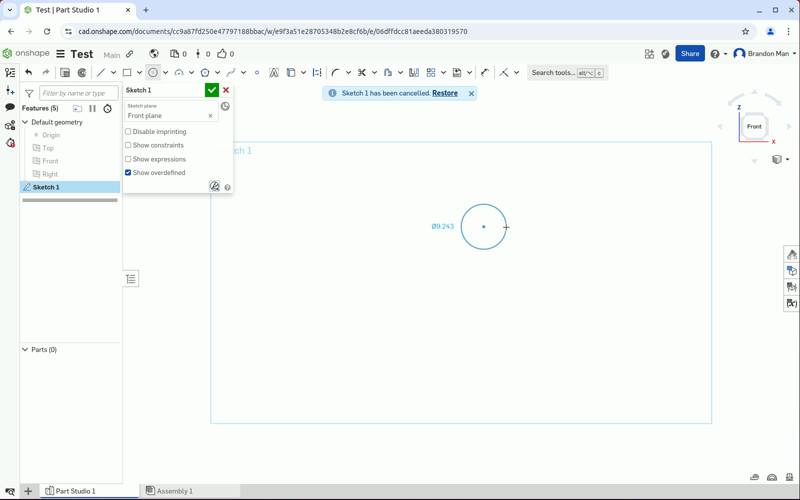
key(esc)
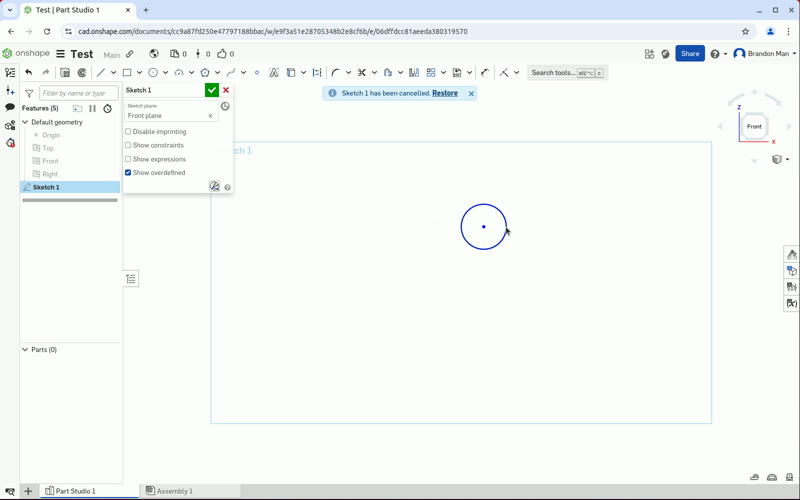
key(c)
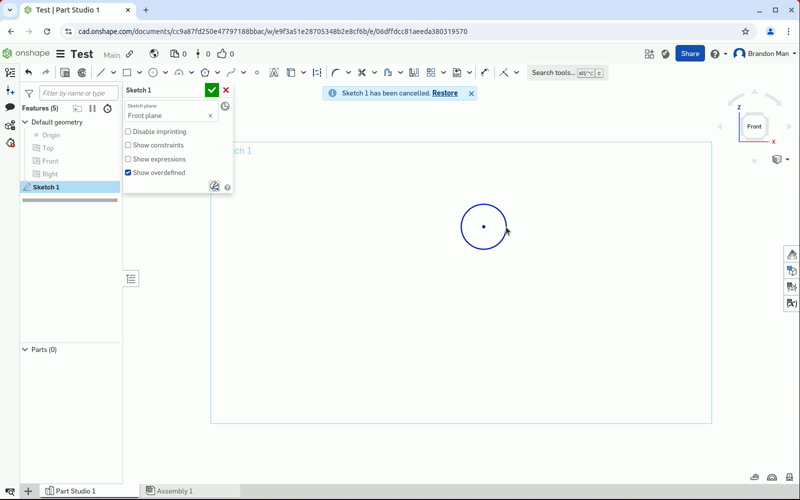
key_down(shift)
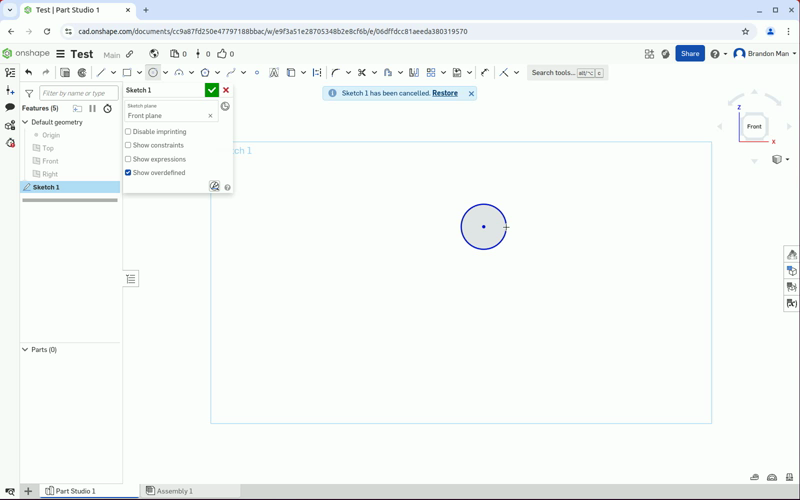
mouse_move(483, 226)
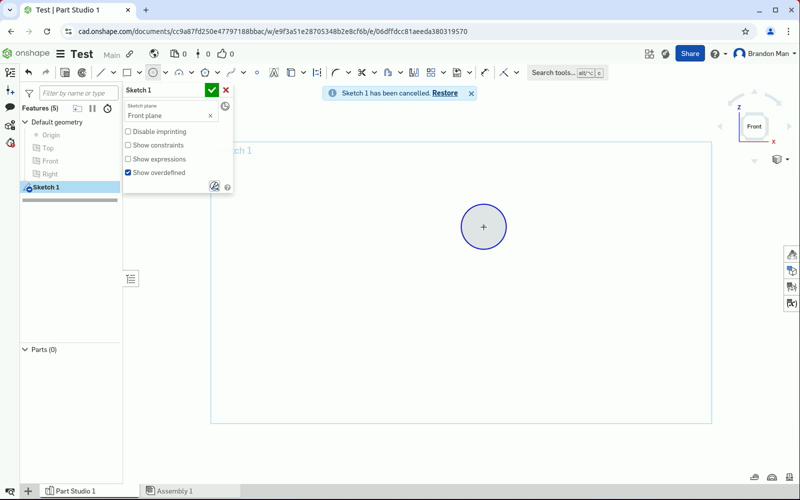
click(483, 226)
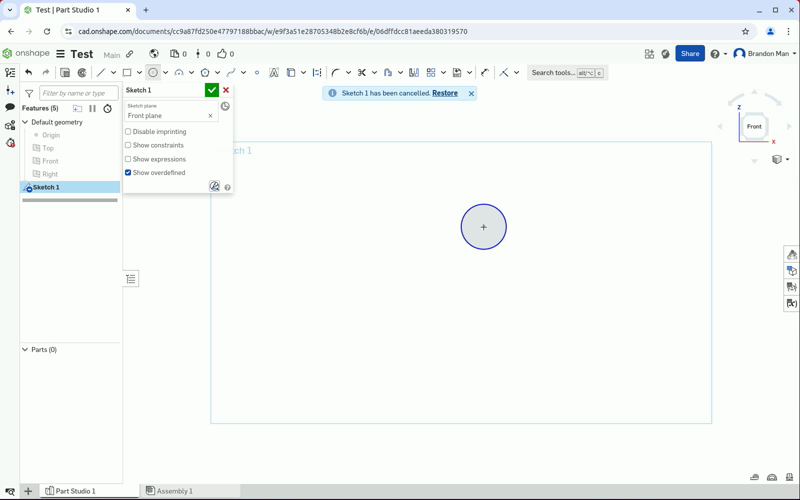
key_up(shift)
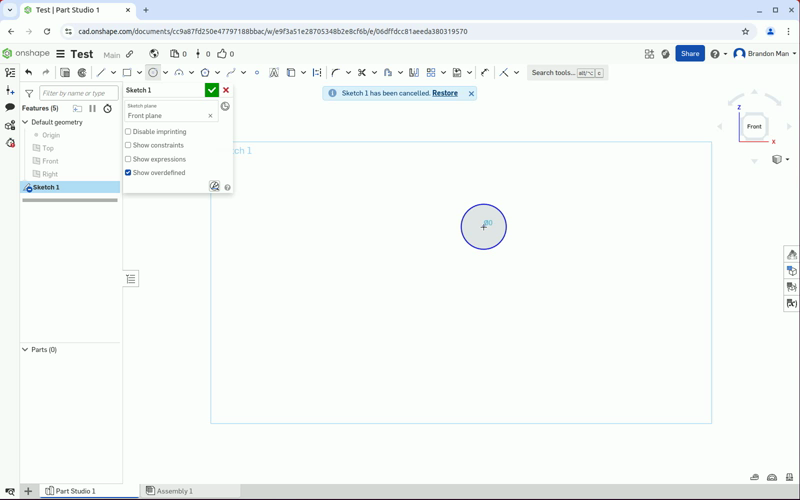
mouse_move(495, 226)
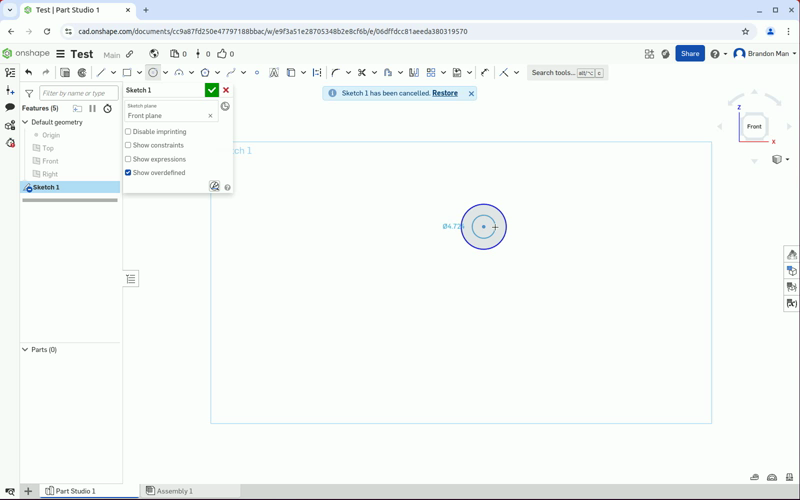
click(495, 226)
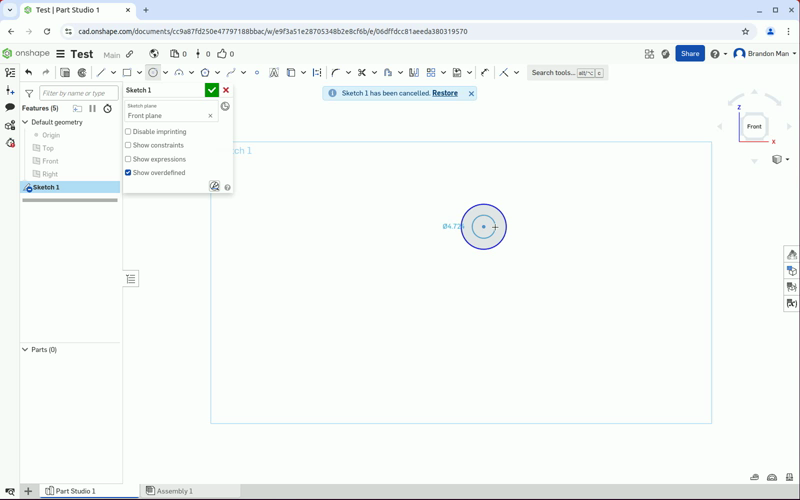
key(esc)
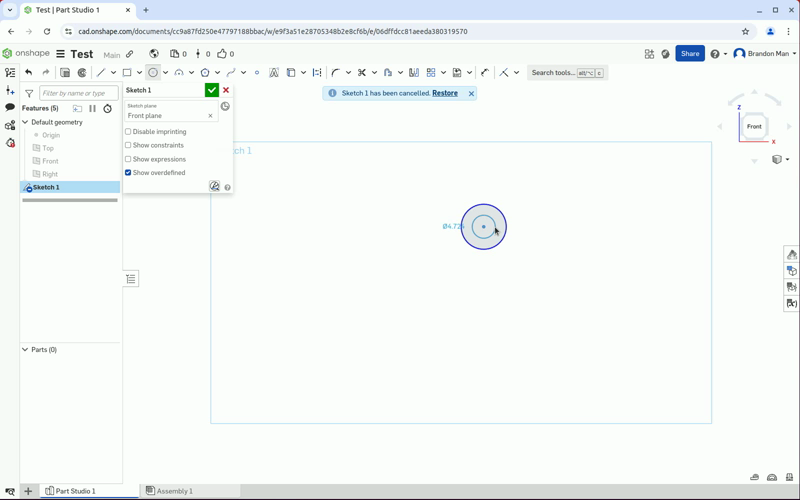
mouse_move(499, 218)
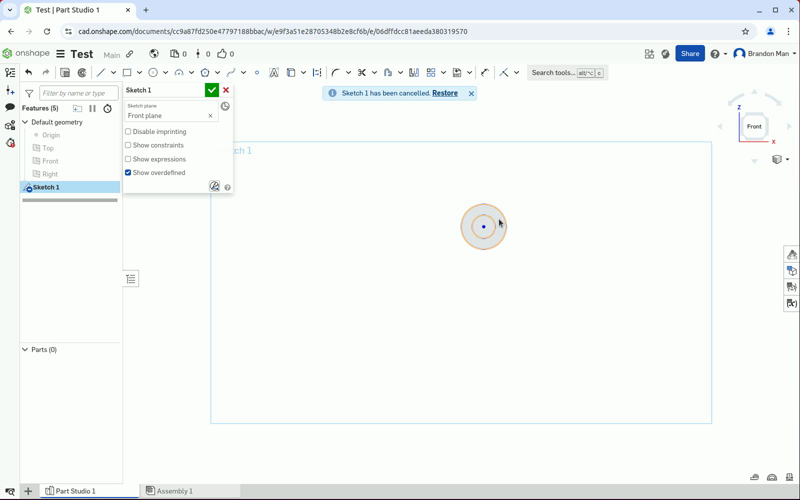
scroll(6)
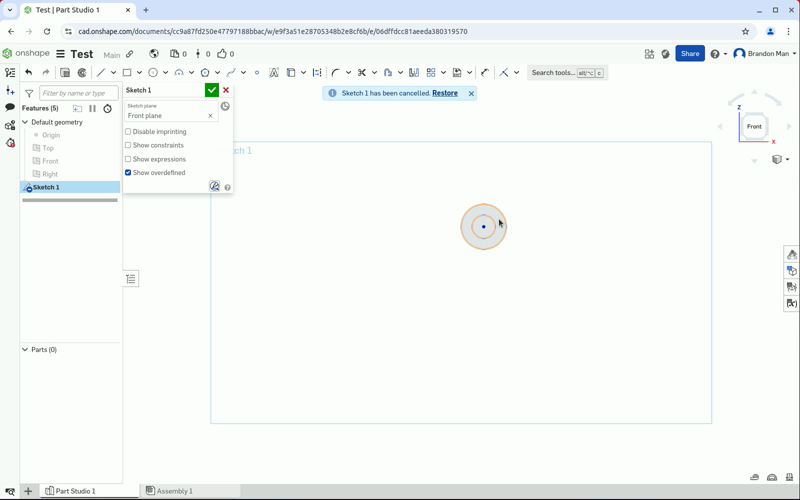
scroll(6)
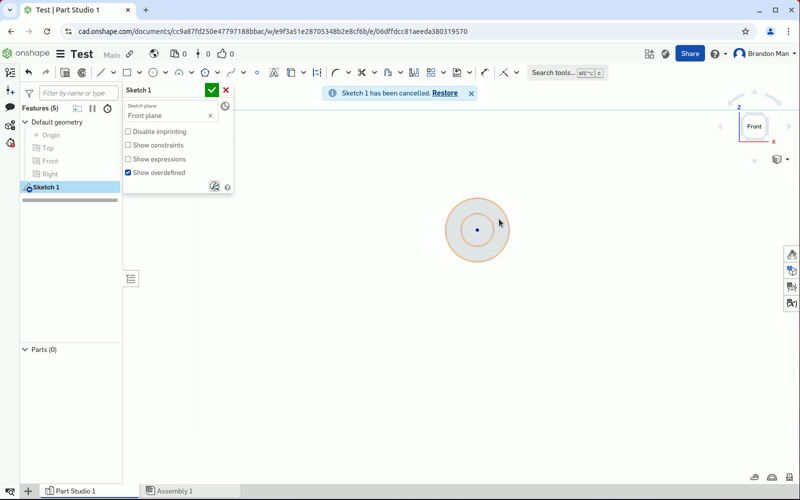
scroll(6)
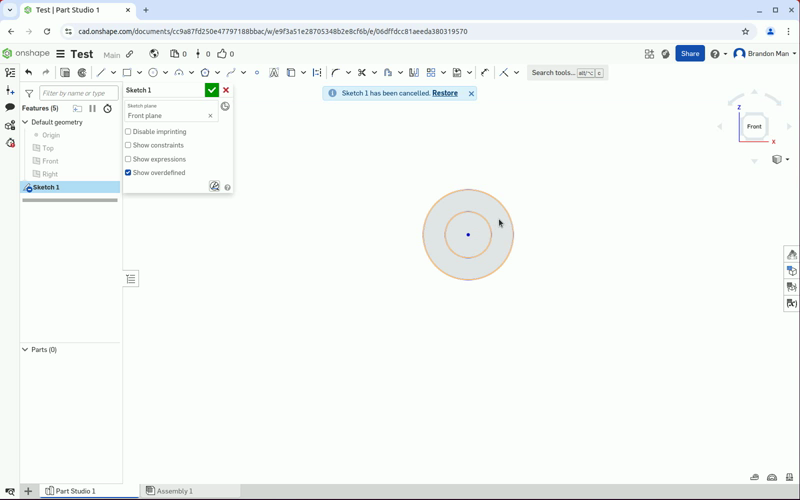
scroll(6)
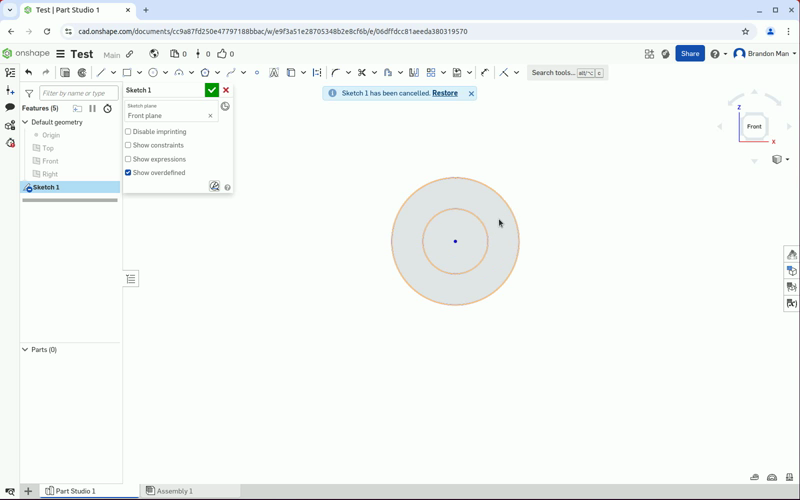
scroll(6)
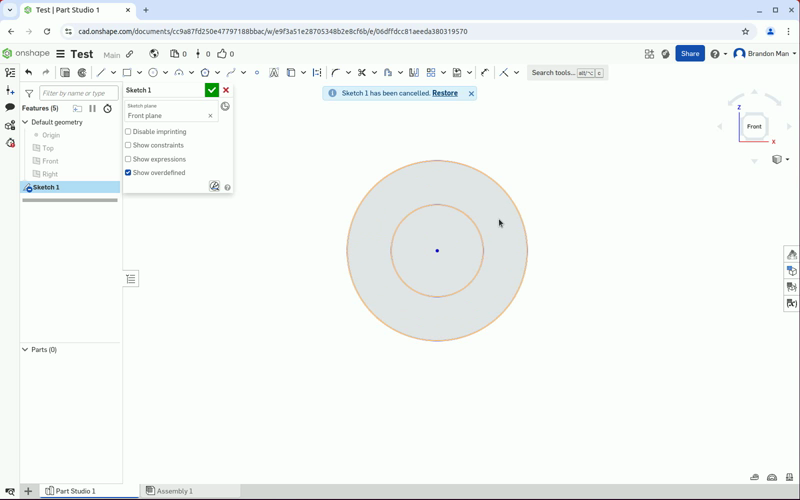
scroll(6)
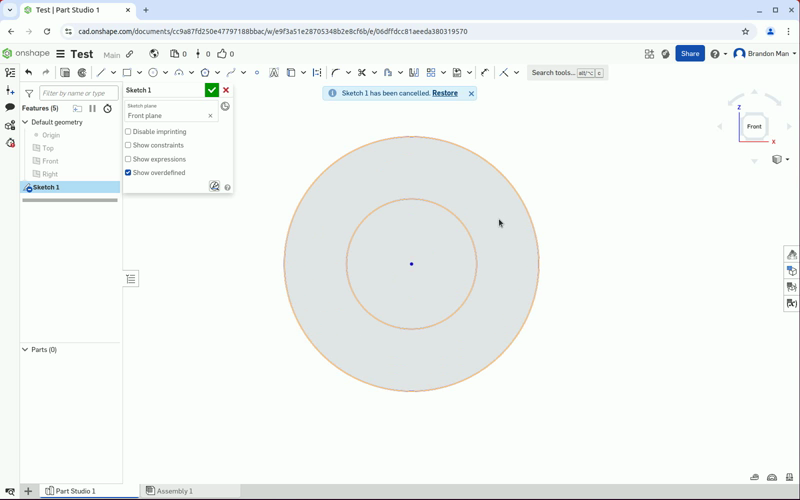
scroll(6)
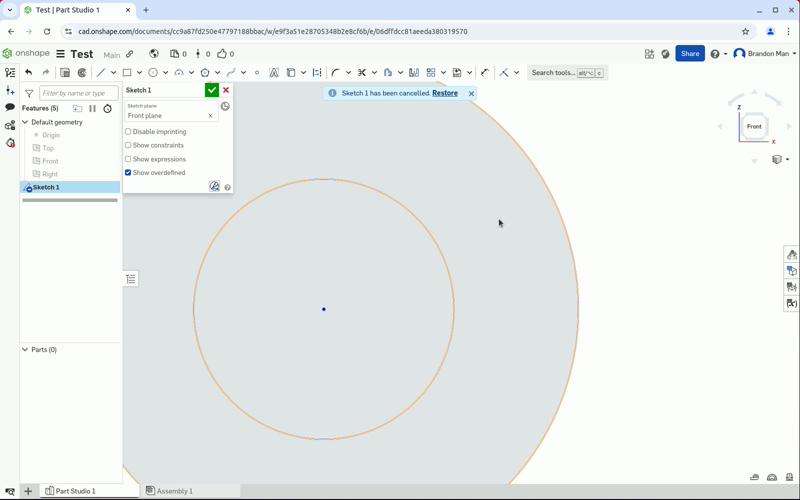
click(499, 218)
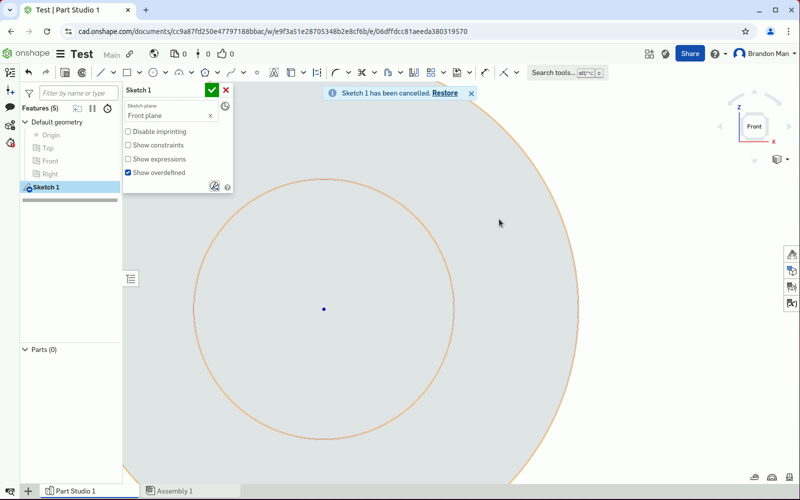
scroll(-6)
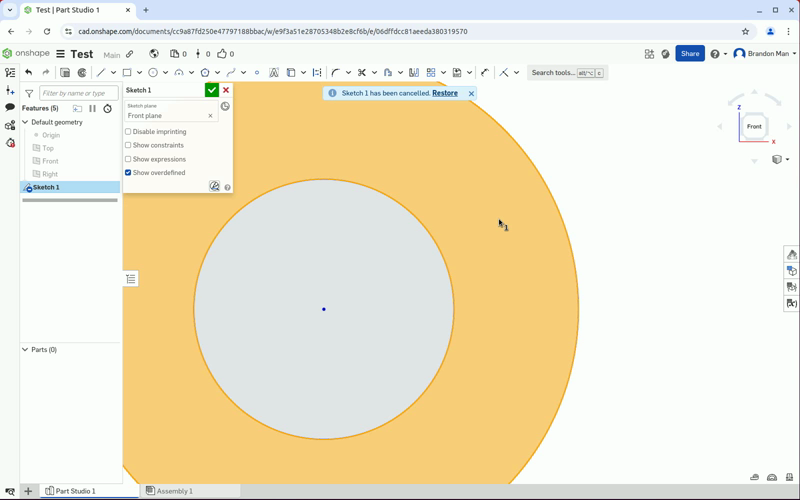
scroll(-6)
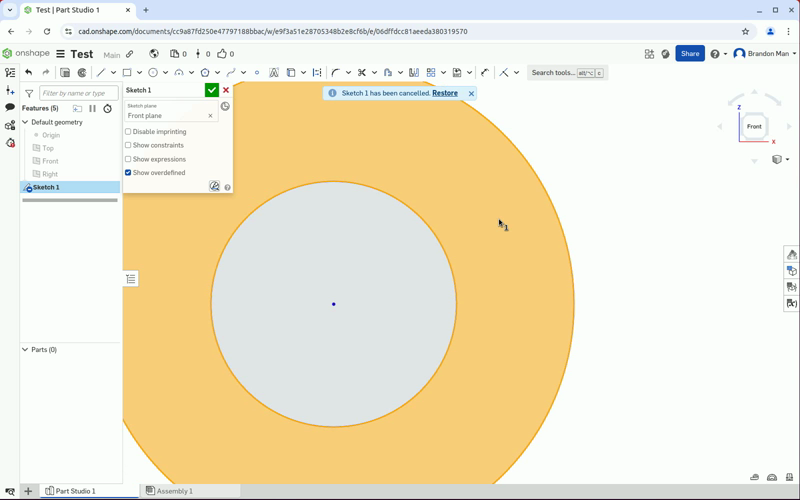
scroll(-6)
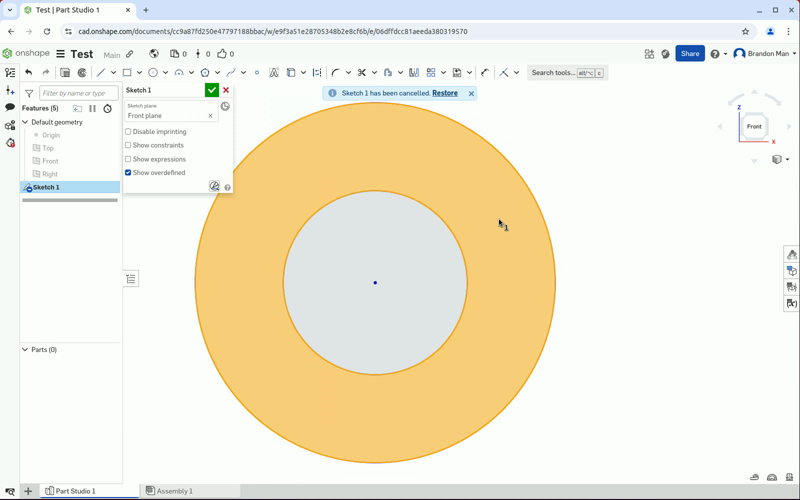
scroll(-6)
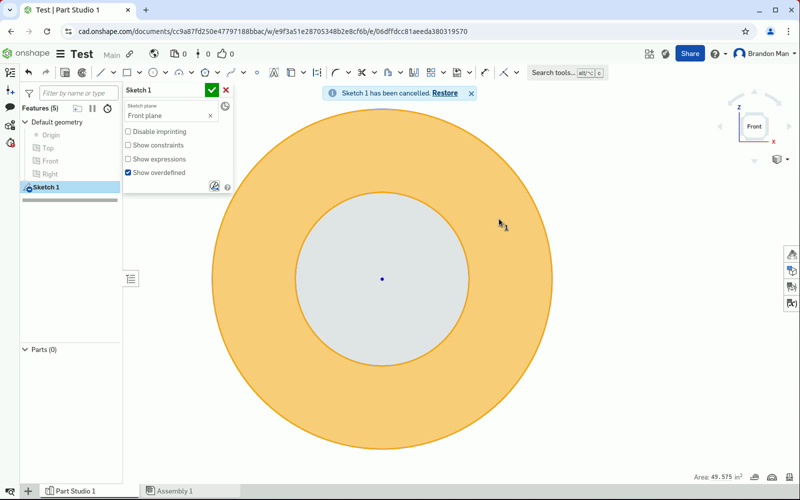
scroll(-6)
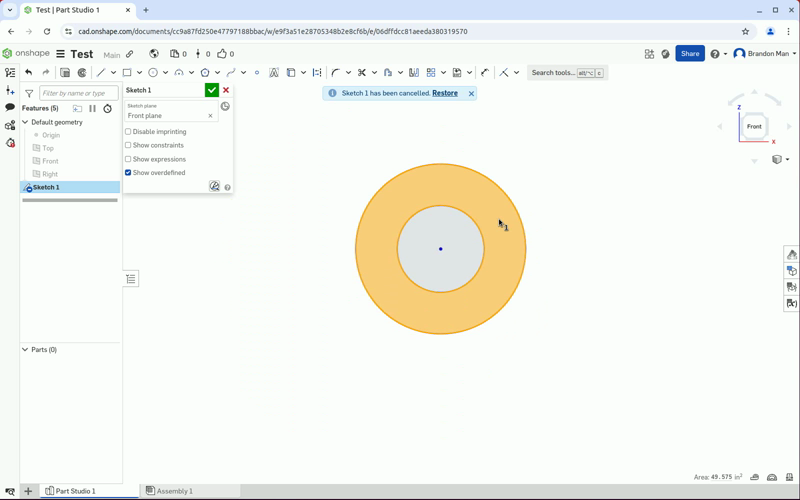
scroll(-6)
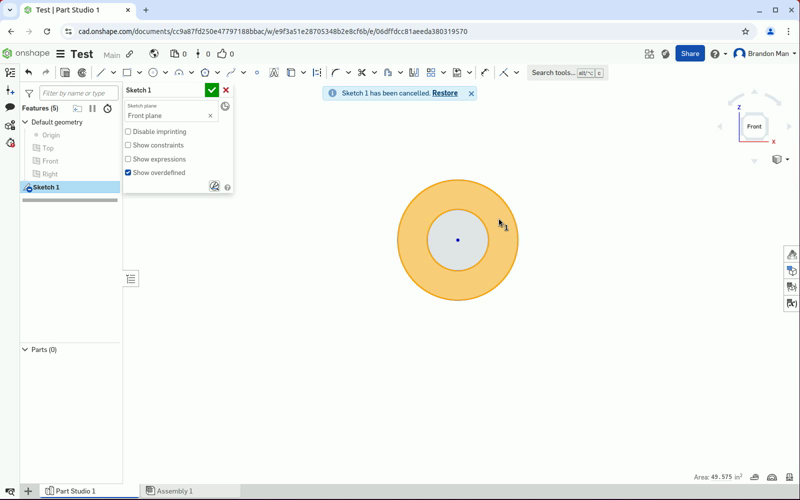
scroll(-6)
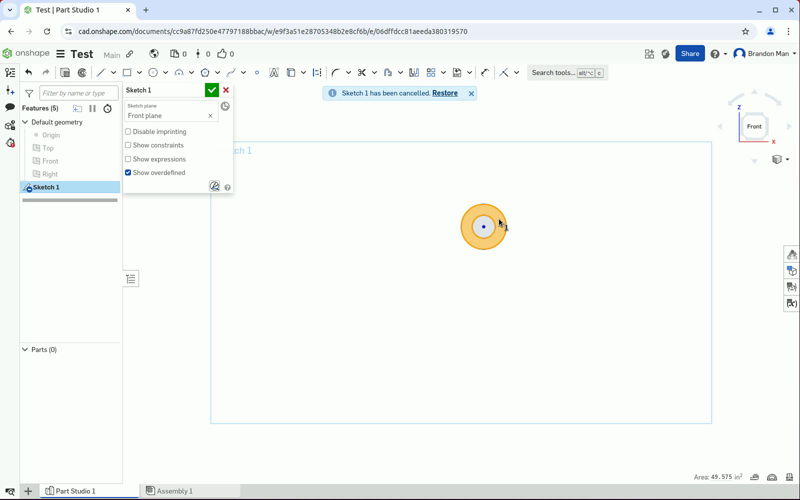
mouse_move(73, 352)
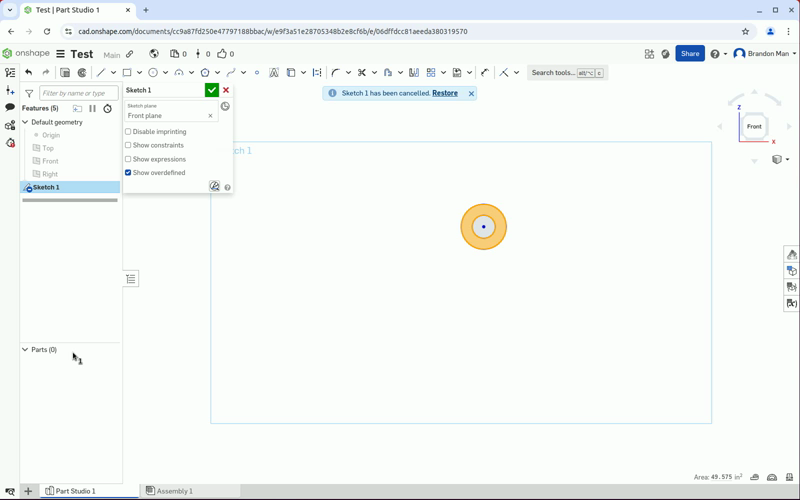
key(shift+y)
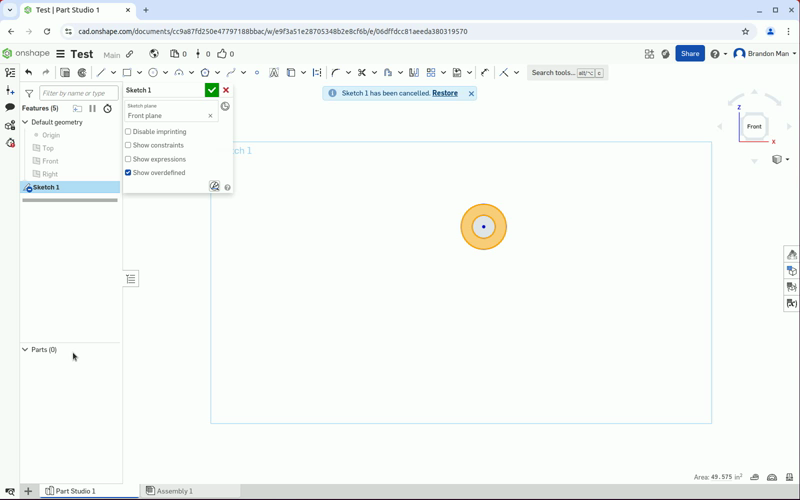
key(shift+e)
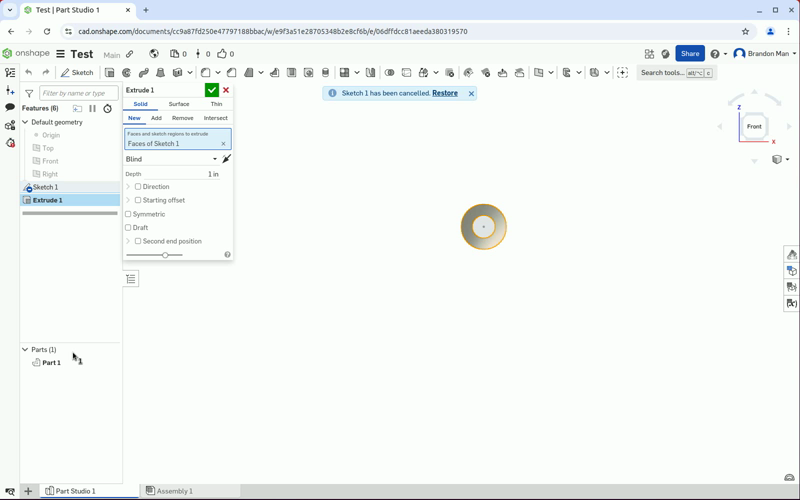
mouse_move(143, 106)
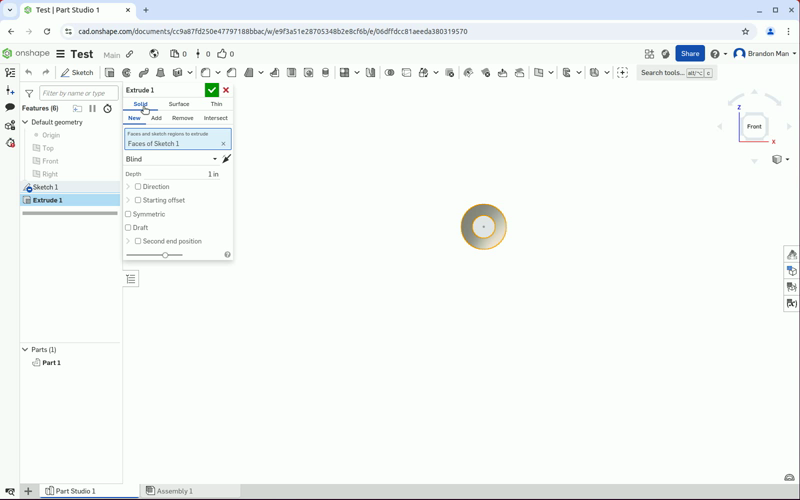
click(143, 106)
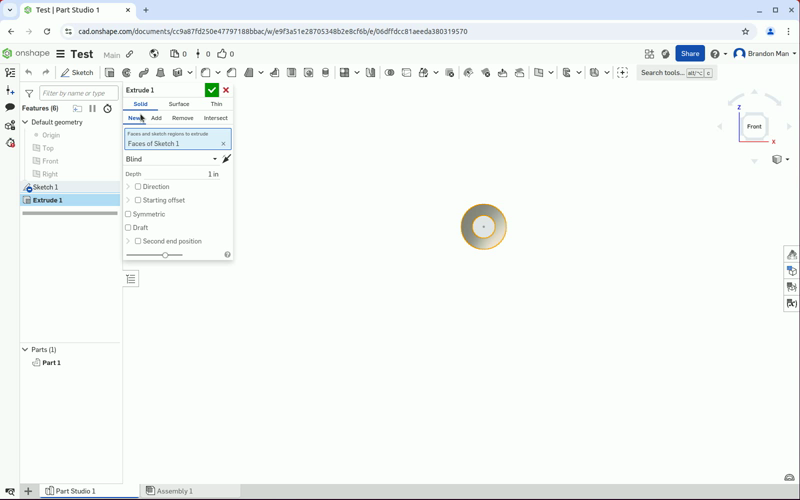
mouse_move(137, 120)
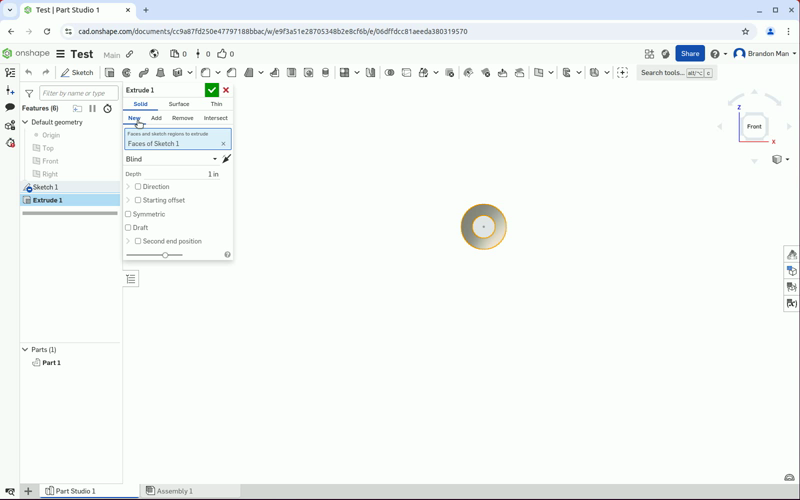
click(137, 120)
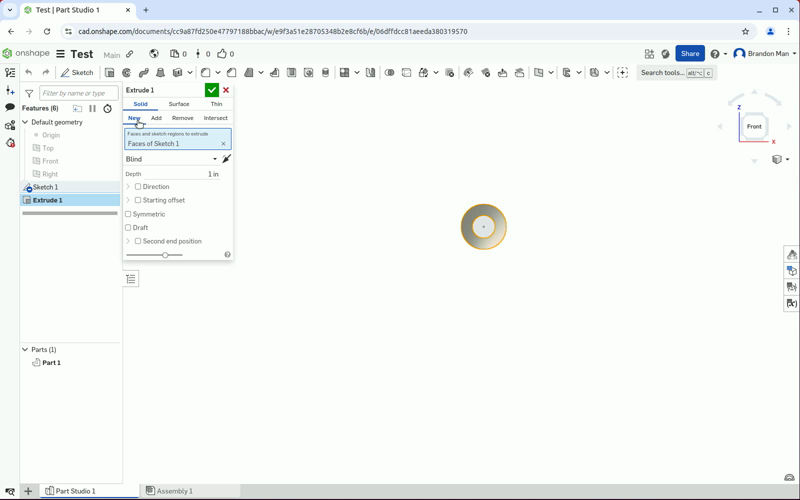
key(tab, 4)
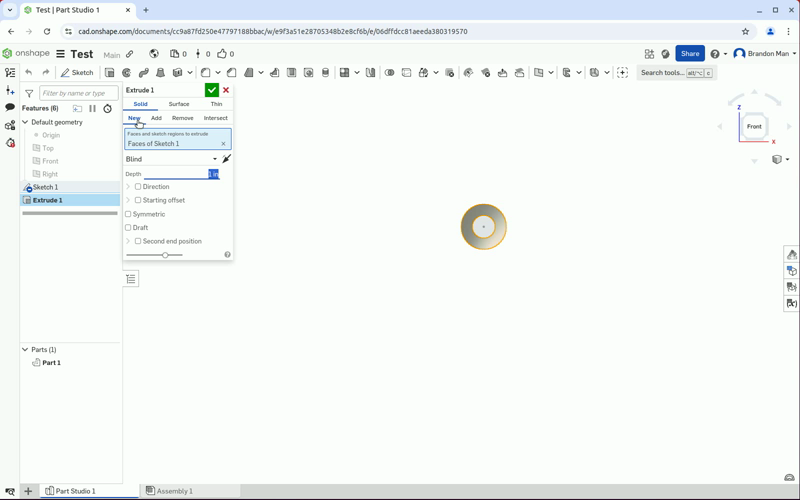
text(-13.961)
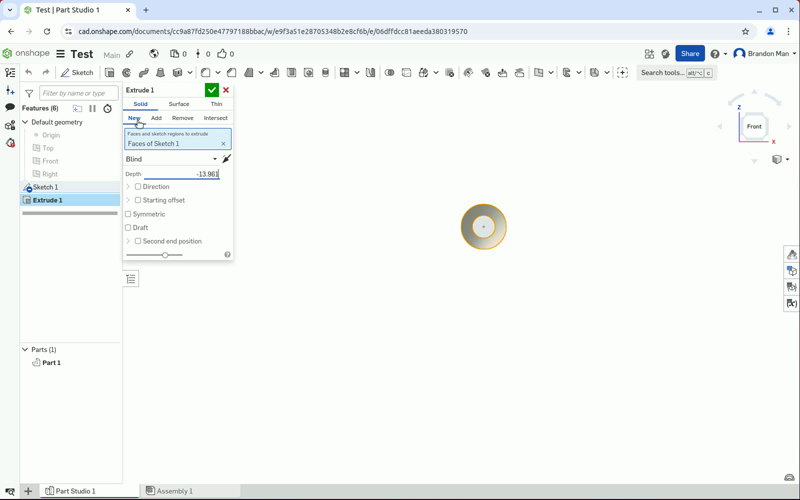
key(enter)
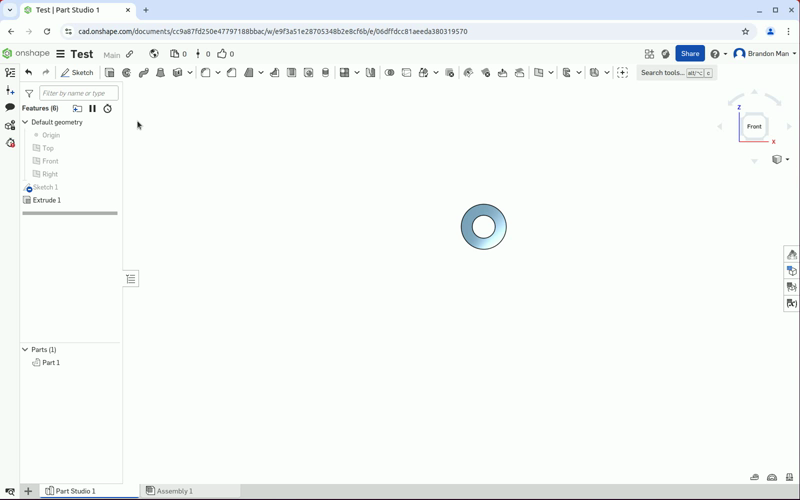
key(shift+h)
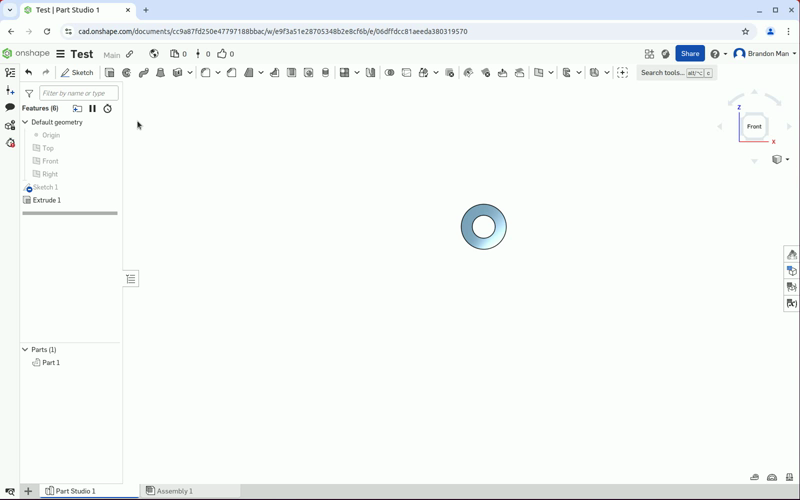
key(shift+h)
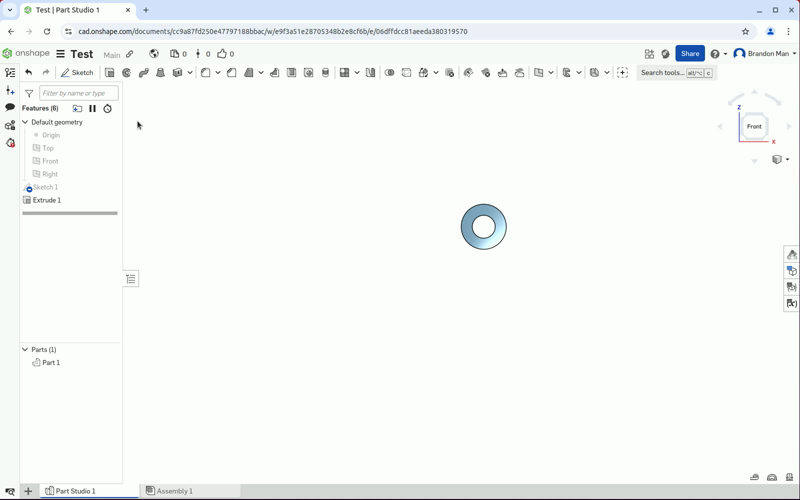
mouse_move(73, 189)
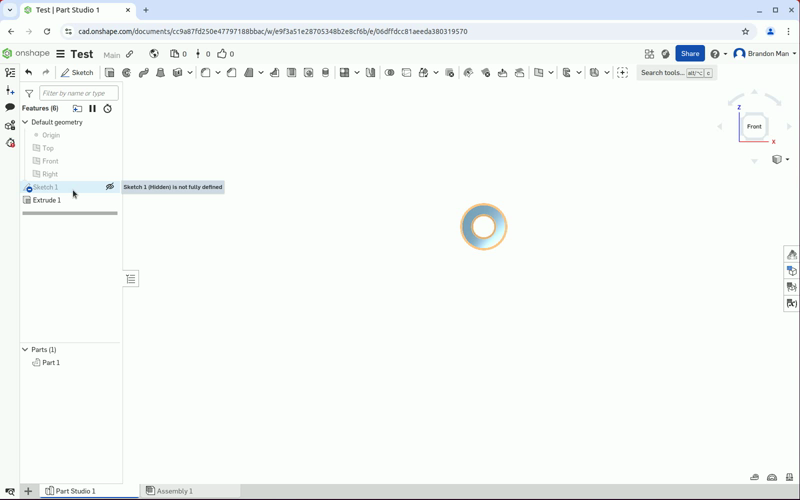
click(73, 189)
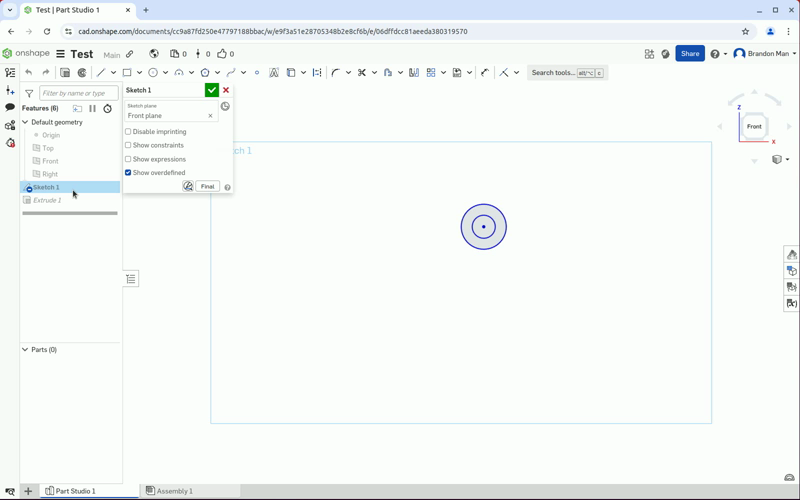
mouse_move(229, 92)
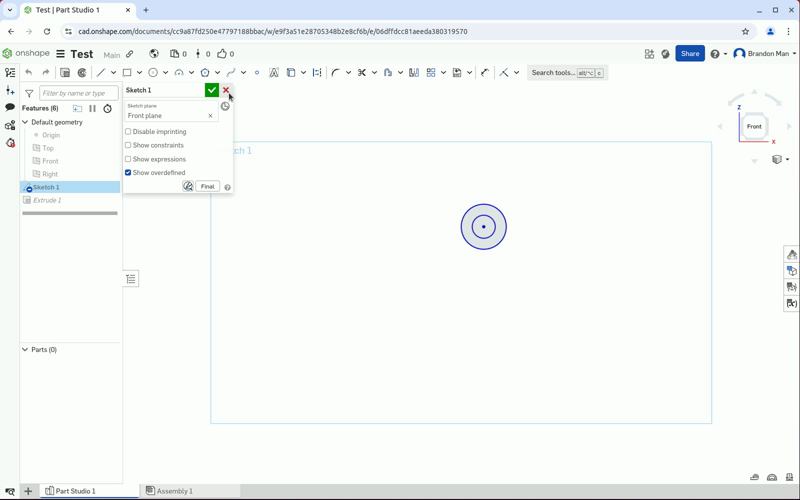
click(229, 92)
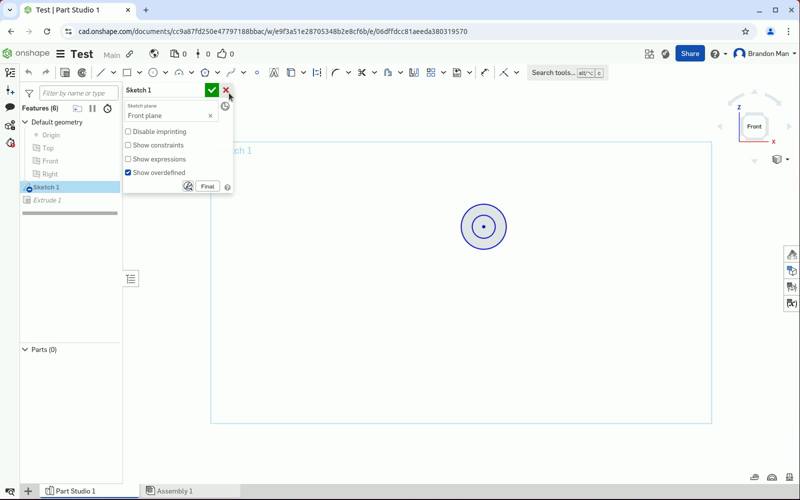
key(shift+s)
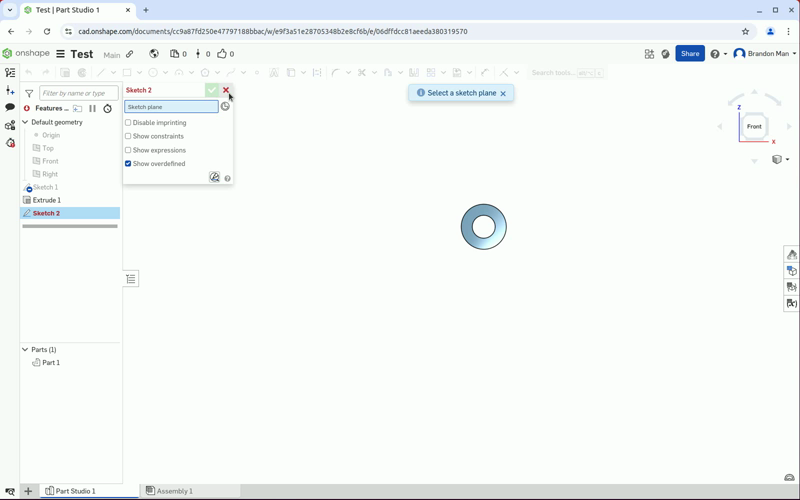
mouse_move(73, 163)
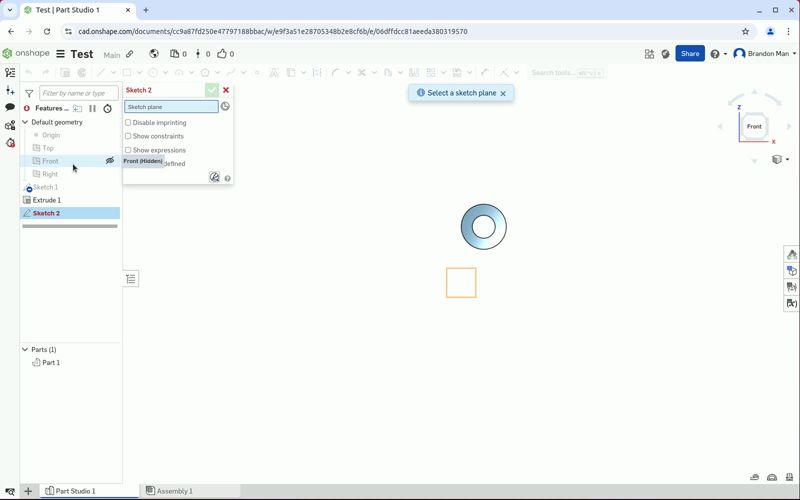
click(73, 163)
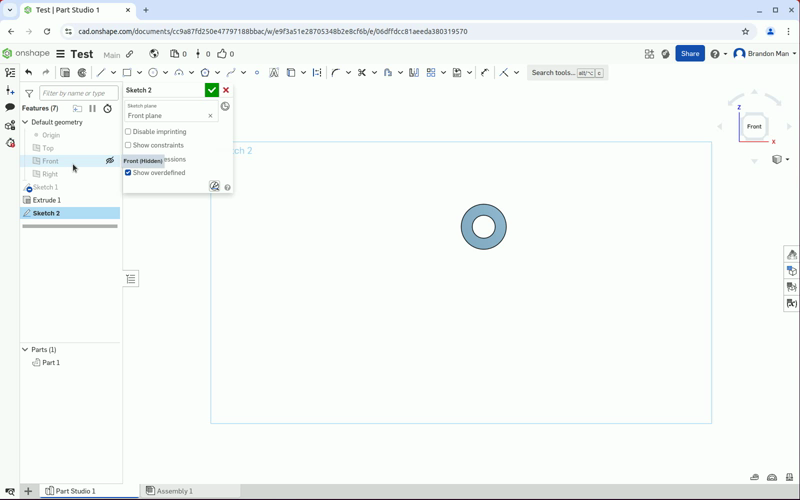
mouse_move(73, 352)
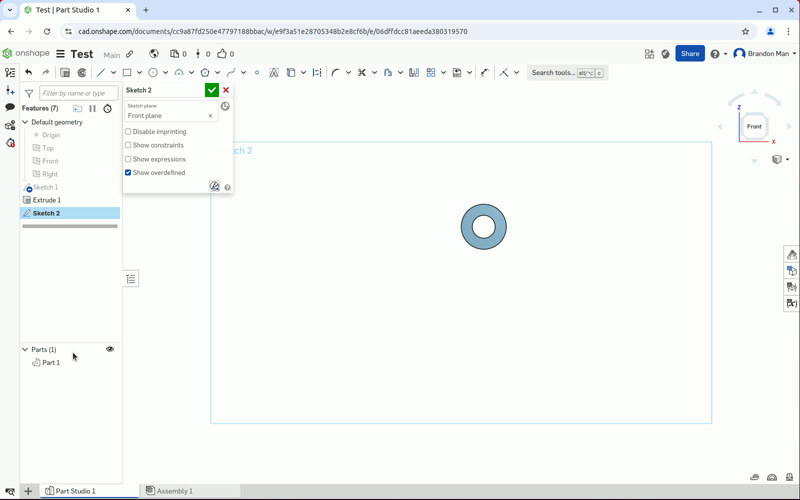
key(y)
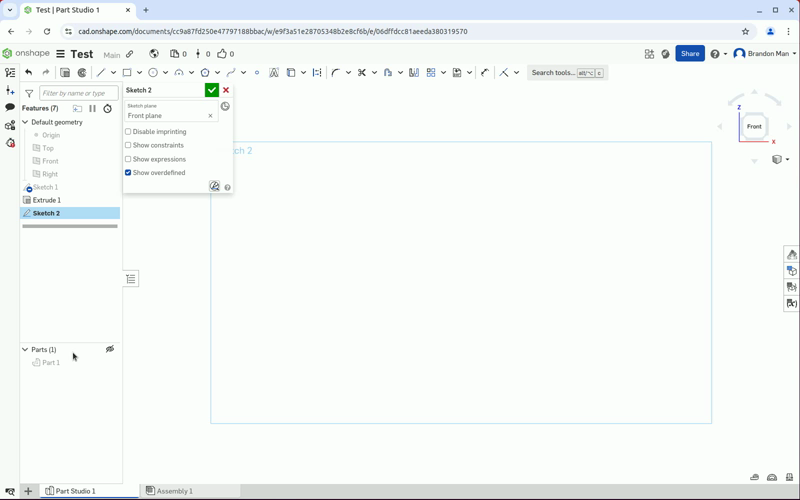
key(l)
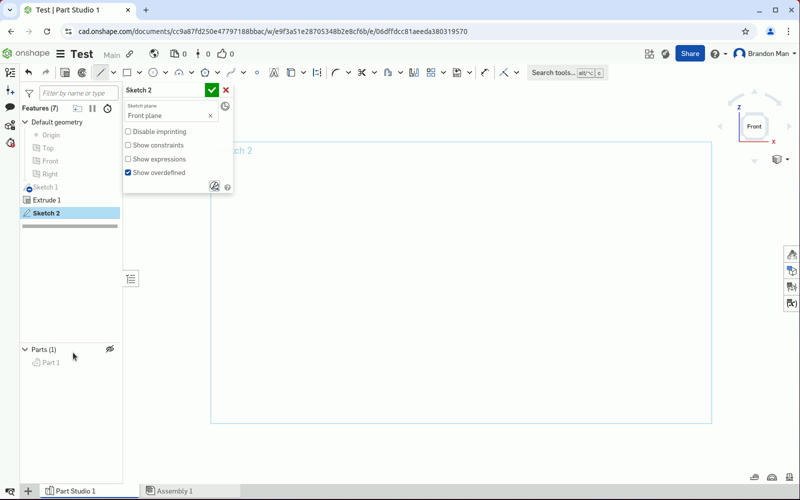
key_down(shift)
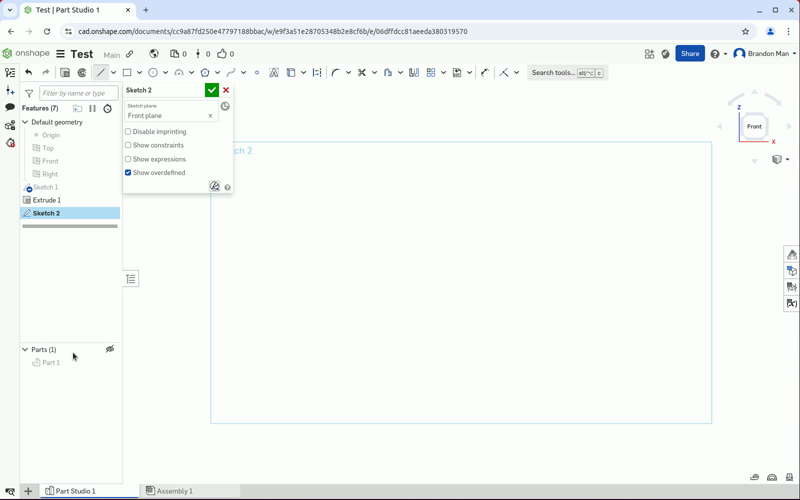
mouse_move(460, 271)
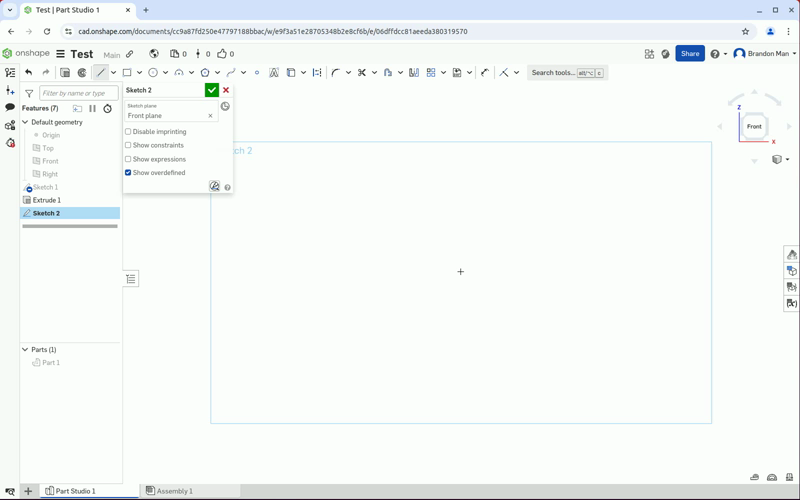
click(460, 271)
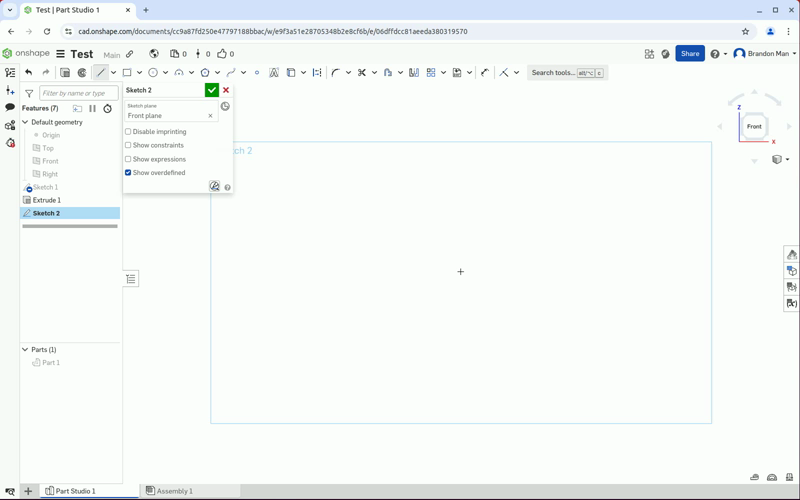
key_up(shift)
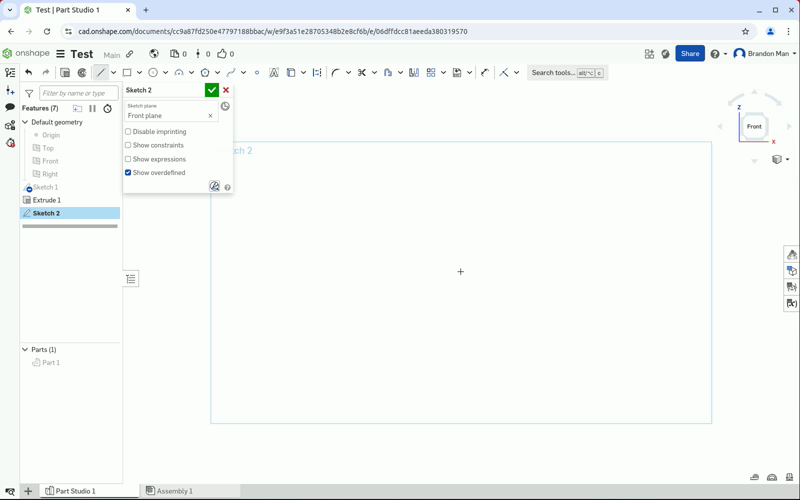
key_down(shift)
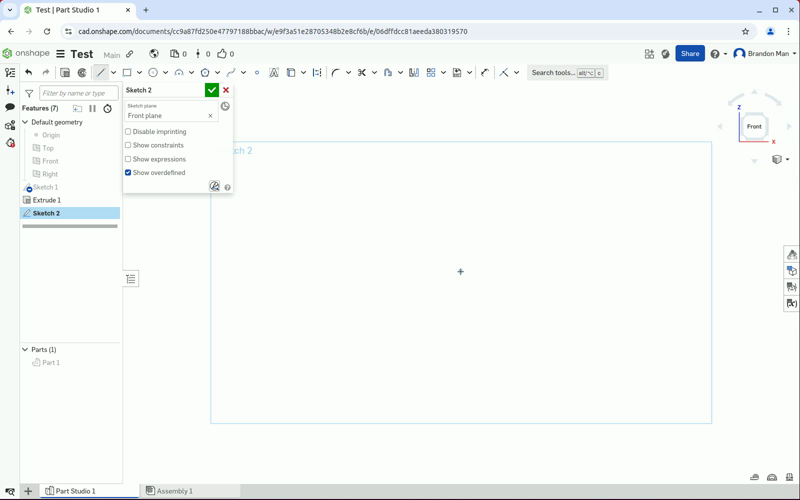
mouse_move(490, 271)
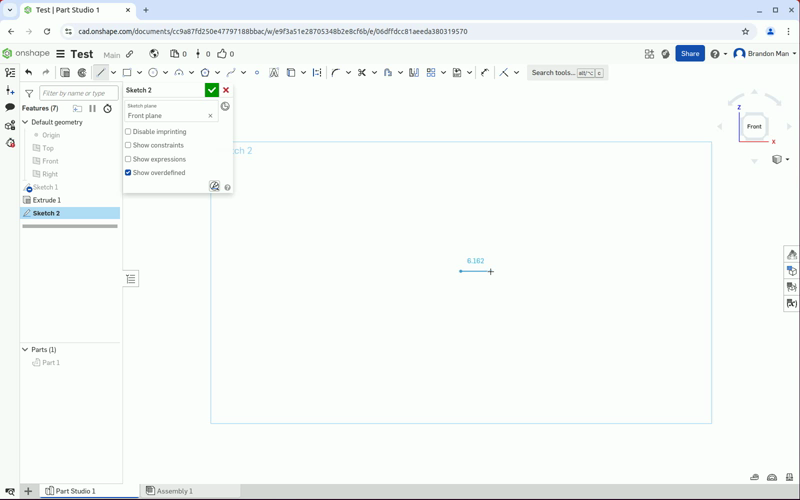
mouse_move(506, 271)
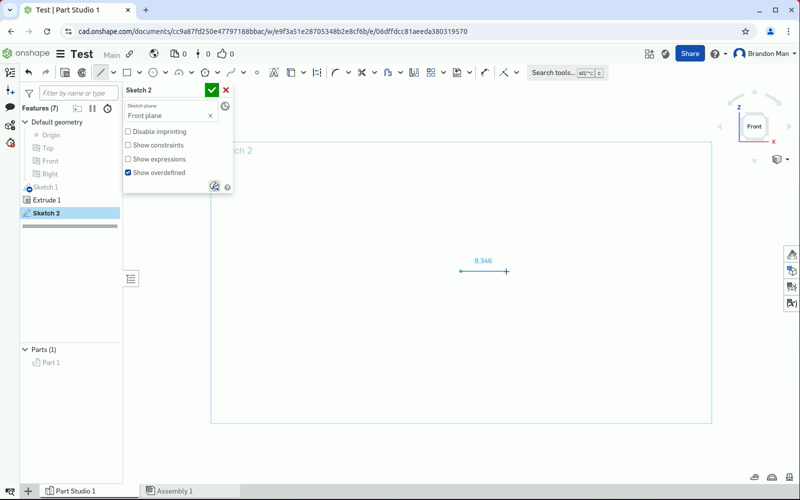
click(506, 271)
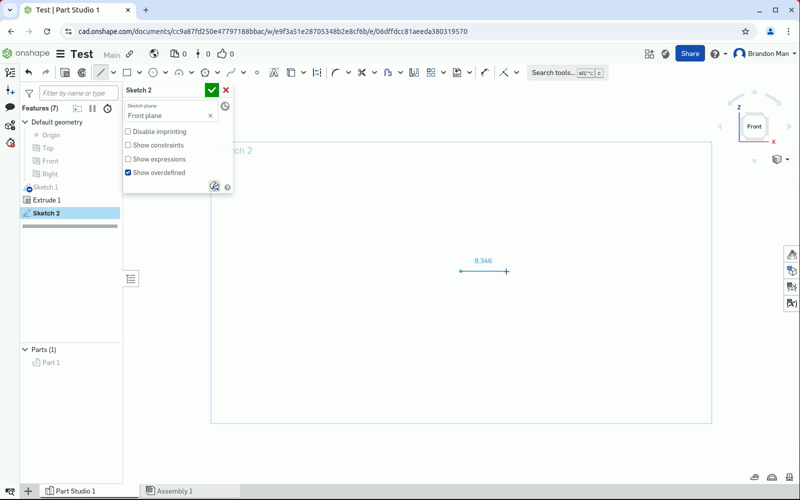
key_up(shift)
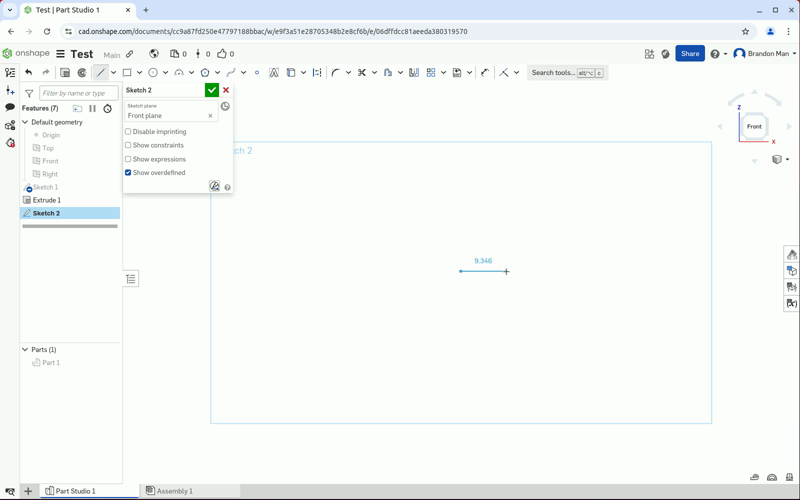
key_down(shift)
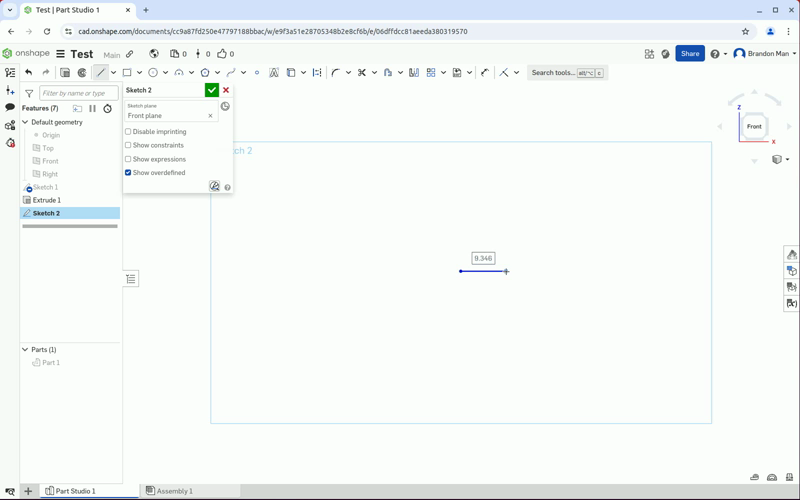
mouse_move(536, 271)
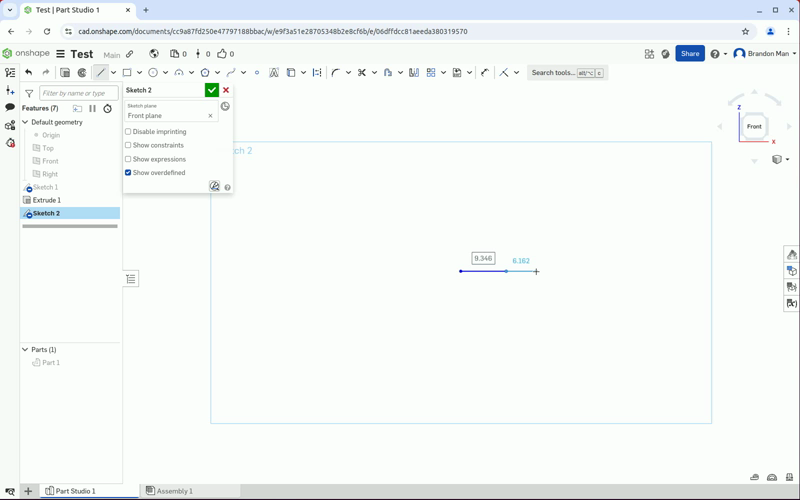
mouse_move(506, 248)
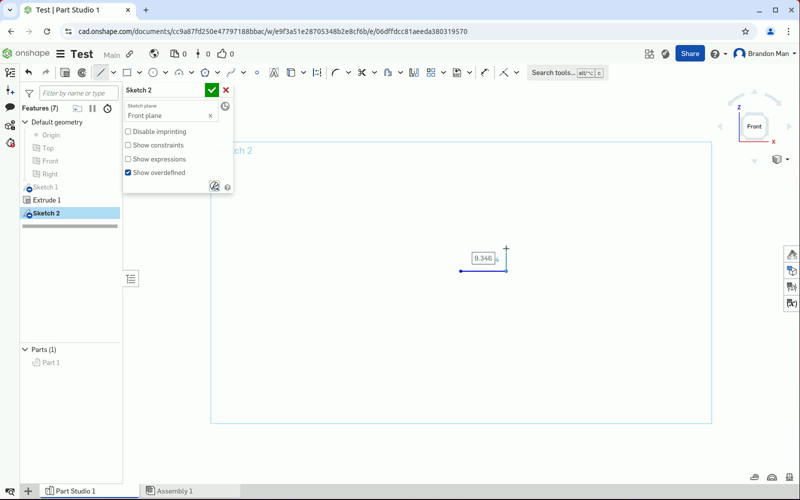
click(506, 248)
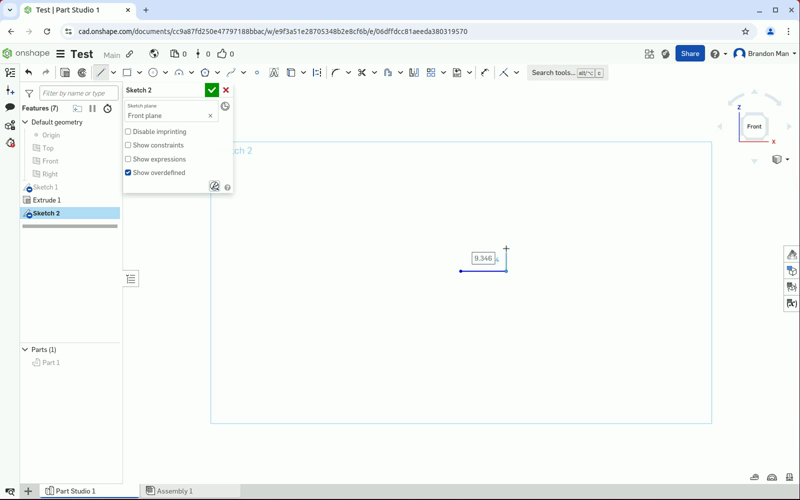
key_up(shift)
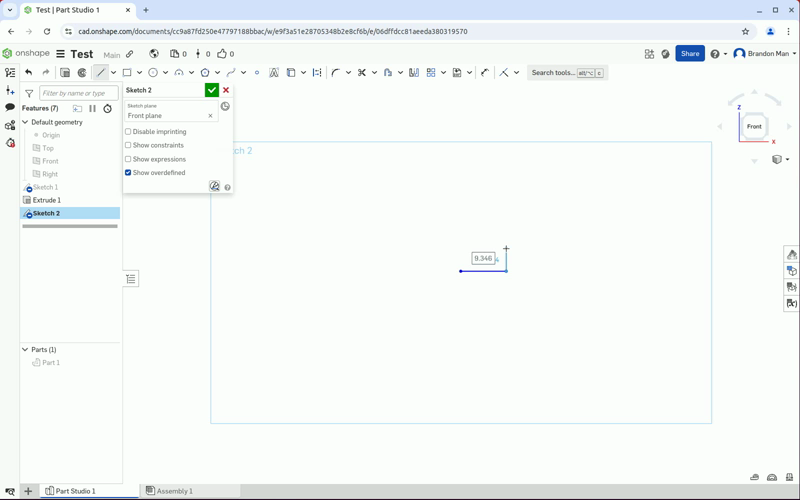
key_down(shift)
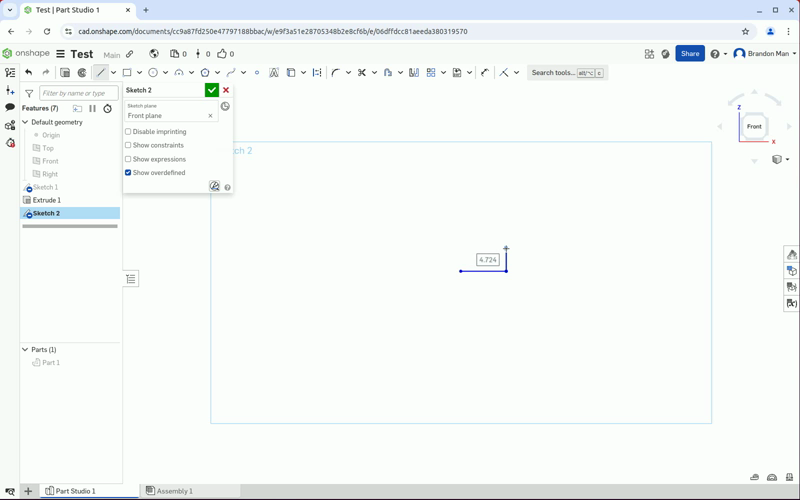
mouse_move(536, 248)
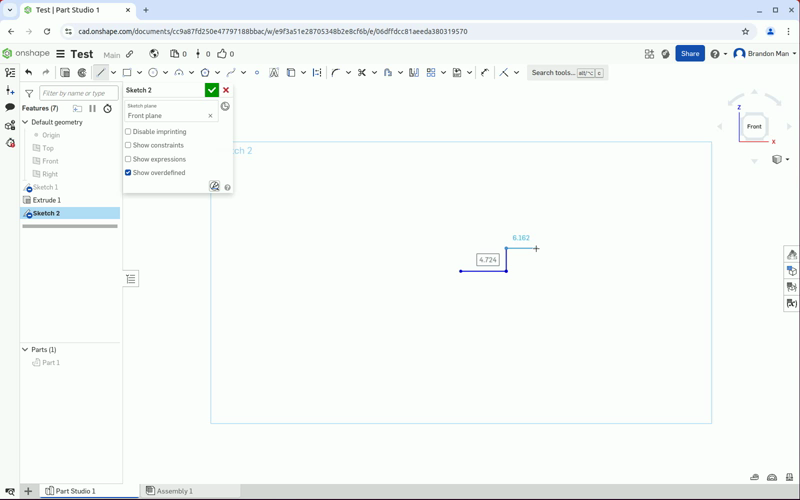
mouse_move(506, 225)
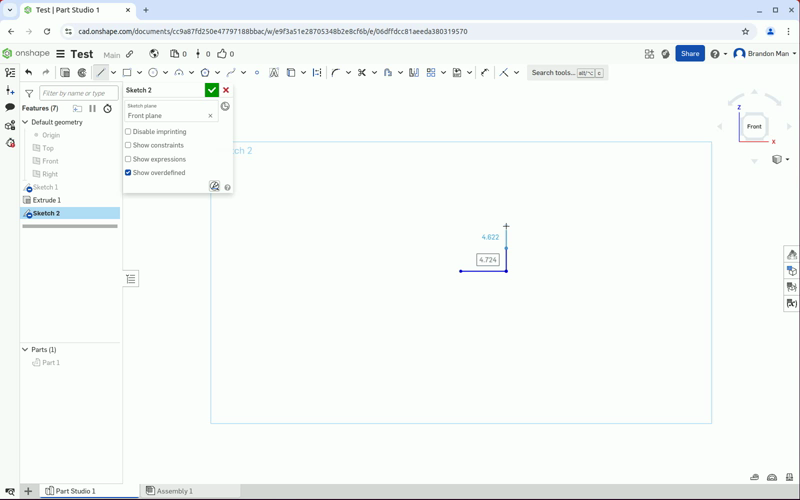
click(506, 225)
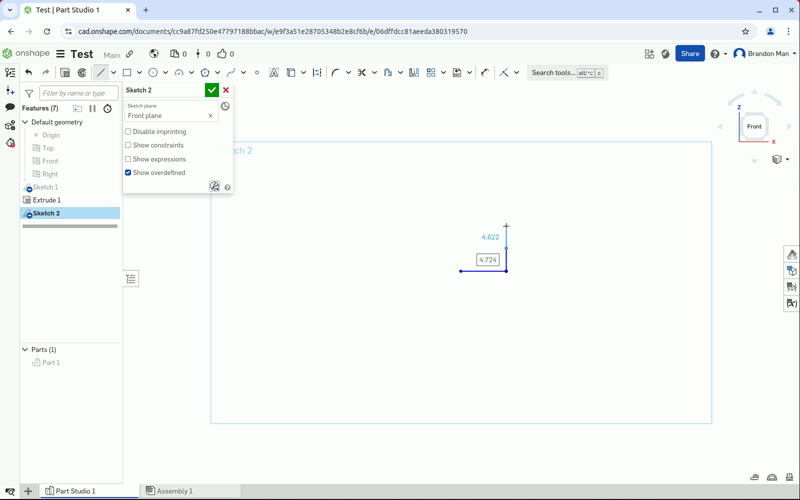
key_up(shift)
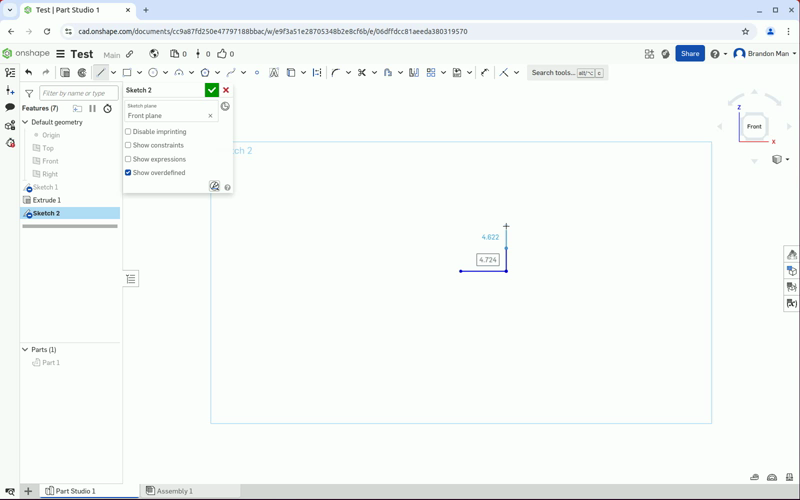
key(esc)
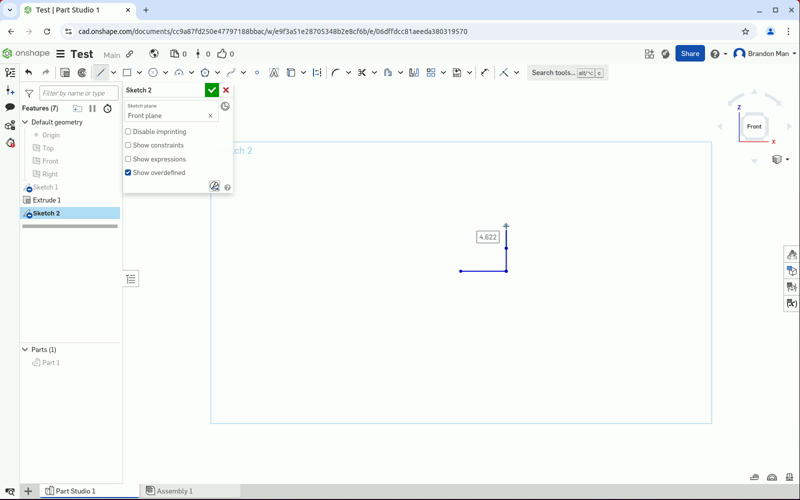
key(a)
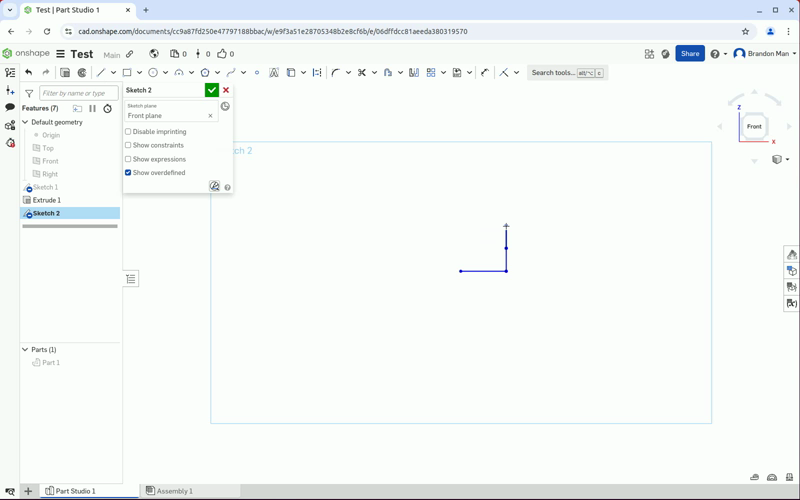
mouse_move(506, 225)
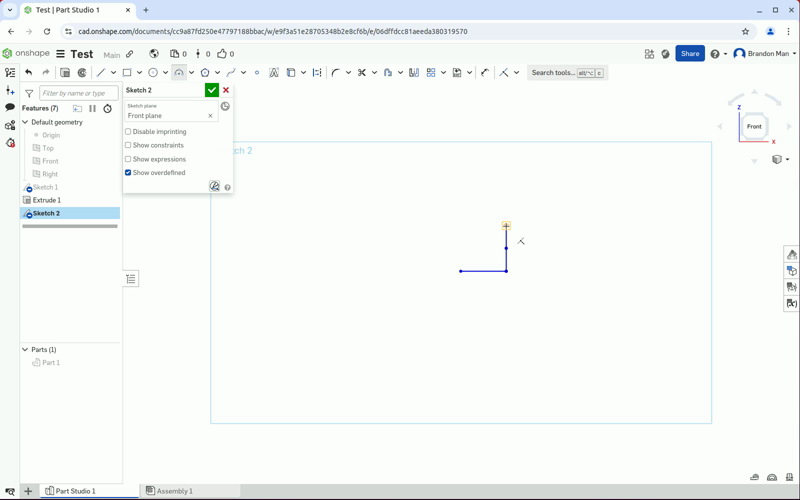
click(506, 225)
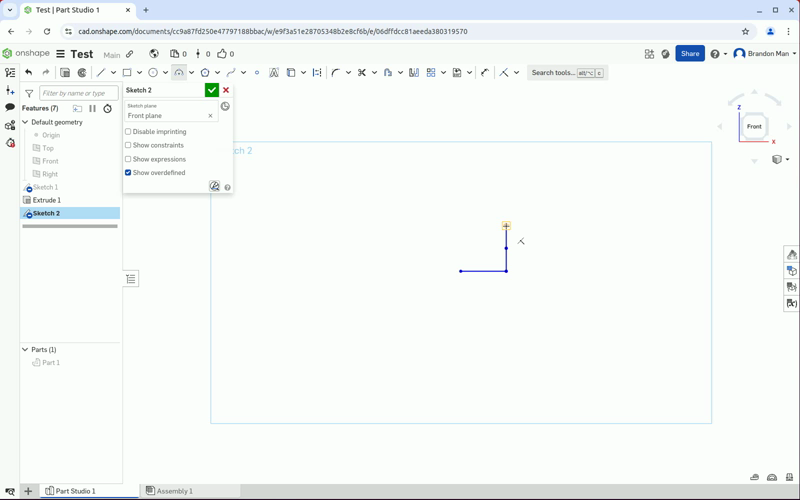
key_down(shift)
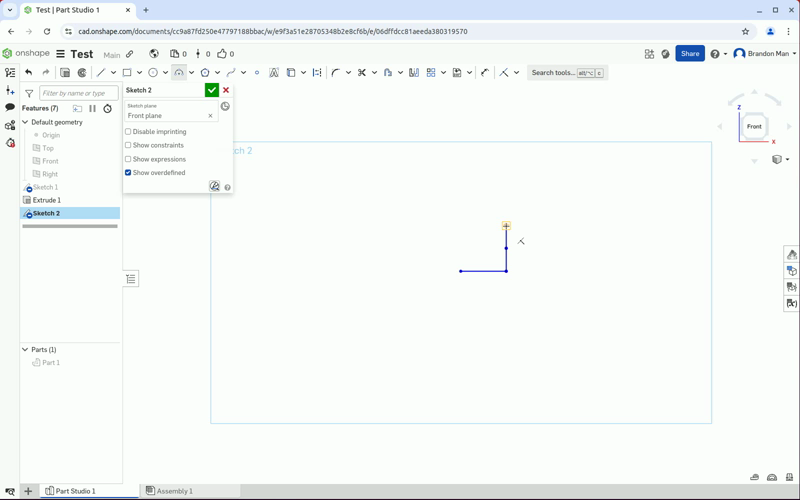
mouse_move(460, 225)
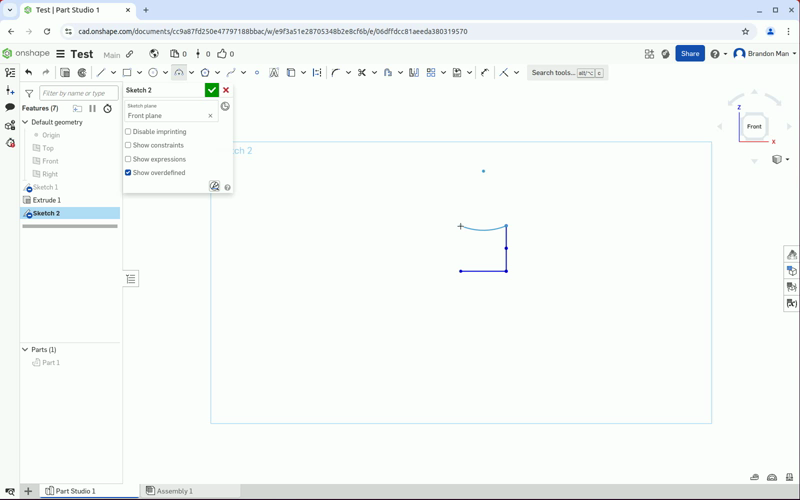
click(460, 225)
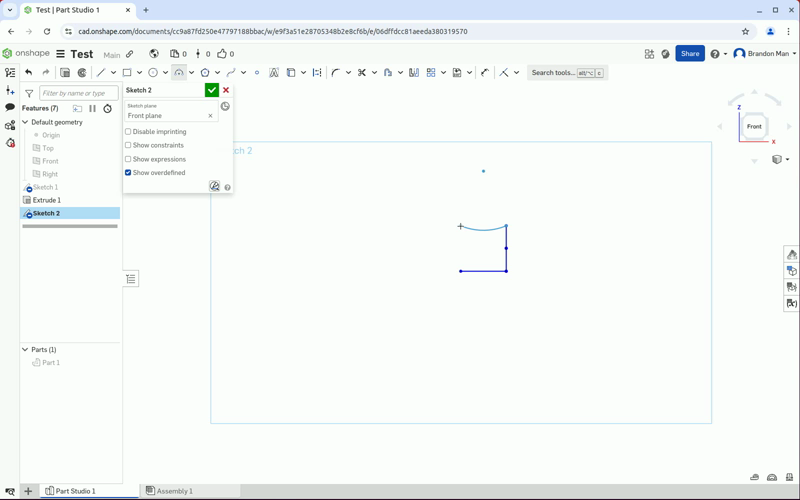
mouse_move(483, 248)
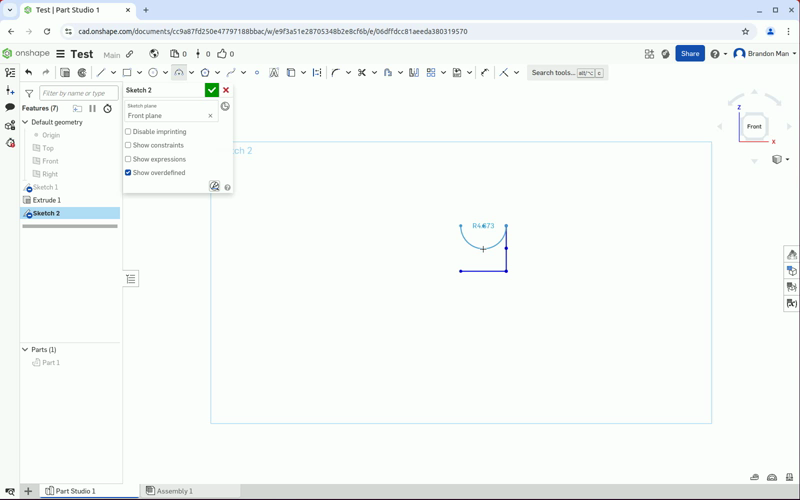
click(483, 248)
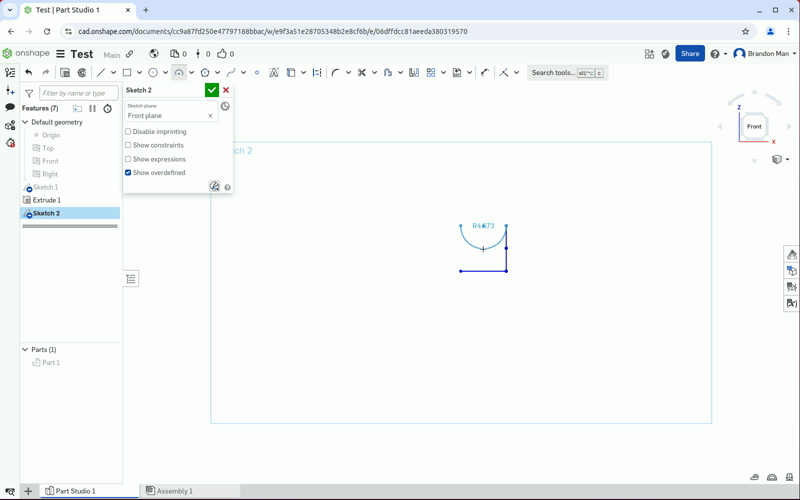
key_up(shift)
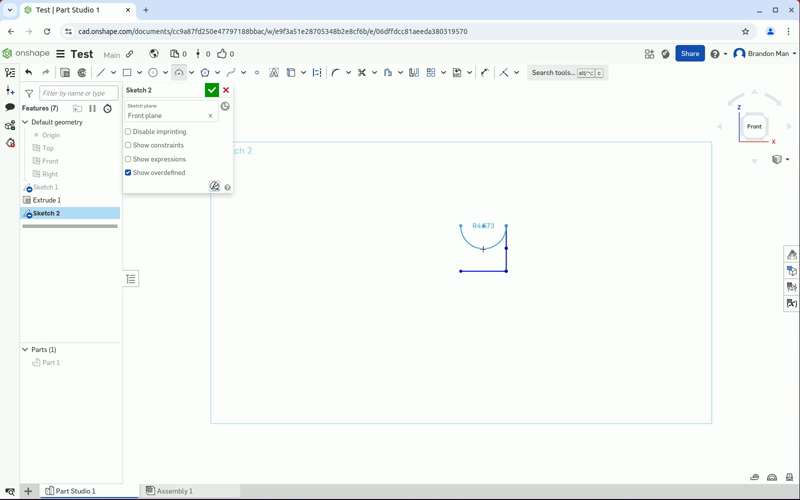
key(esc)
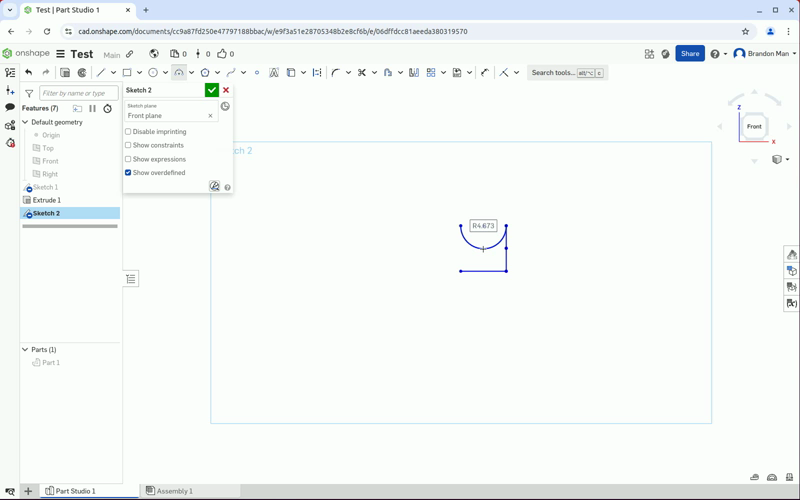
key(l)
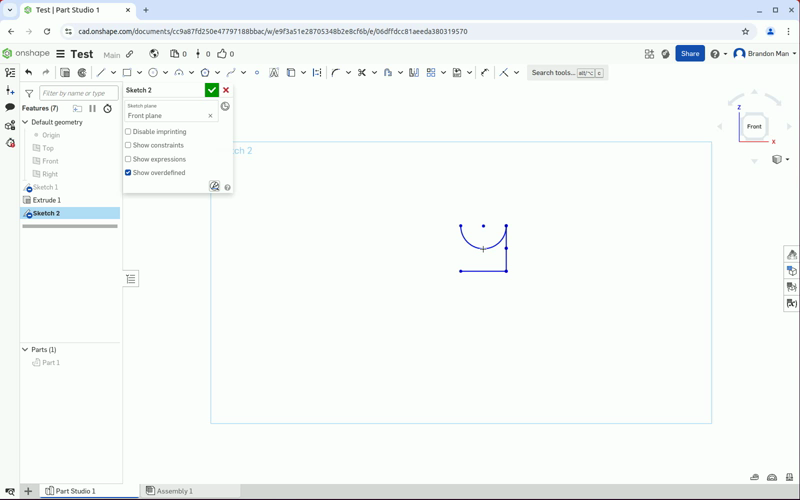
mouse_move(460, 225)
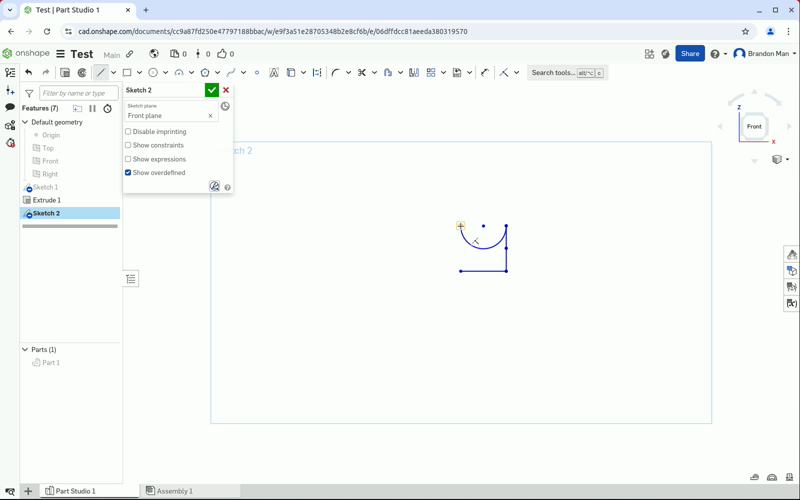
click(460, 225)
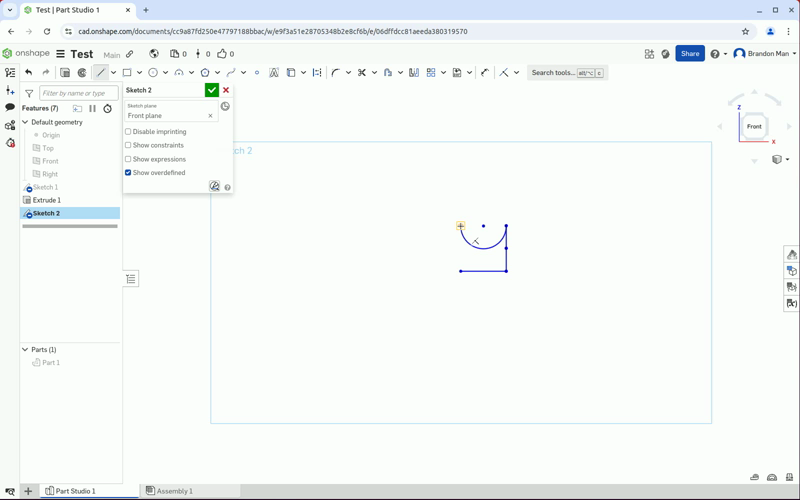
mouse_move(490, 225)
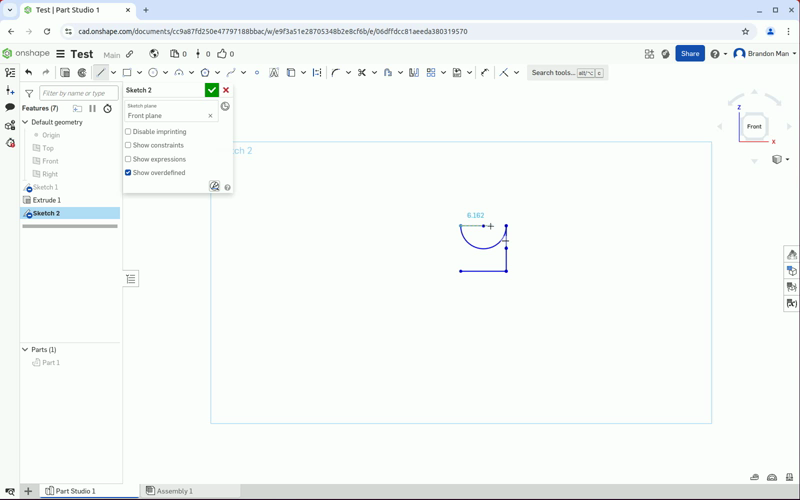
key_down(shift)
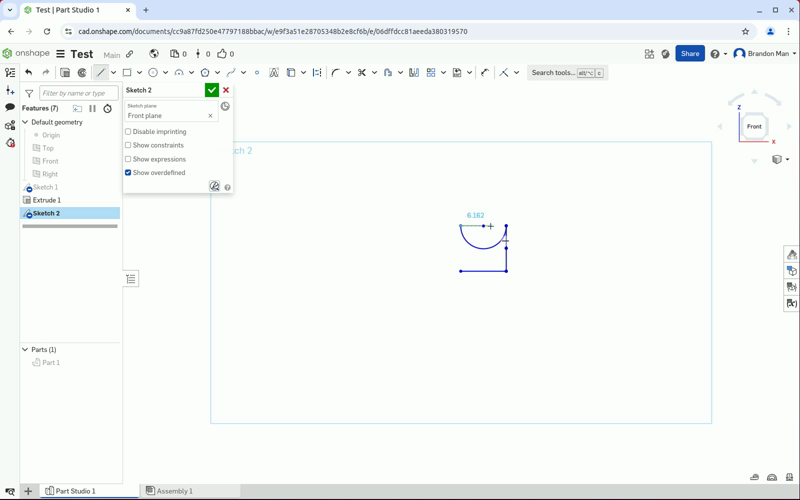
mouse_move(460, 271)
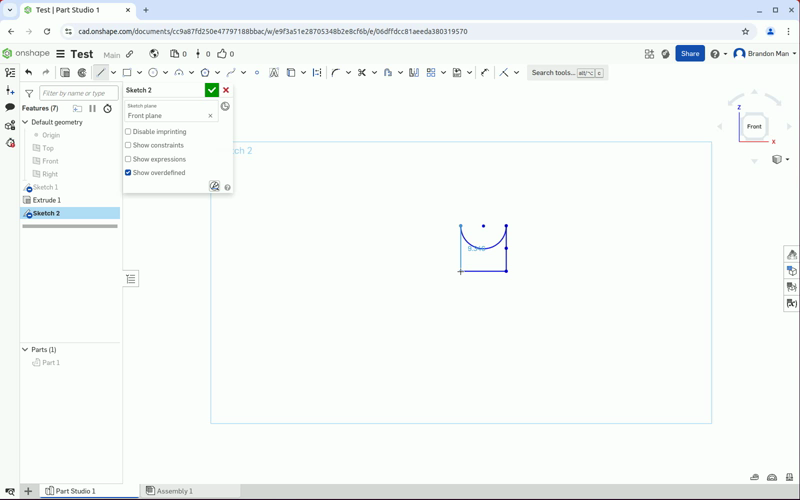
key_up(shift)
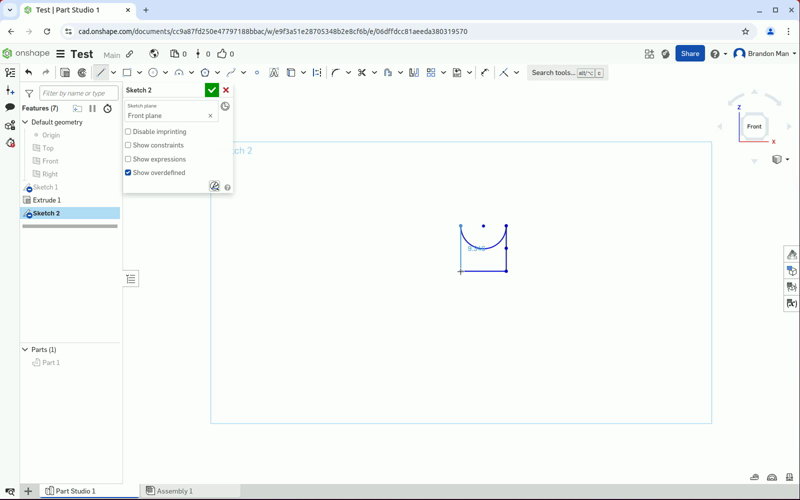
click(460, 271)
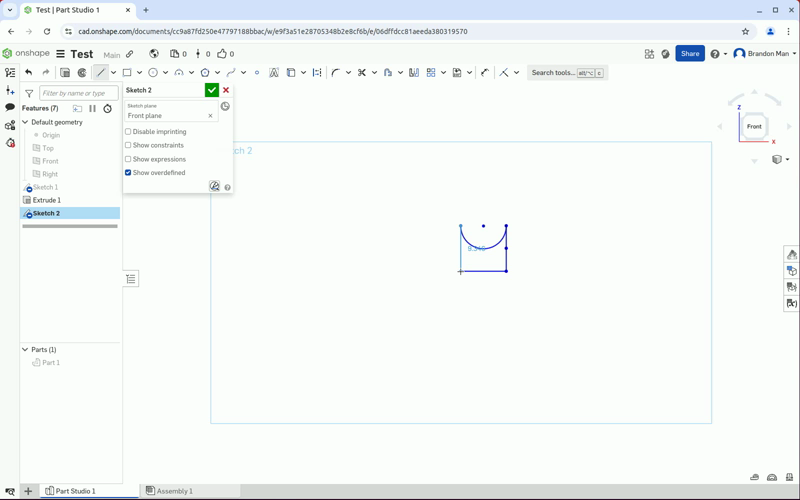
key(esc)
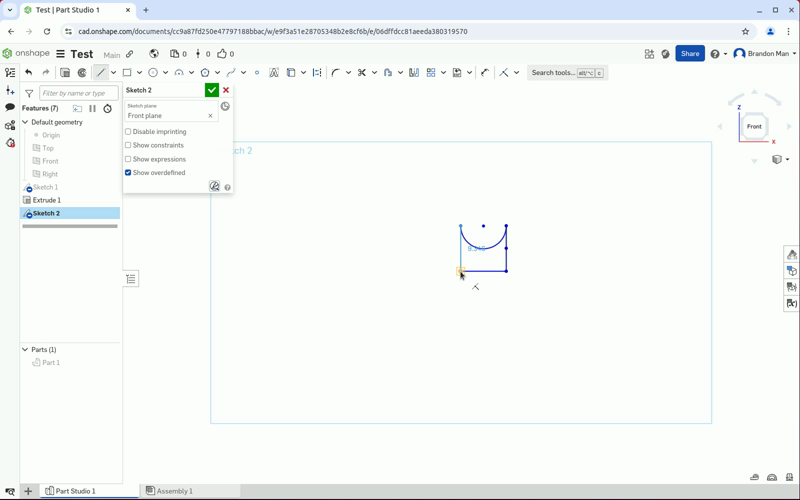
mouse_move(474, 256)
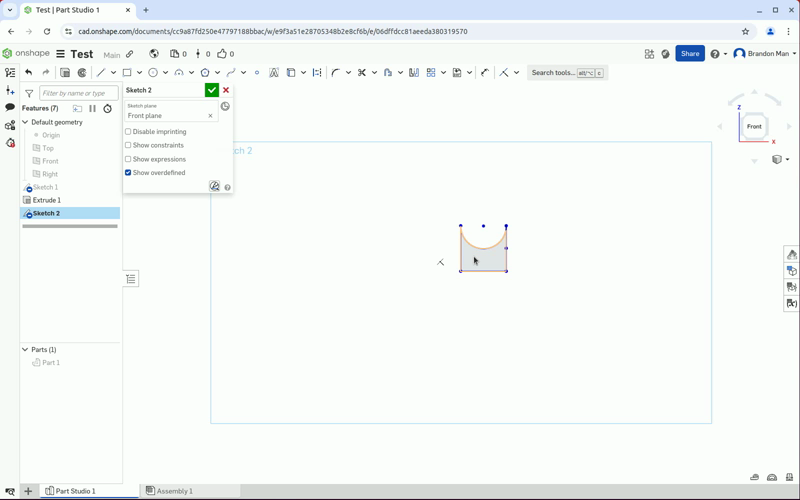
scroll(6)
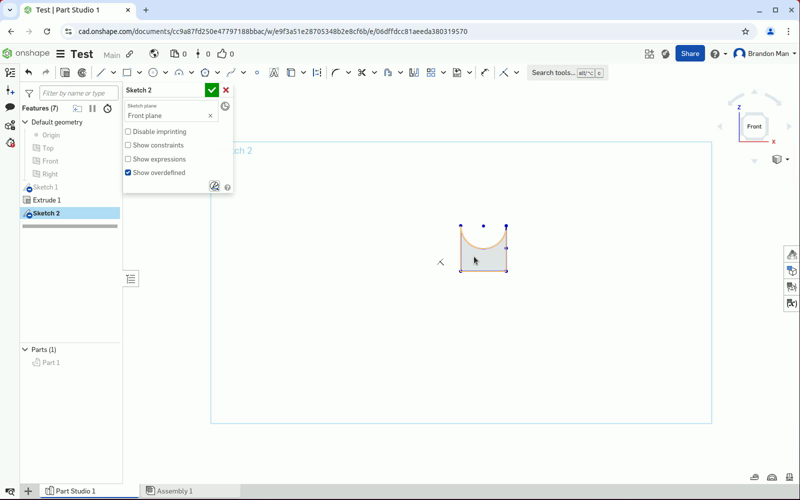
scroll(6)
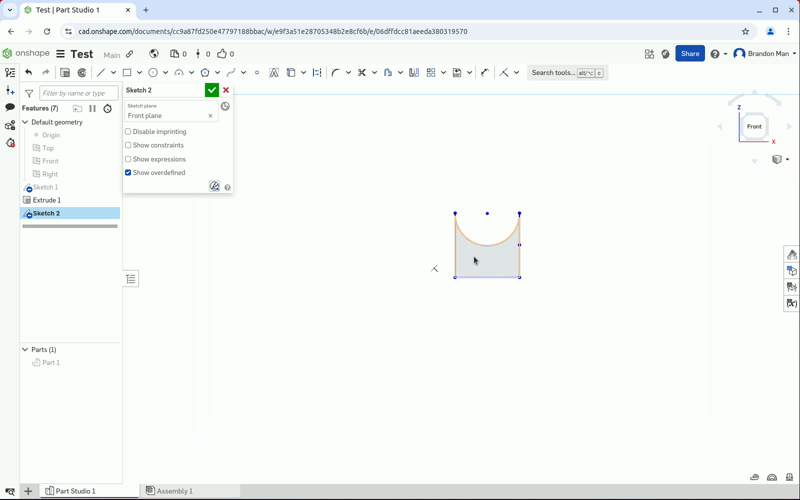
scroll(6)
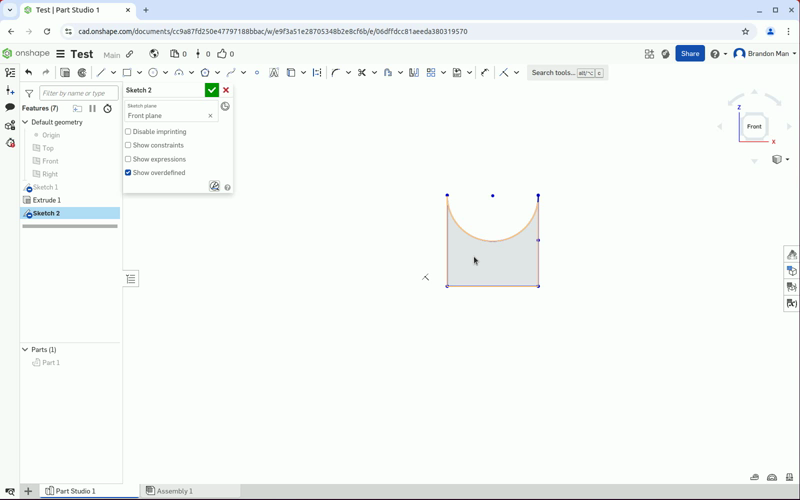
scroll(6)
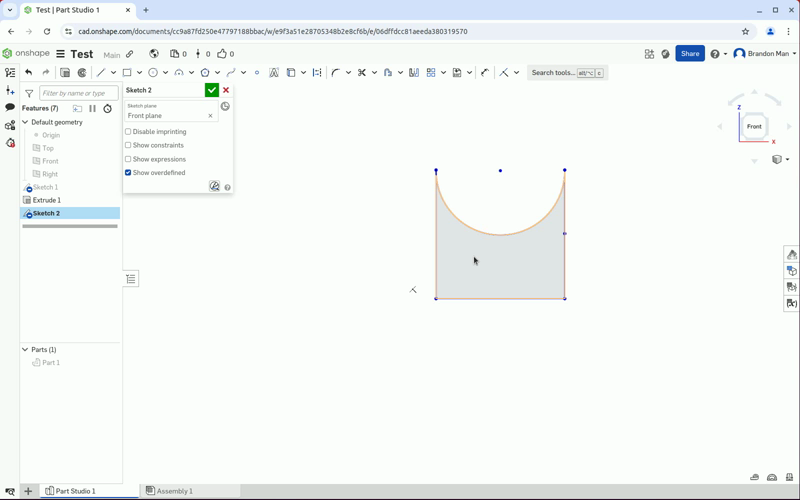
scroll(6)
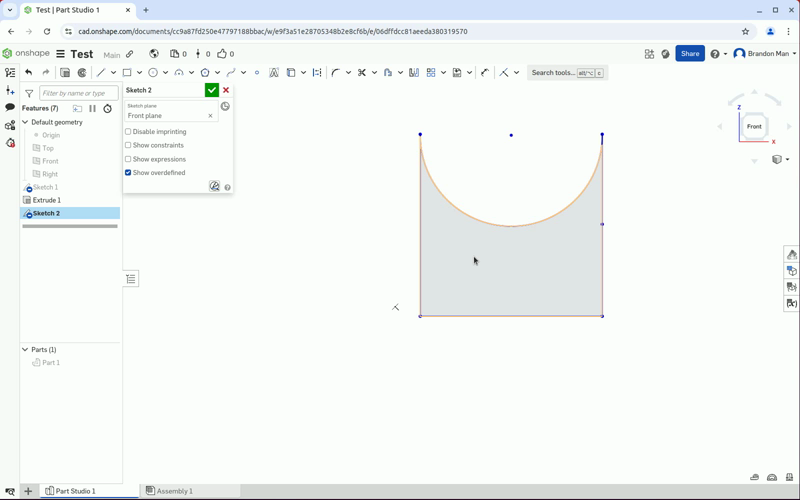
scroll(6)
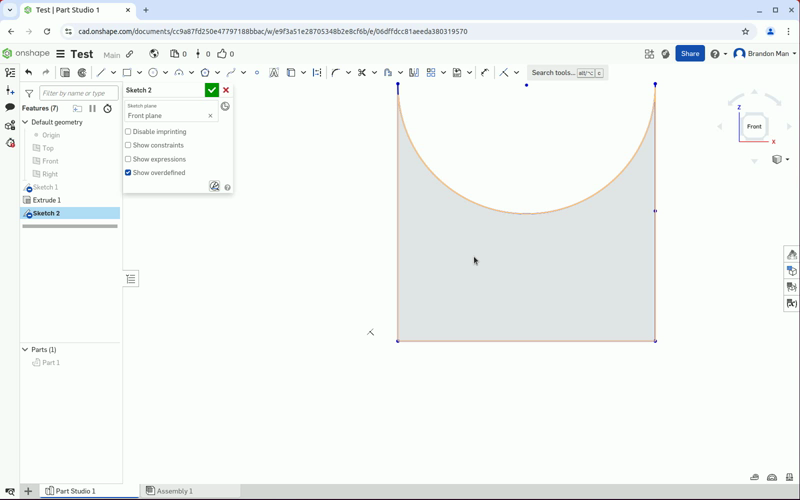
scroll(6)
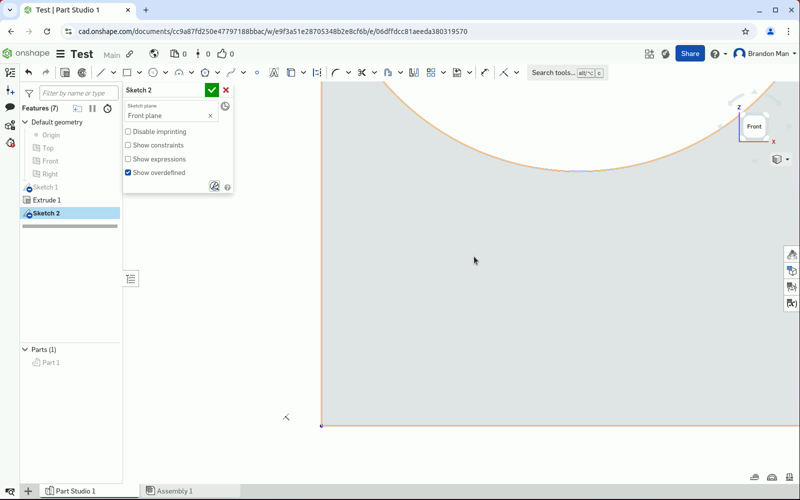
click(474, 256)
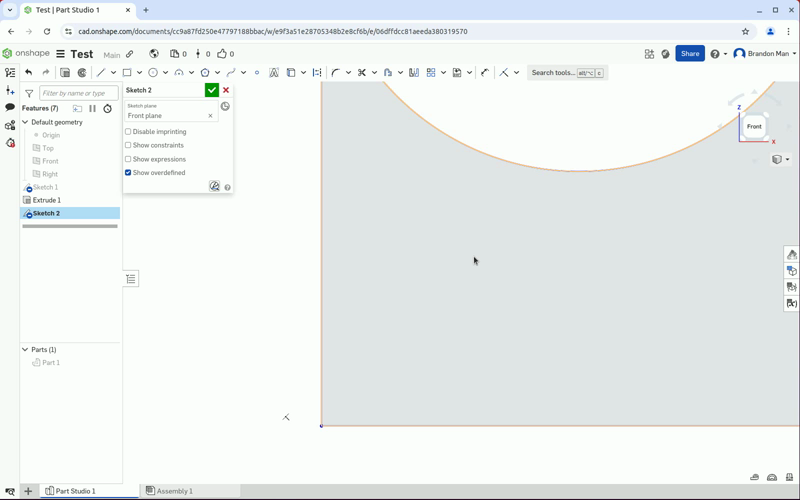
scroll(-6)
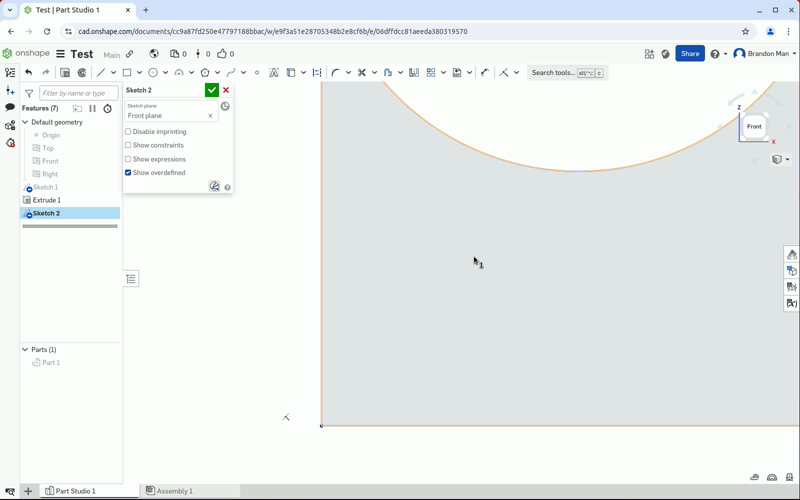
scroll(-6)
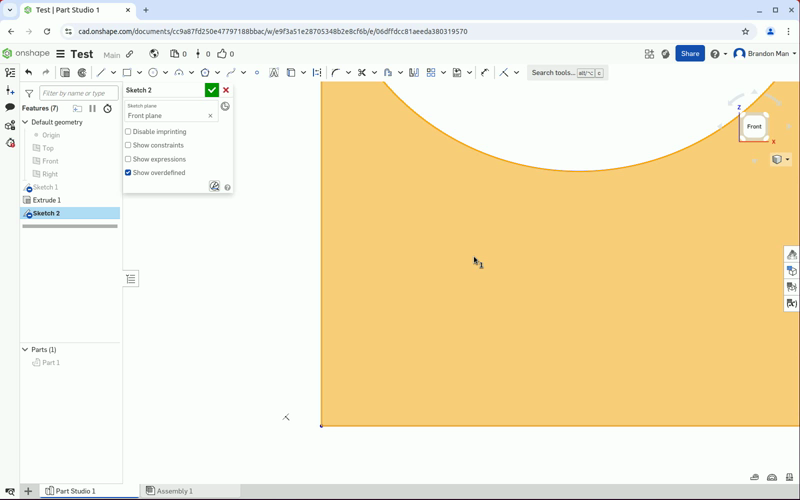
scroll(-6)
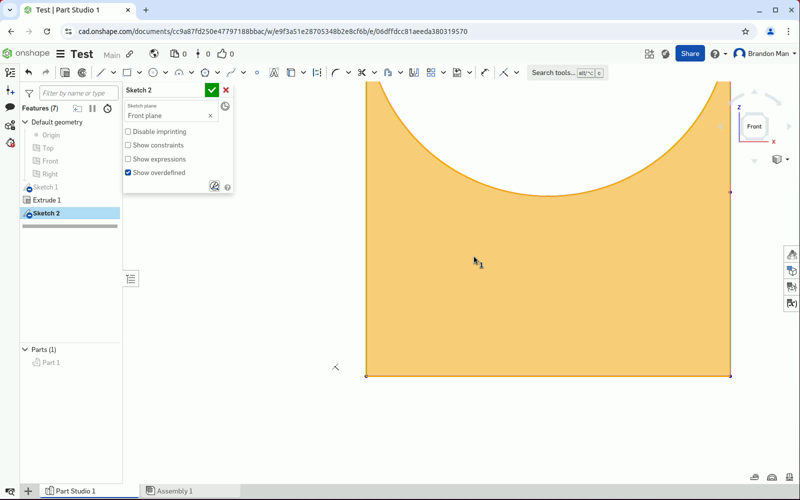
scroll(-6)
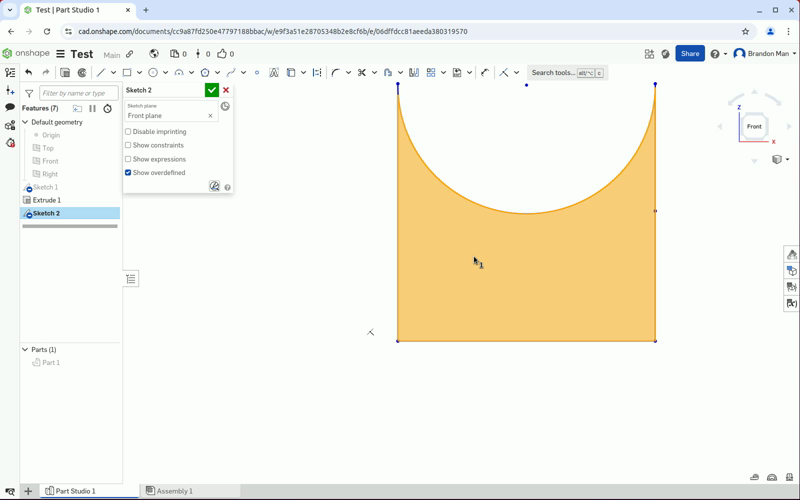
scroll(-6)
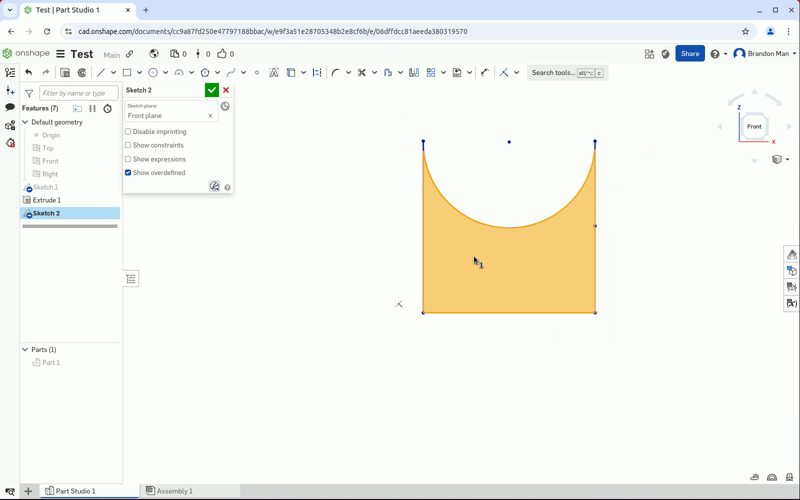
scroll(-6)
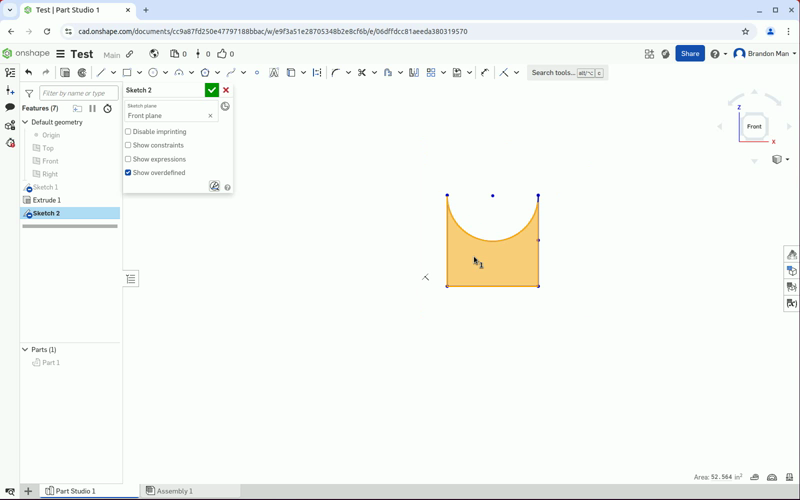
scroll(-6)
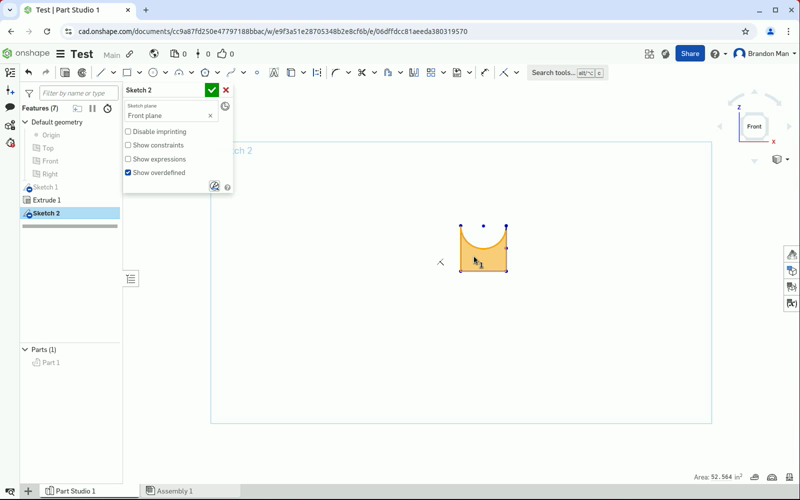
mouse_move(73, 352)
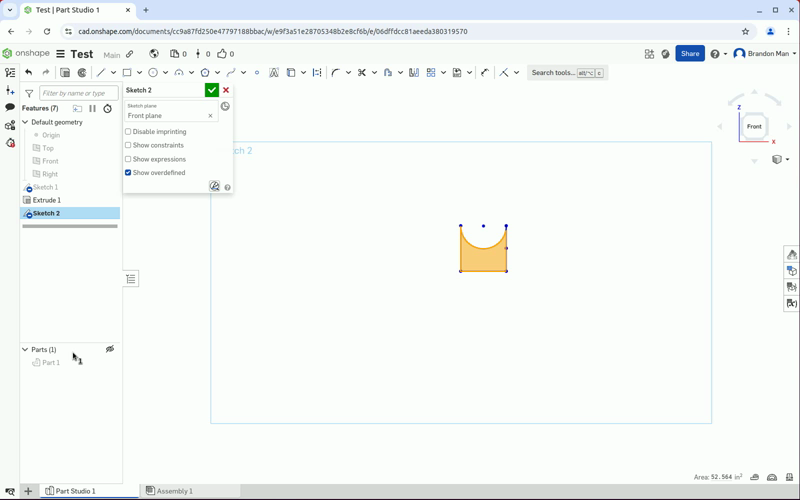
key(shift+y)
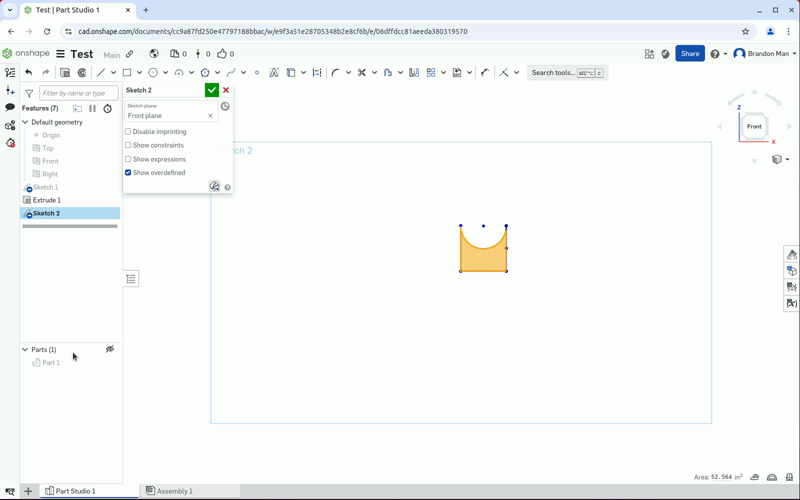
key(shift+e)
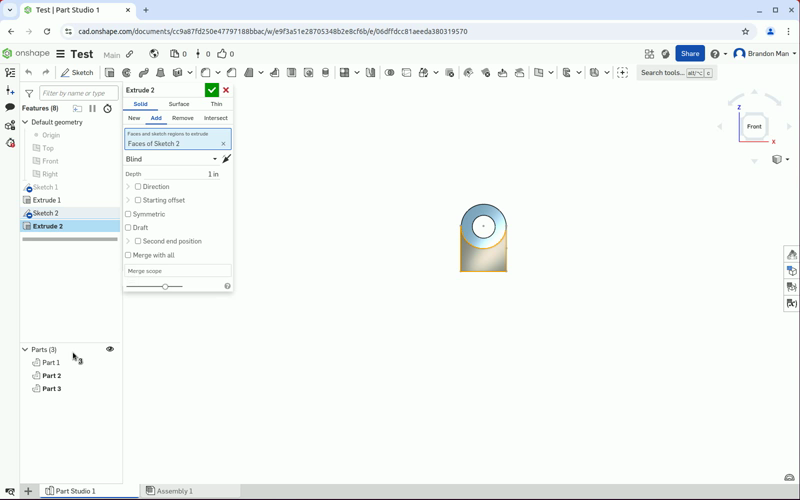
mouse_move(143, 106)
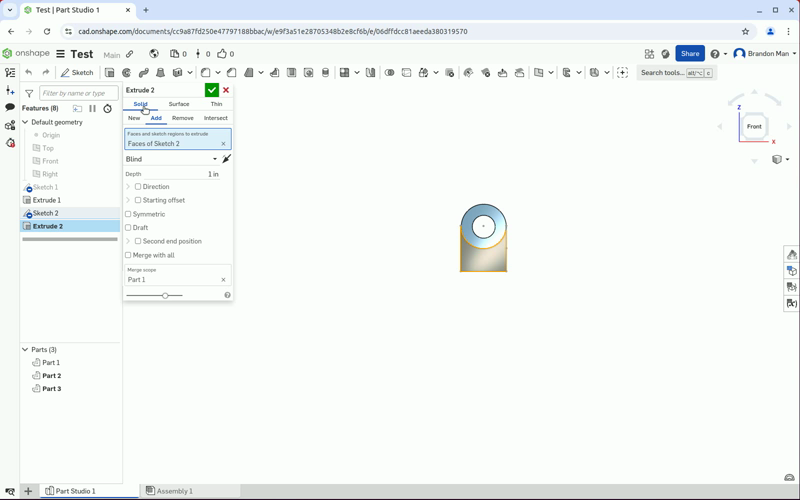
click(143, 106)
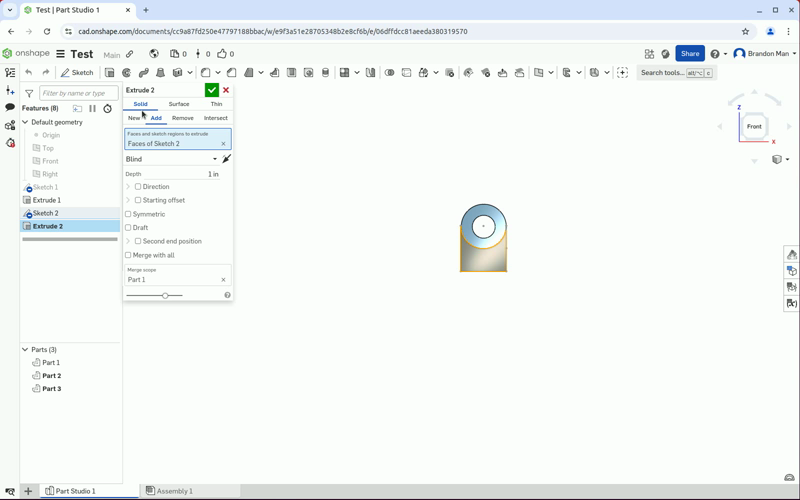
mouse_move(137, 120)
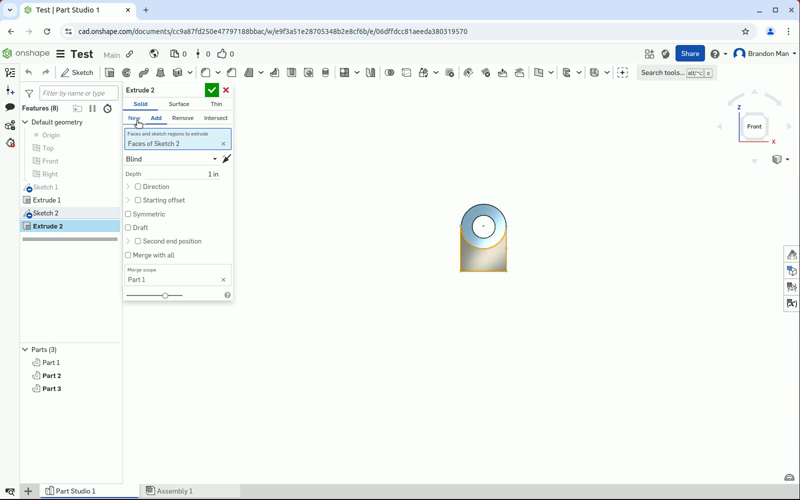
click(137, 120)
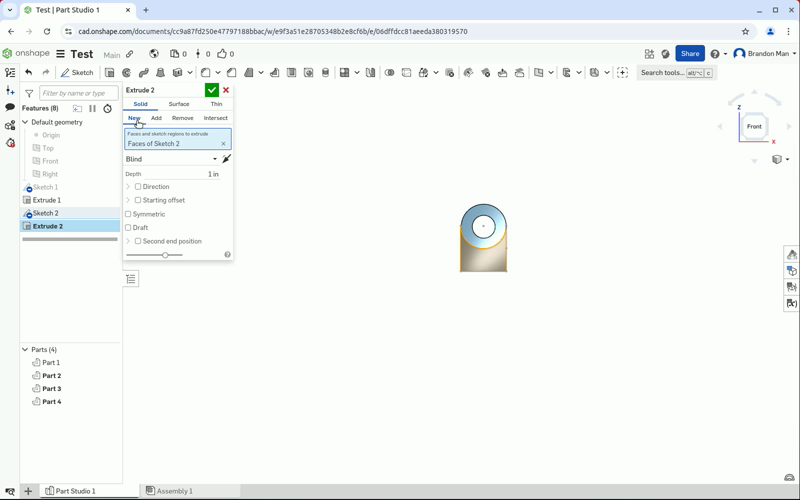
key(tab, 4)
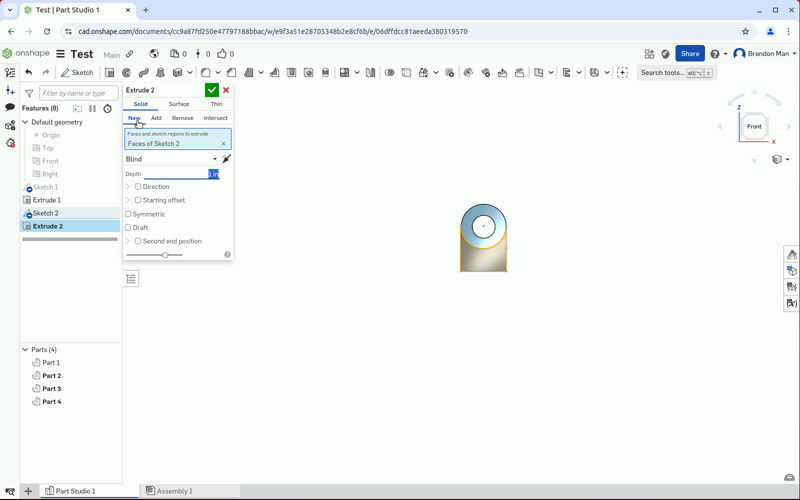
text(-13.961)
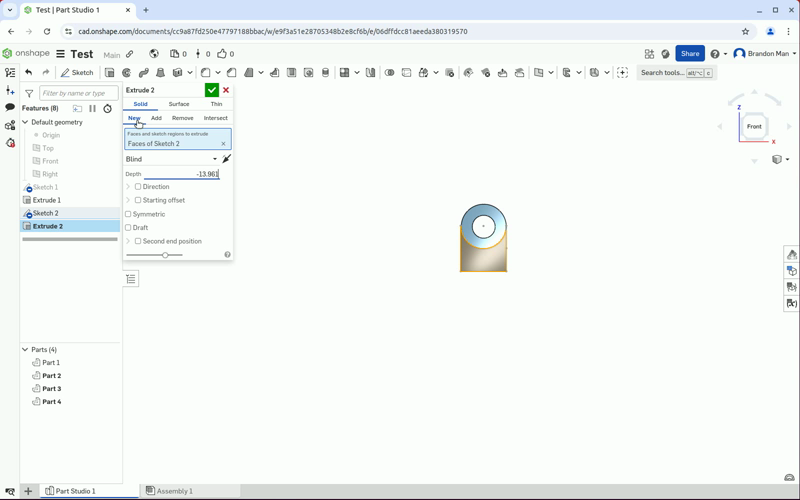
key(enter)
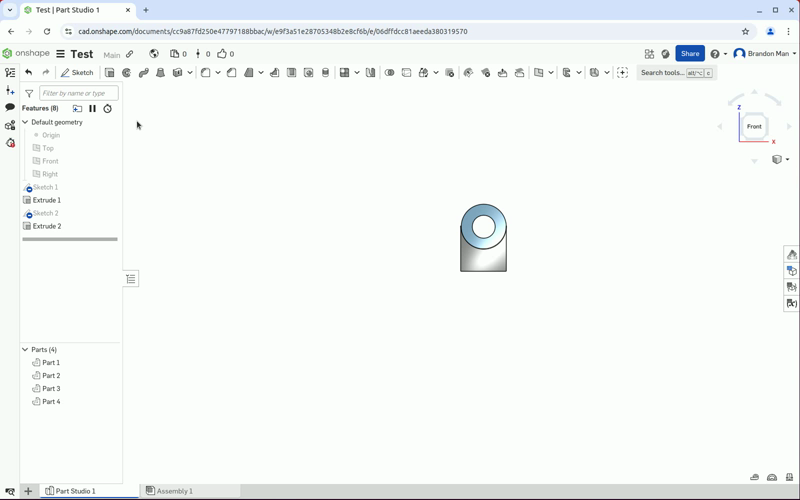
key(shift+h)
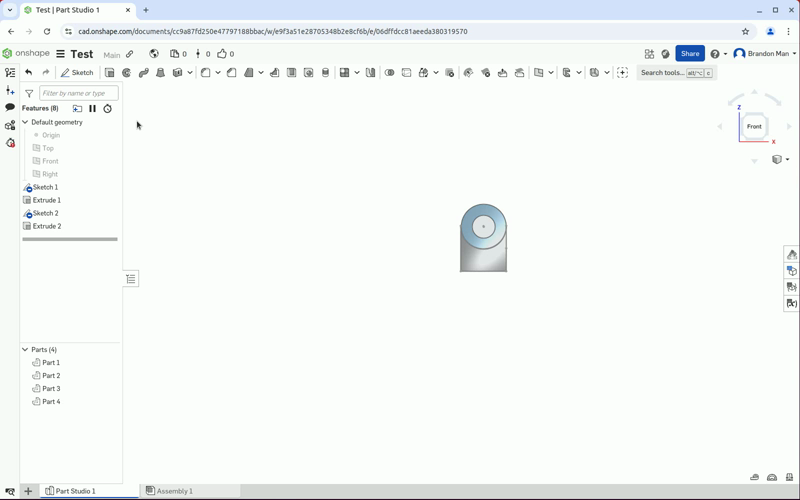
key(shift+h)
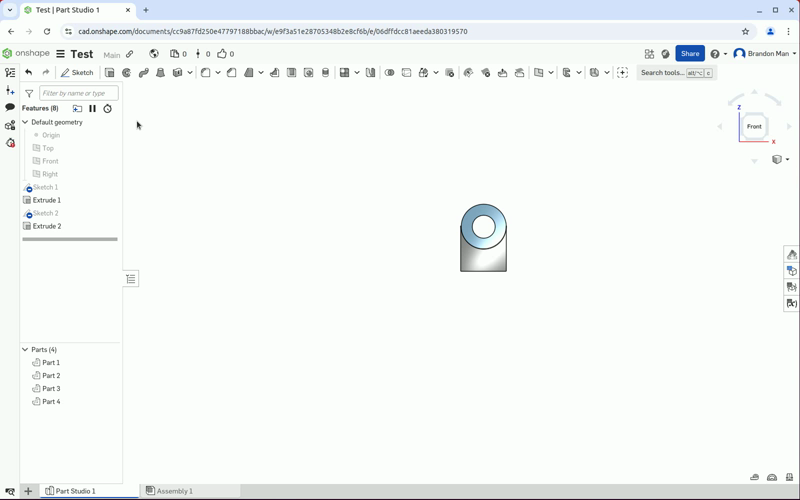
mouse_move(73, 189)
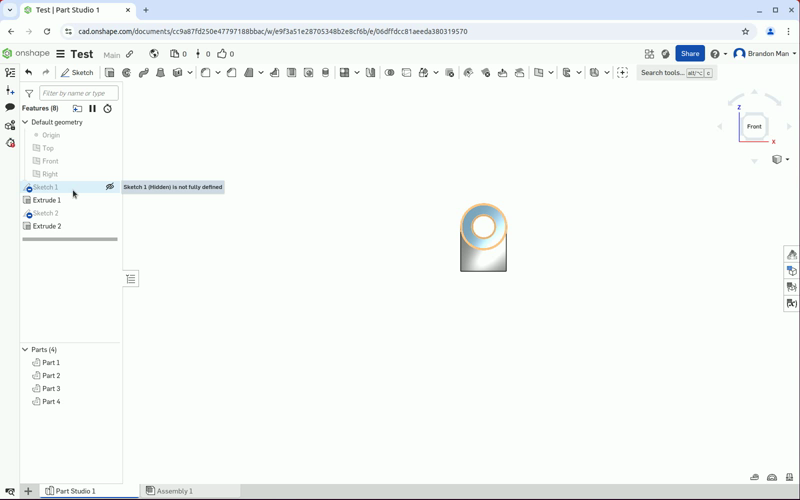
click(73, 189)
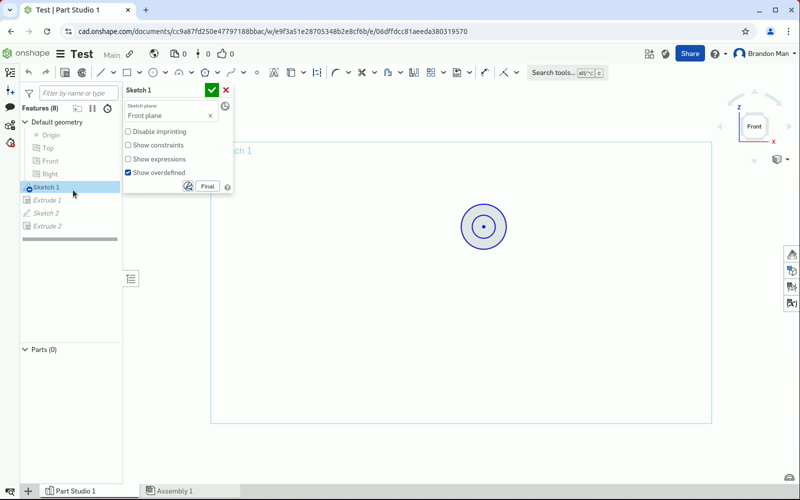
mouse_move(229, 92)
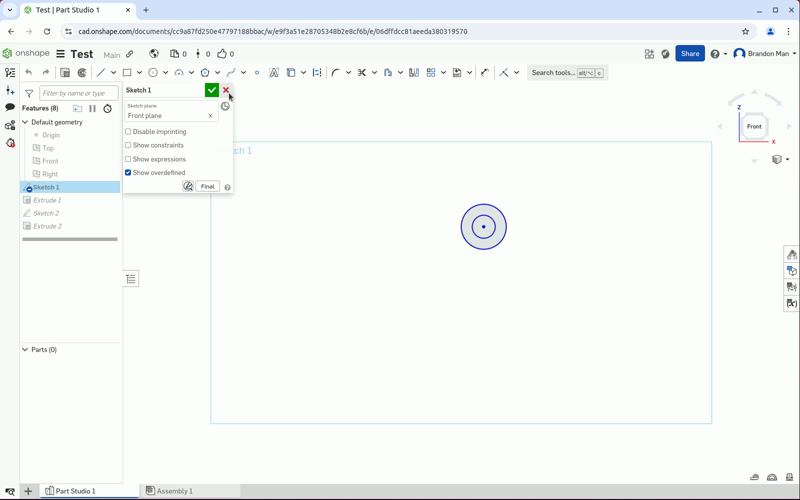
click(229, 92)
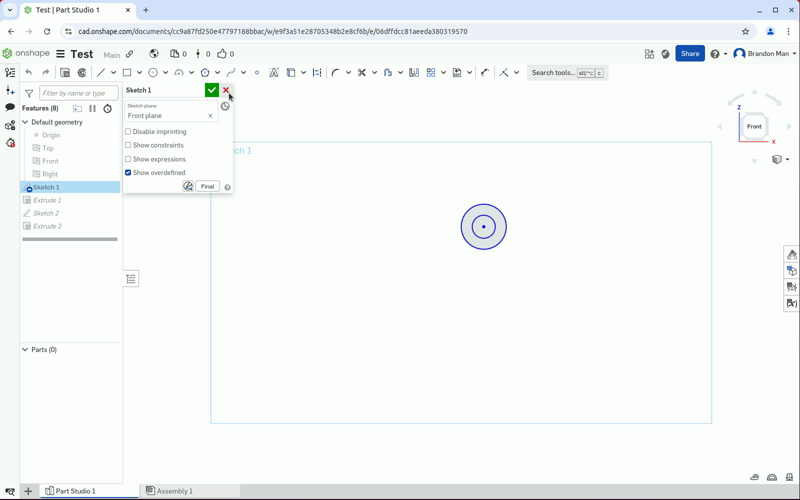
key(shift+s)
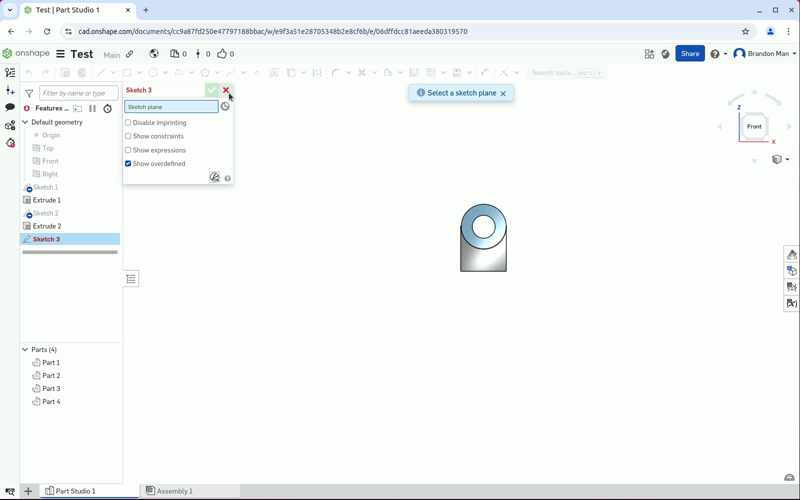
mouse_move(73, 163)
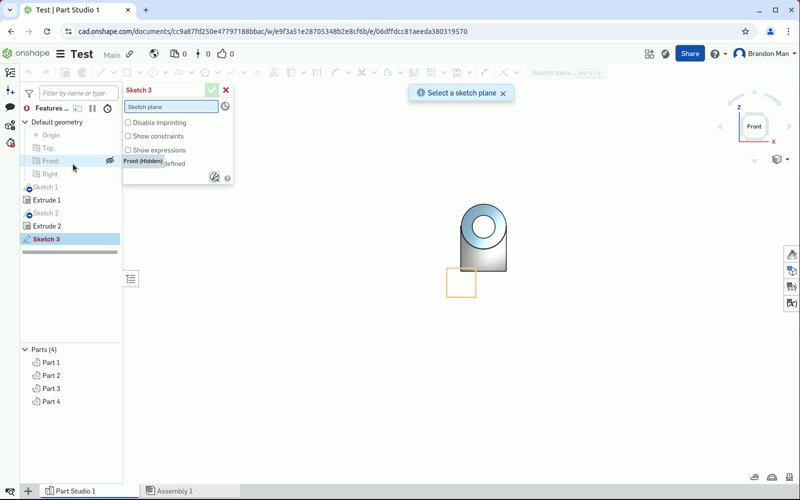
click(73, 163)
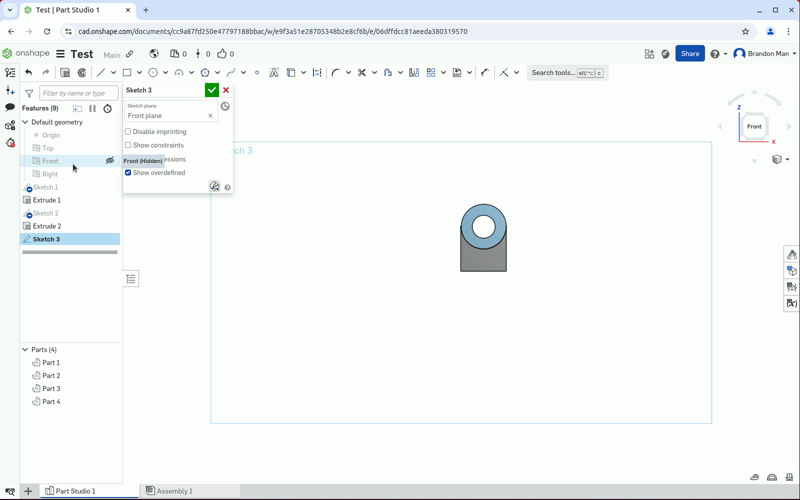
mouse_move(73, 352)
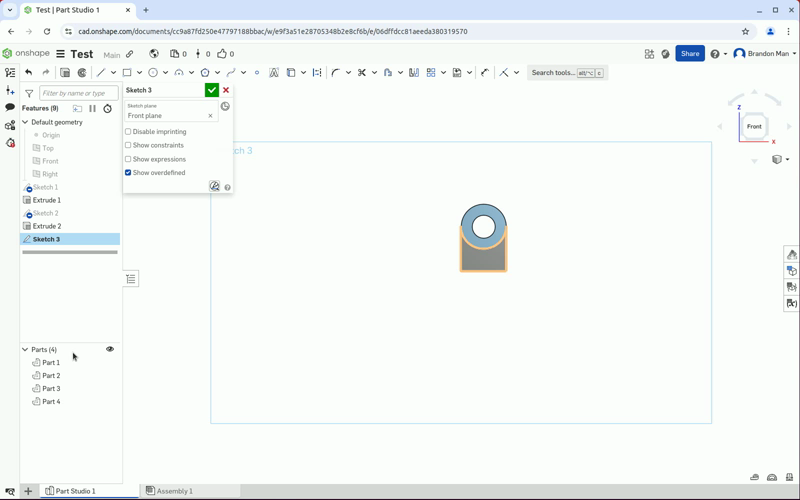
key(y)
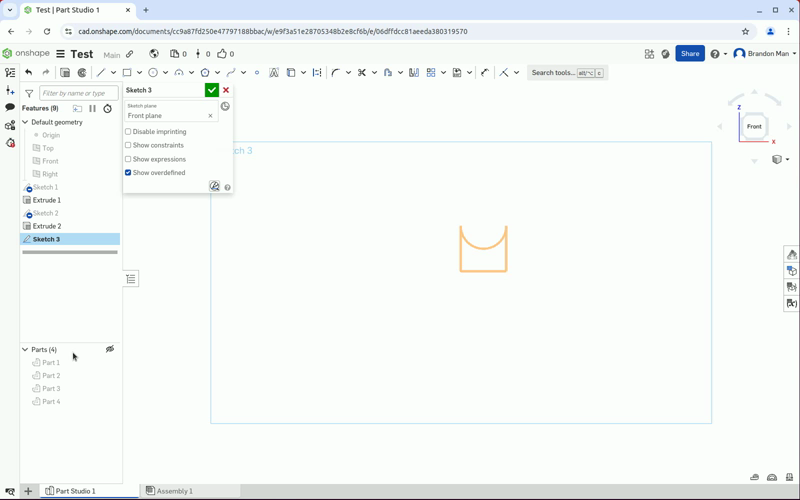
key(l)
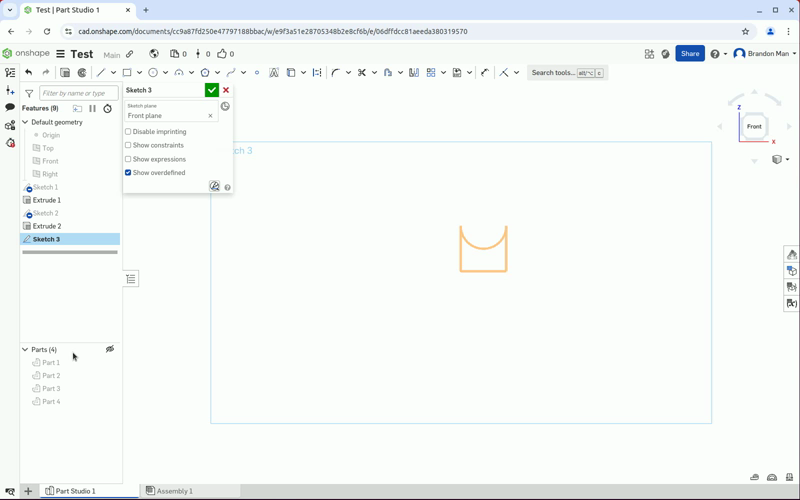
key_down(shift)
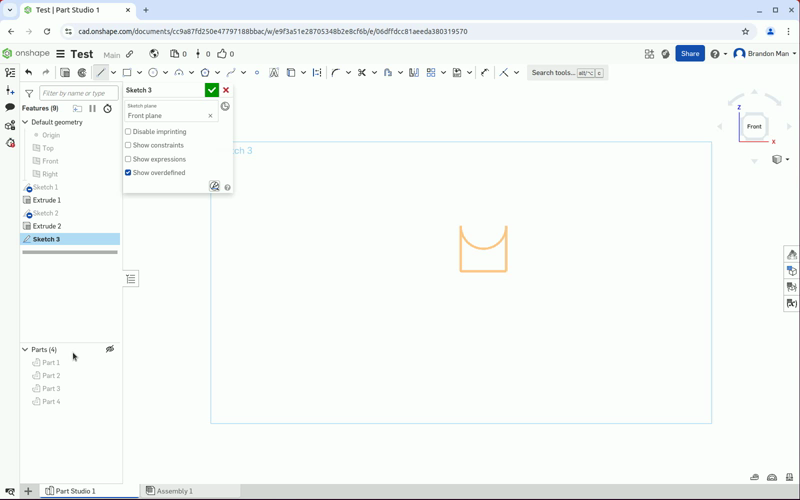
mouse_move(505, 271)
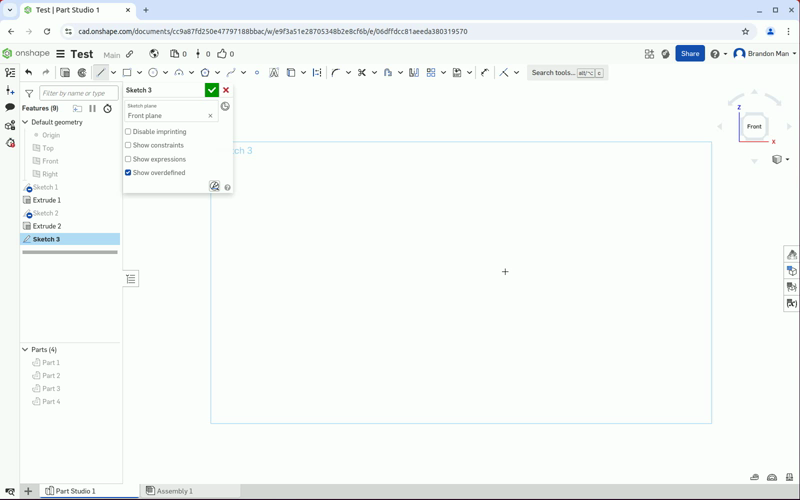
click(505, 271)
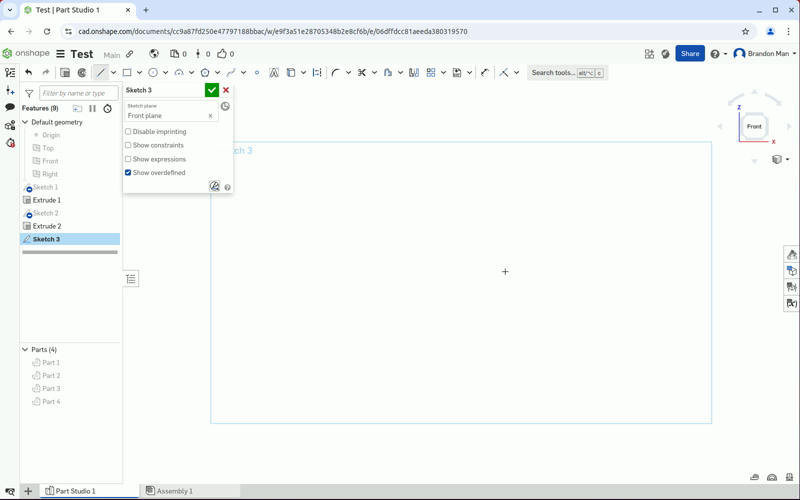
key_up(shift)
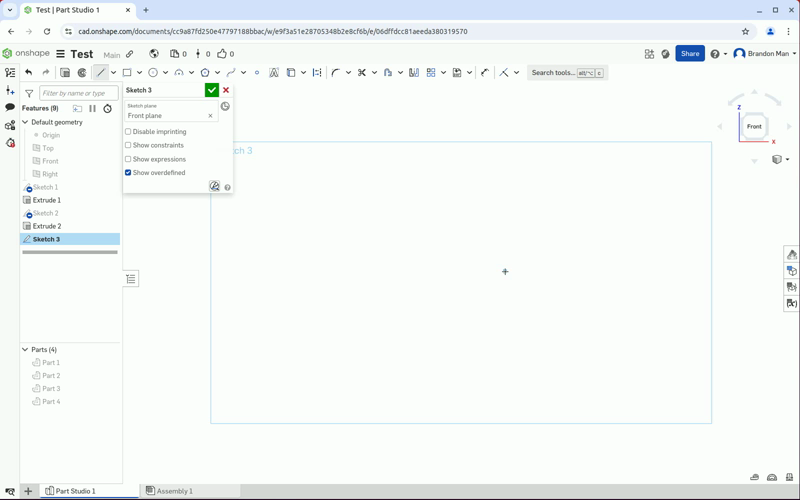
key_down(shift)
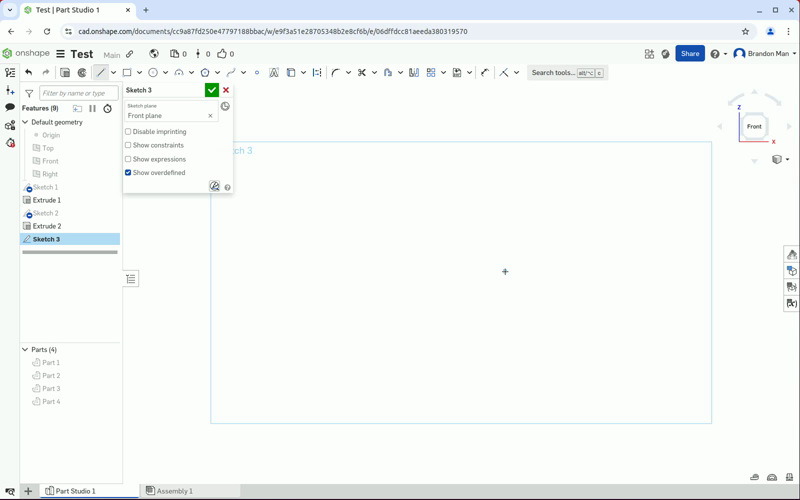
mouse_move(535, 271)
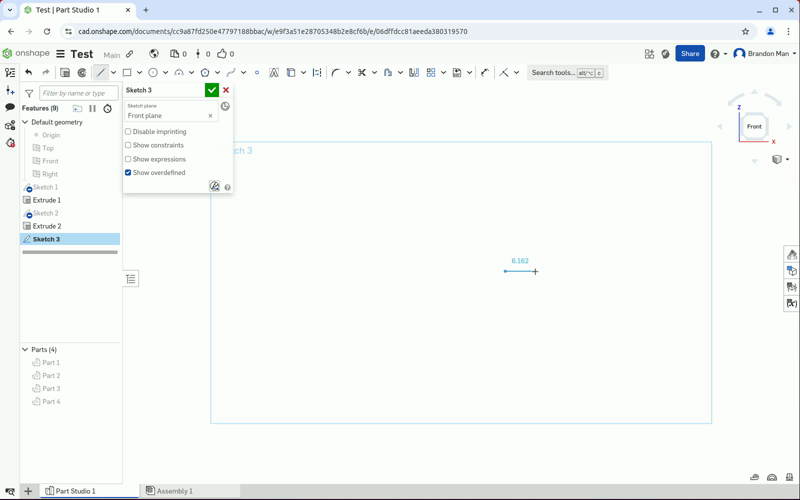
mouse_move(528, 271)
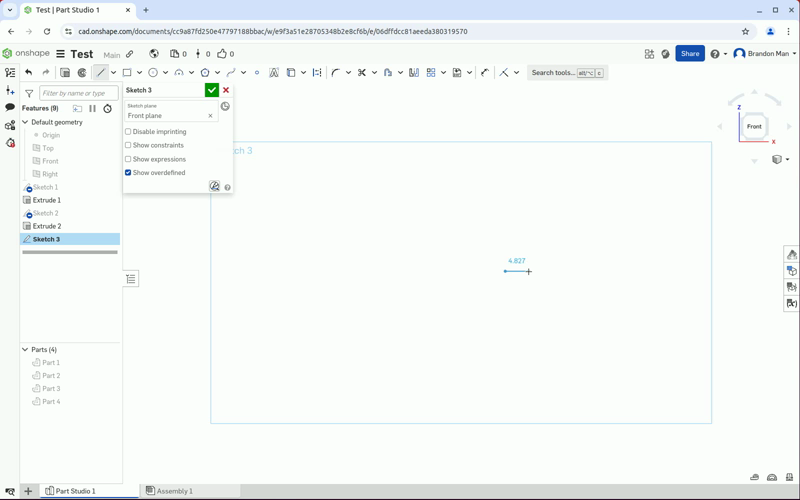
click(528, 271)
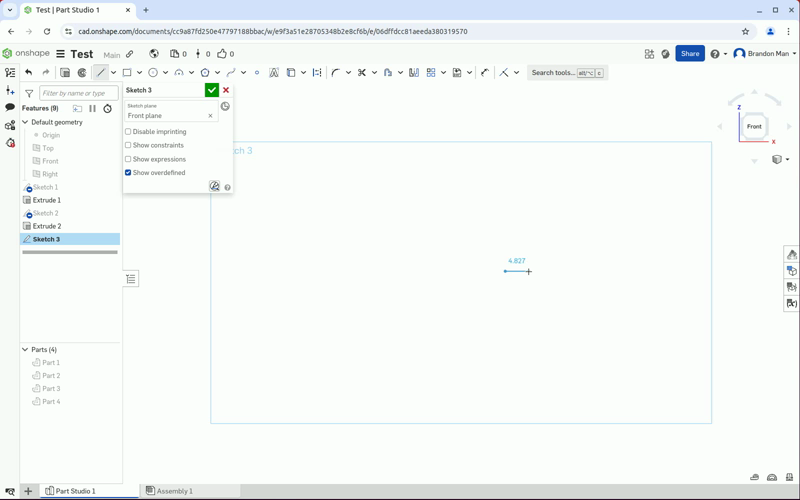
key_up(shift)
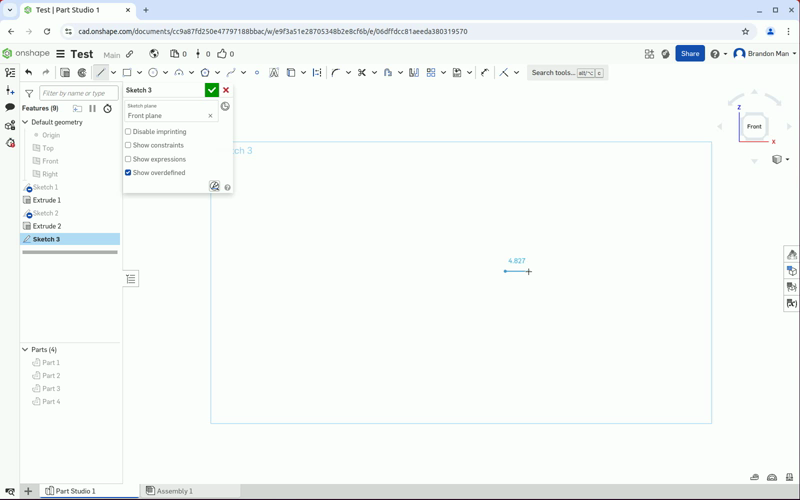
key(esc)
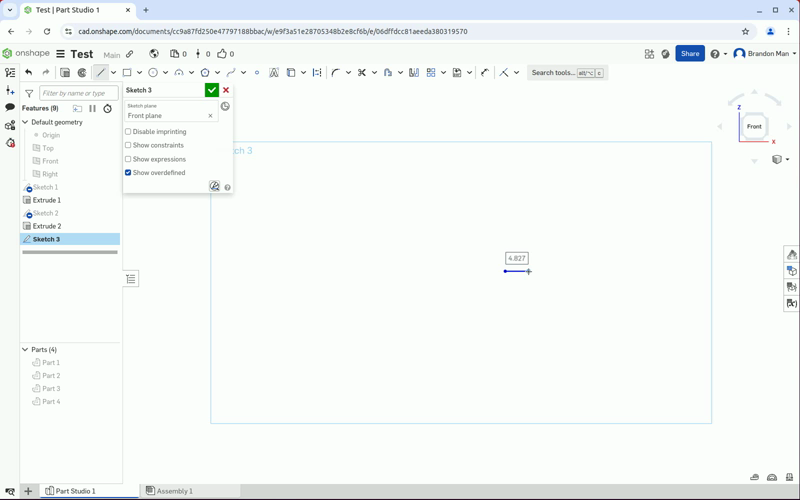
key(a)
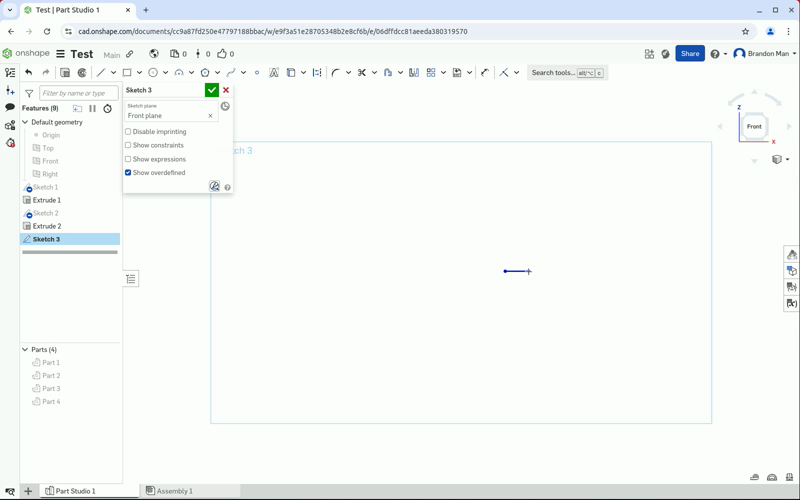
mouse_move(528, 271)
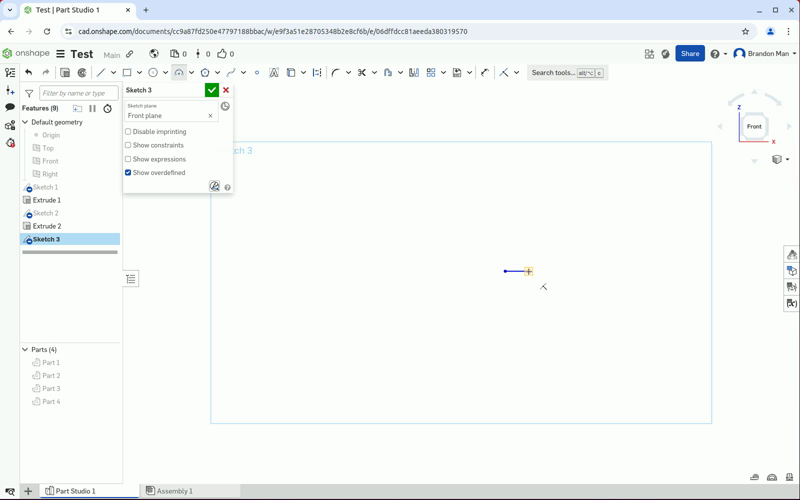
click(528, 271)
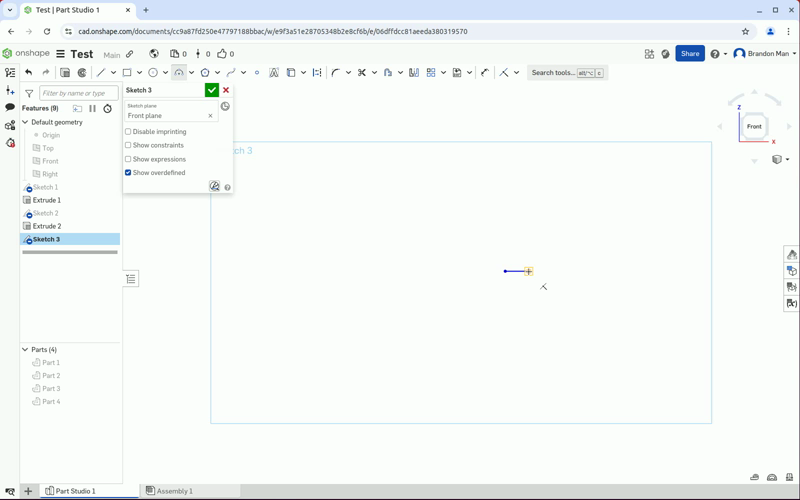
key_down(shift)
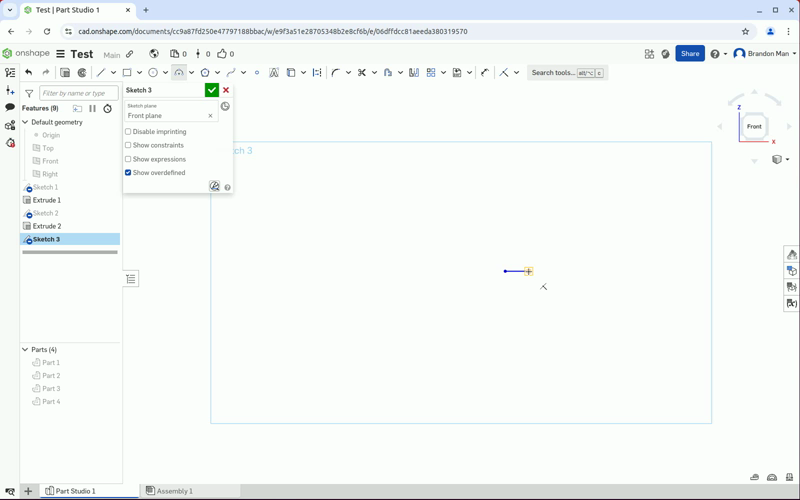
mouse_move(505, 248)
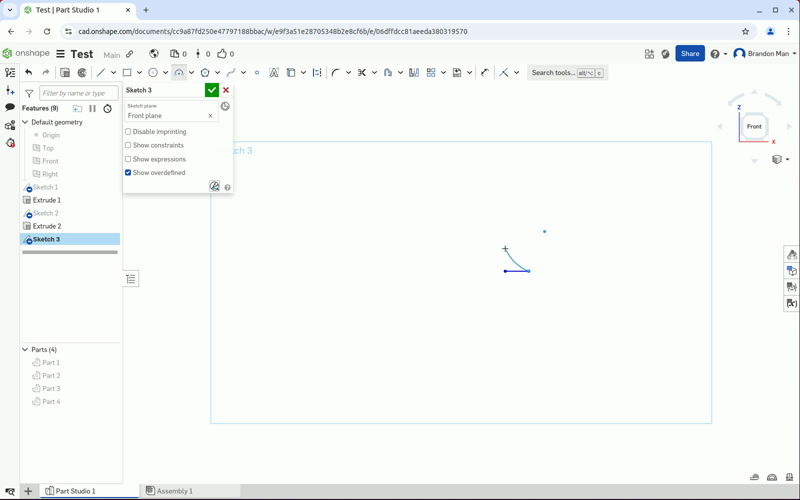
click(505, 248)
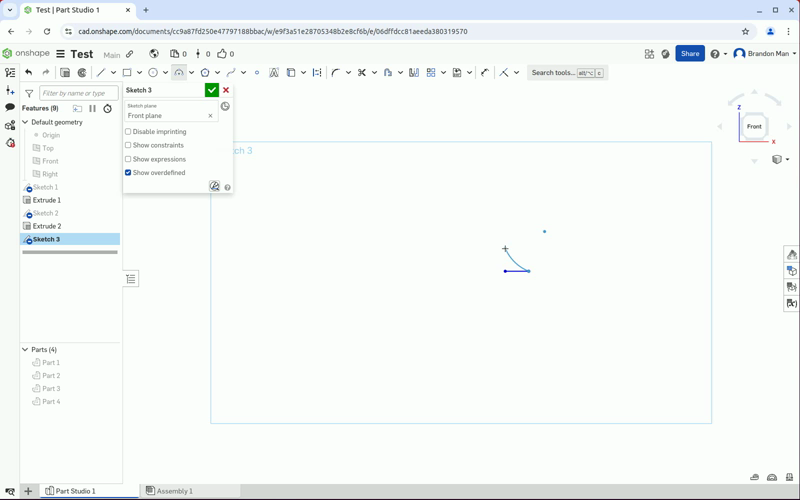
mouse_move(512, 264)
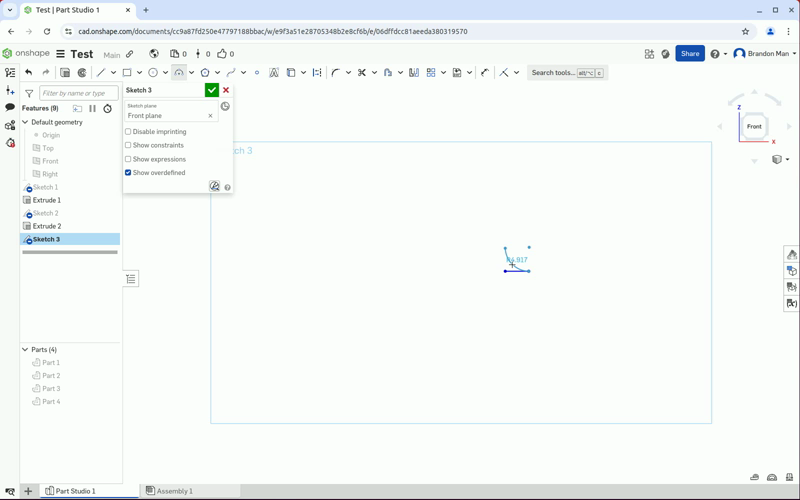
click(512, 264)
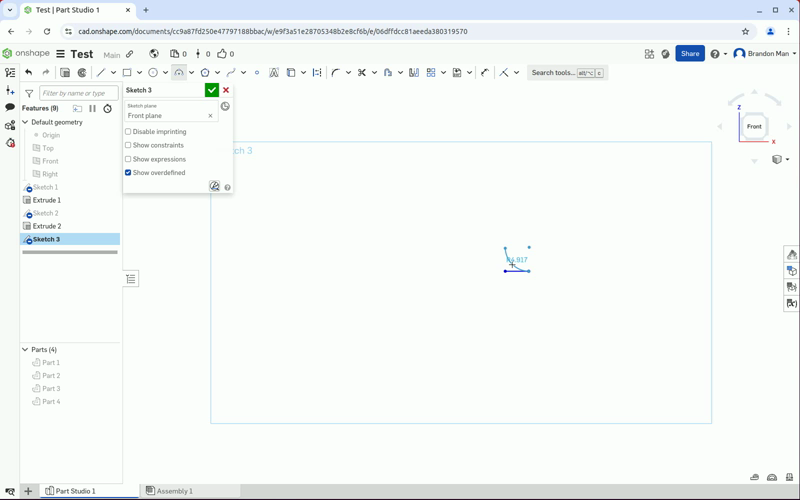
key_up(shift)
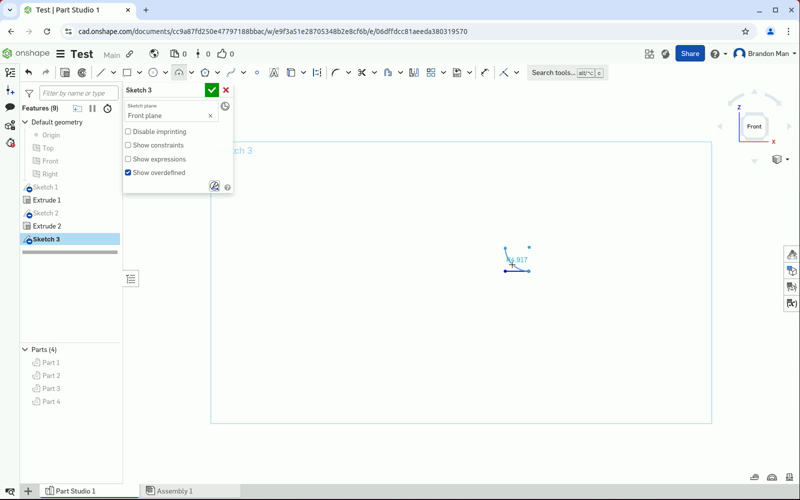
key(esc)
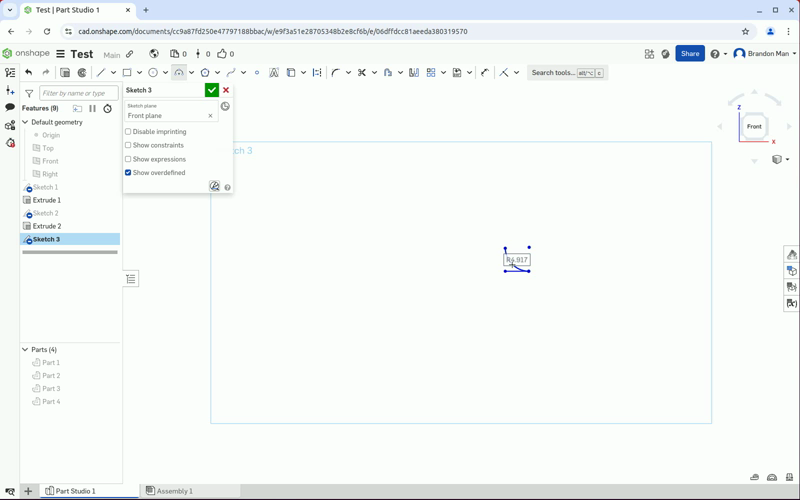
key(l)
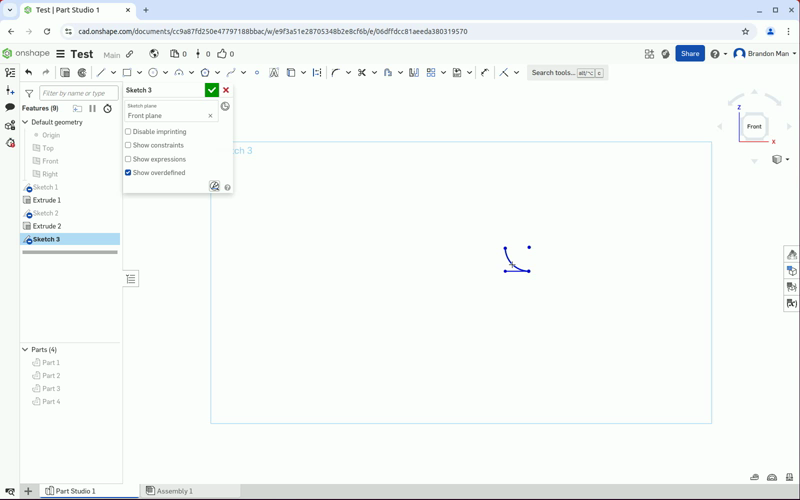
mouse_move(505, 248)
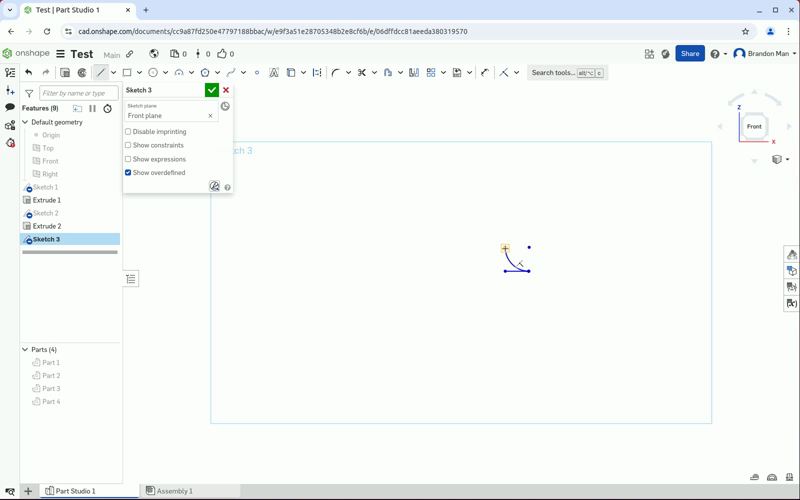
click(505, 248)
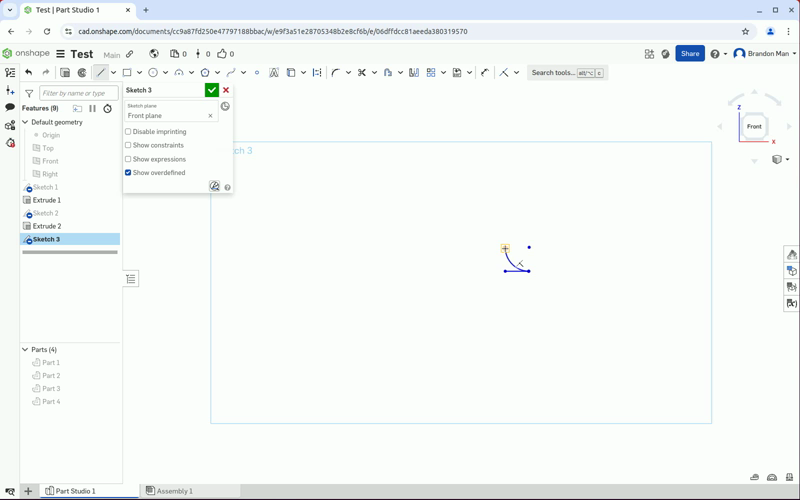
mouse_move(535, 248)
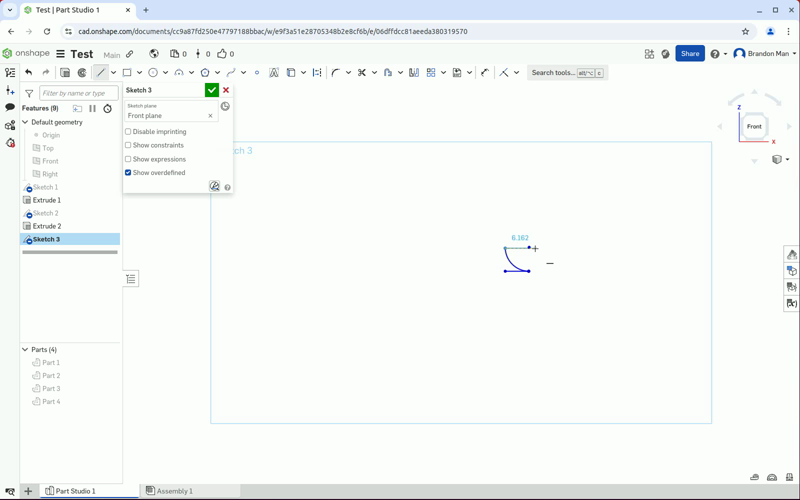
key_down(shift)
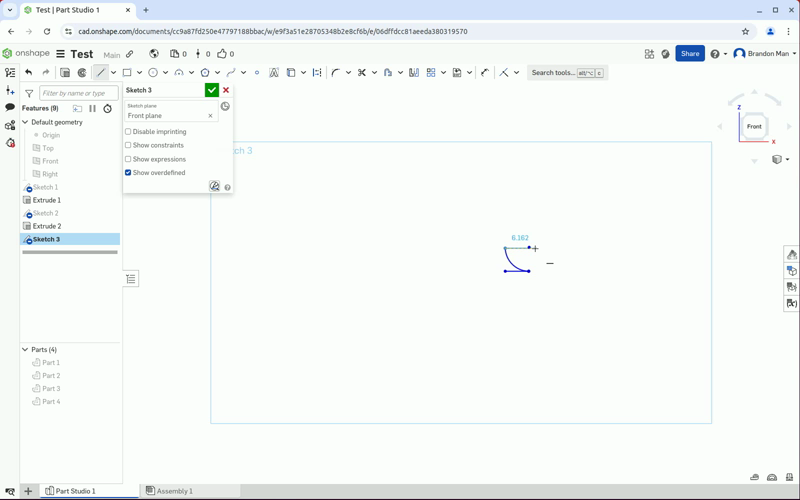
mouse_move(505, 271)
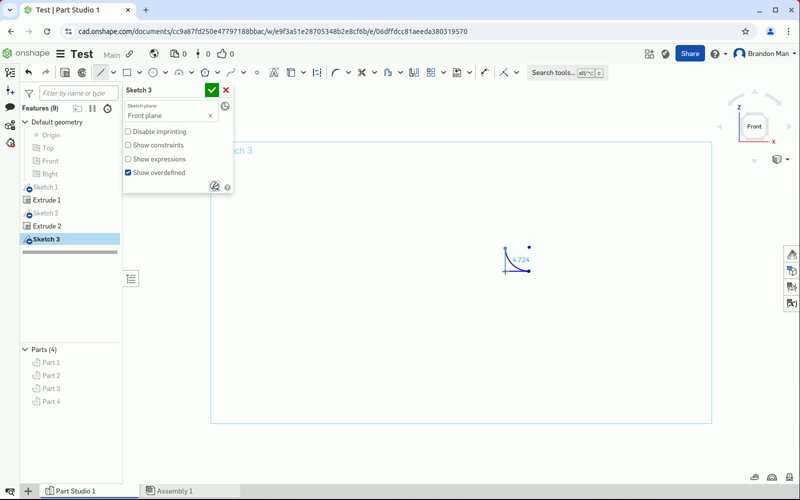
key_up(shift)
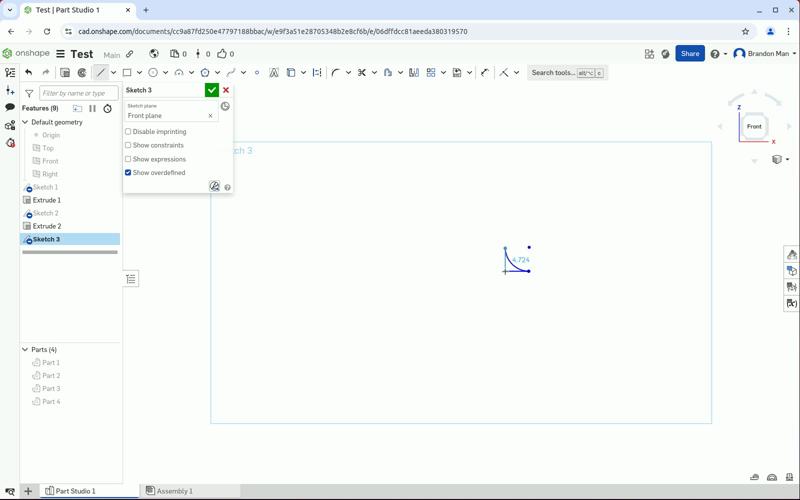
click(505, 271)
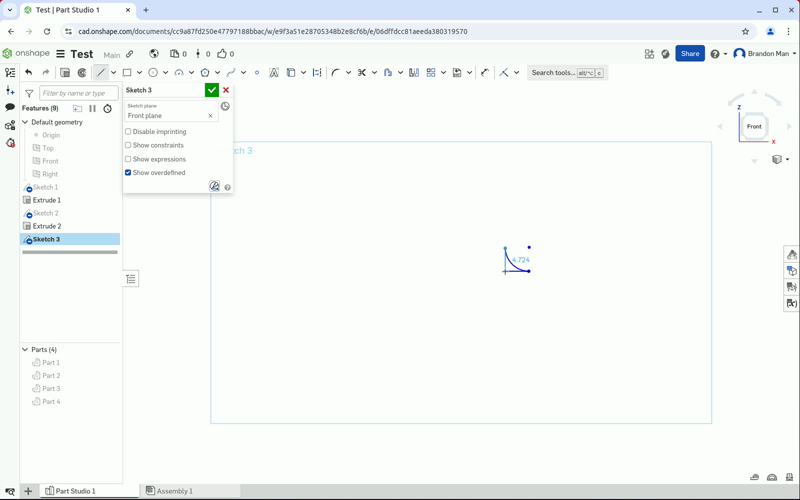
key(esc)
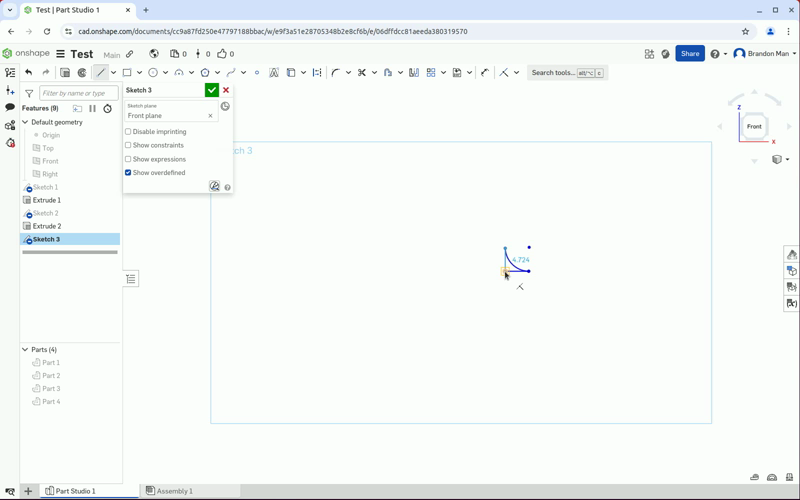
mouse_move(517, 269)
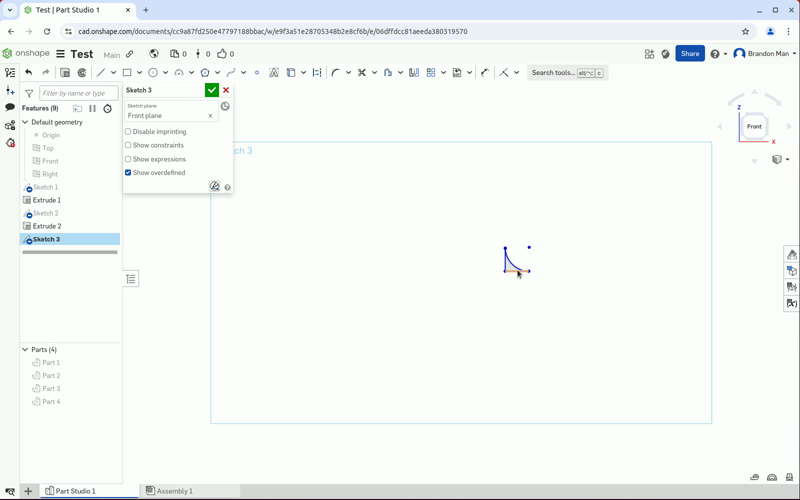
scroll(6)
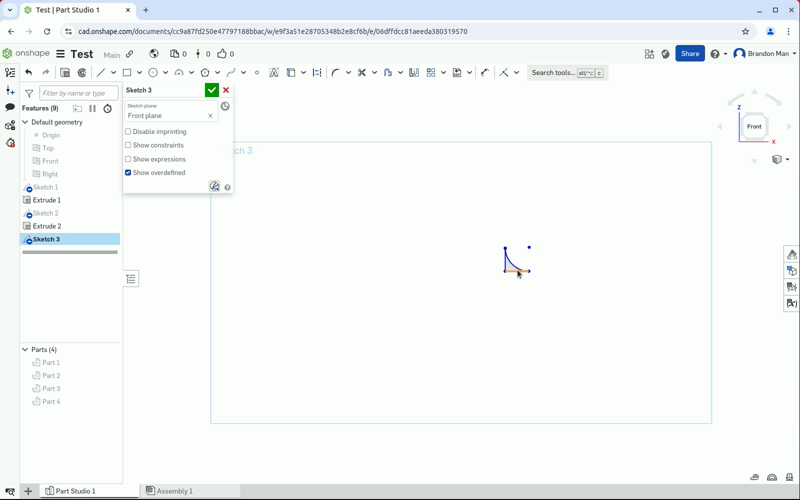
scroll(6)
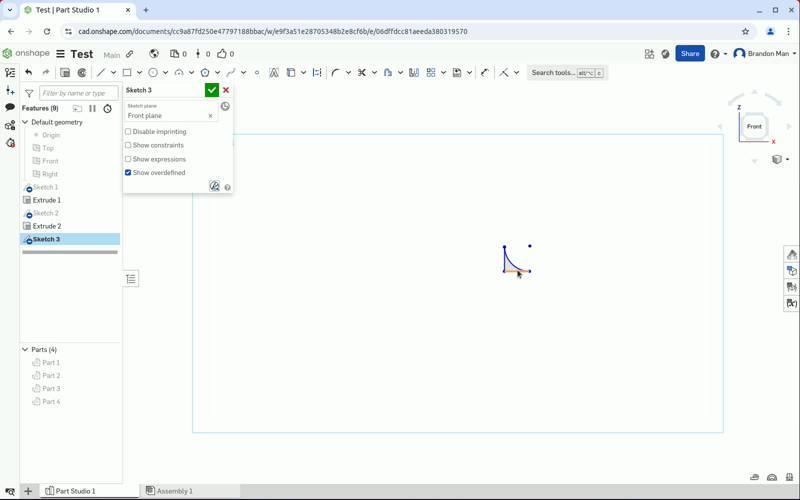
scroll(6)
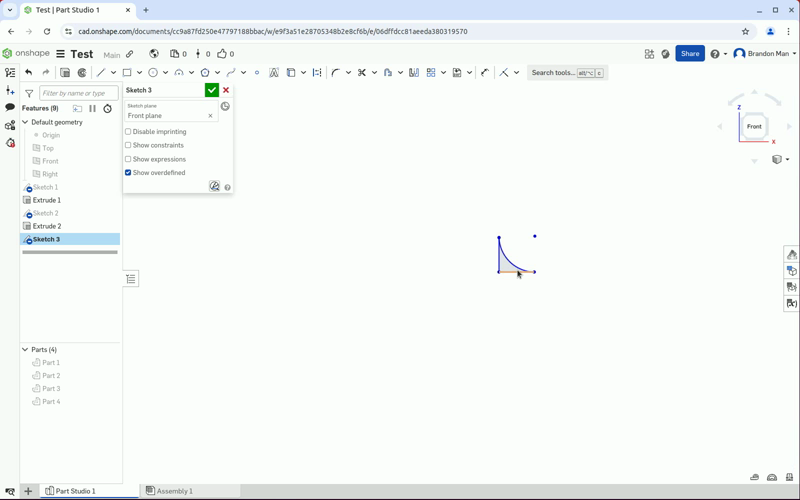
scroll(6)
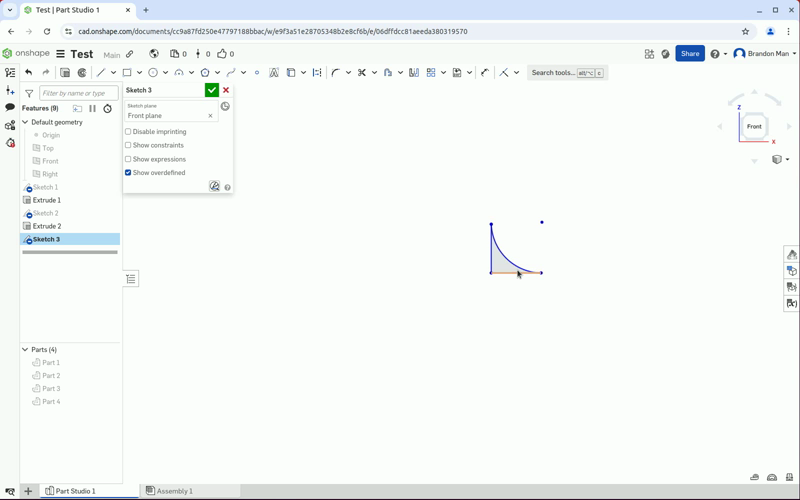
scroll(6)
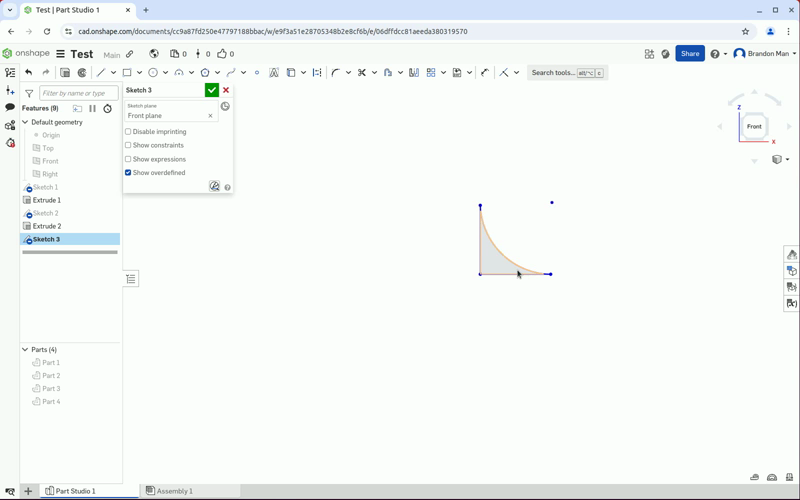
scroll(6)
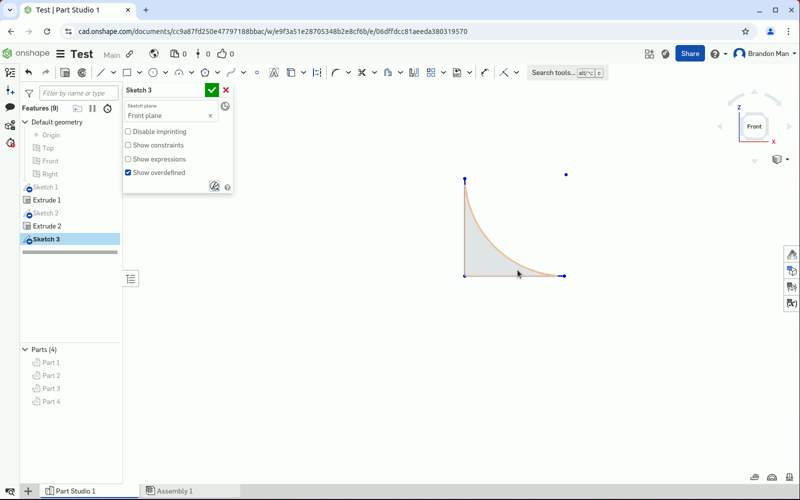
scroll(6)
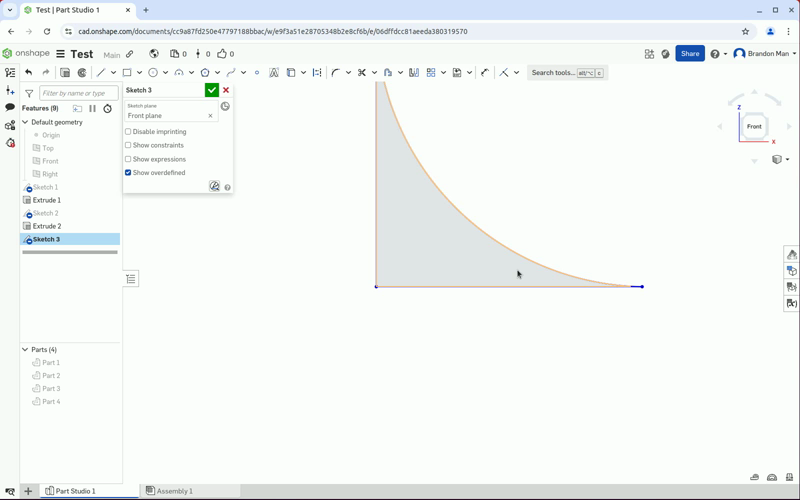
click(517, 269)
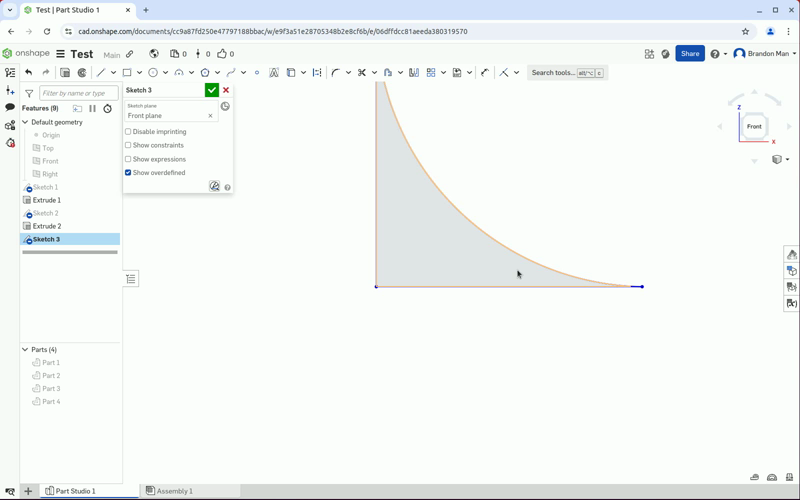
scroll(-6)
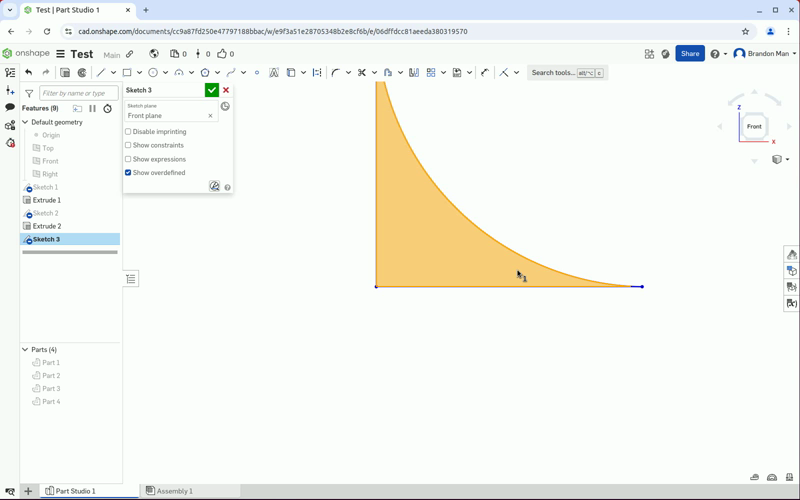
scroll(-6)
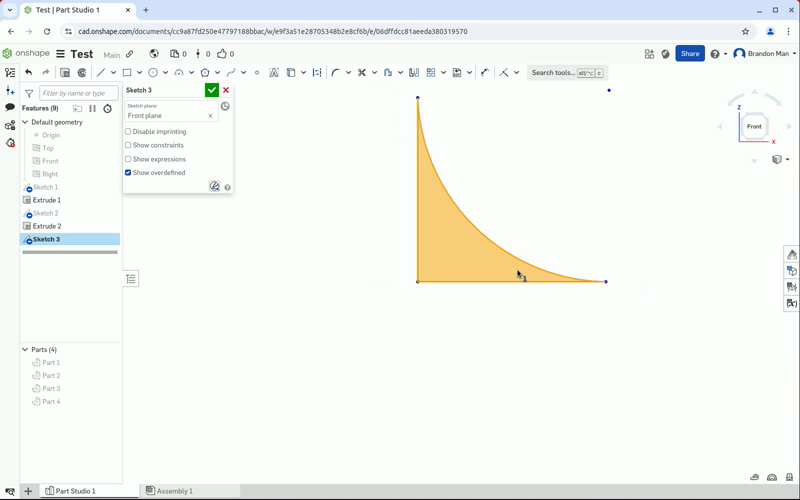
scroll(-6)
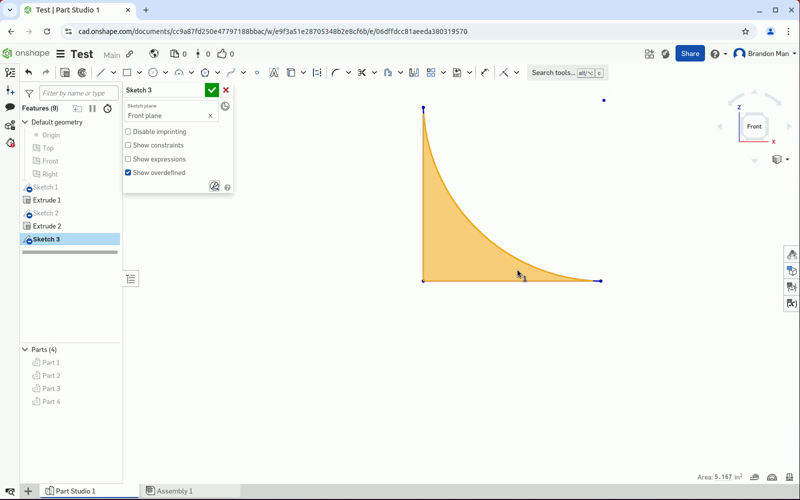
scroll(-6)
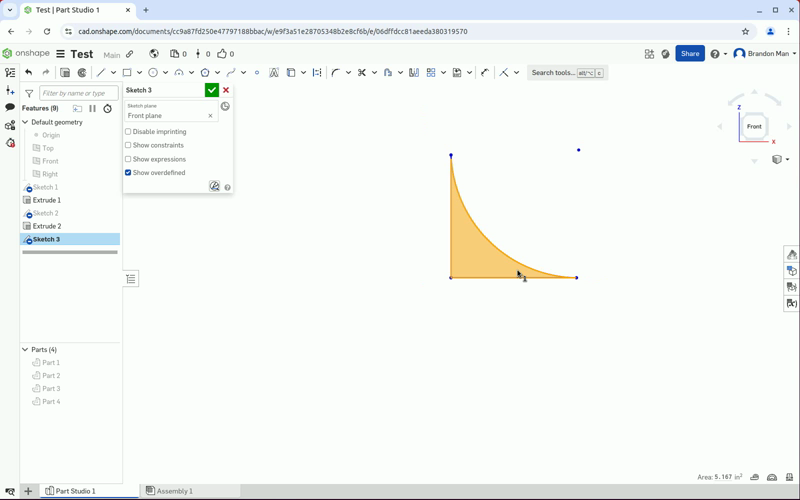
scroll(-6)
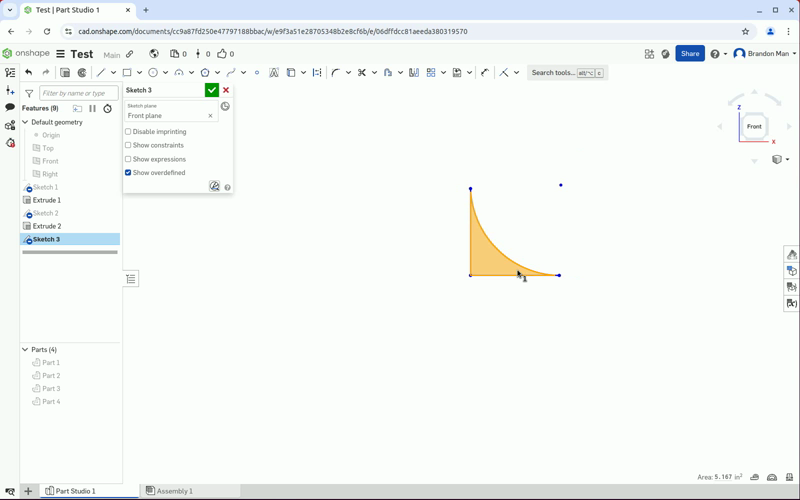
scroll(-6)
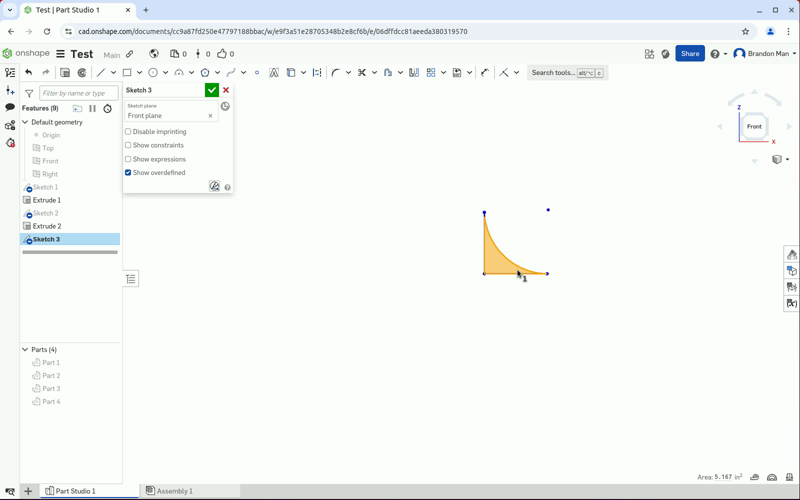
scroll(-6)
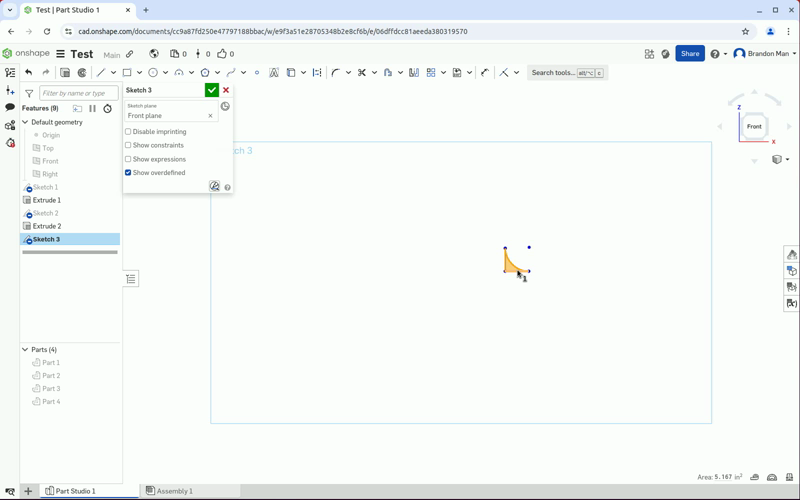
mouse_move(73, 352)
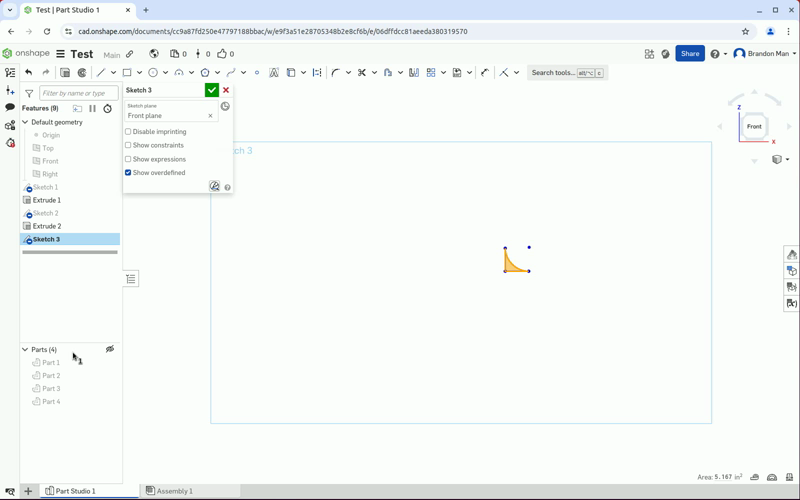
key(shift+y)
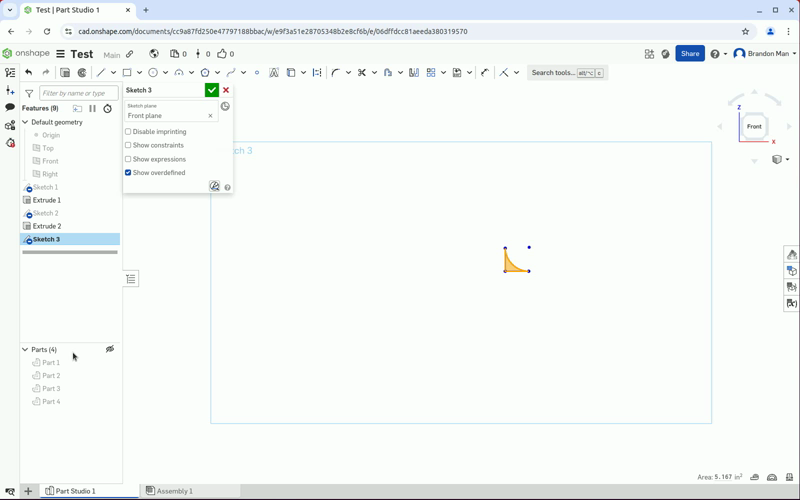
key(shift+e)
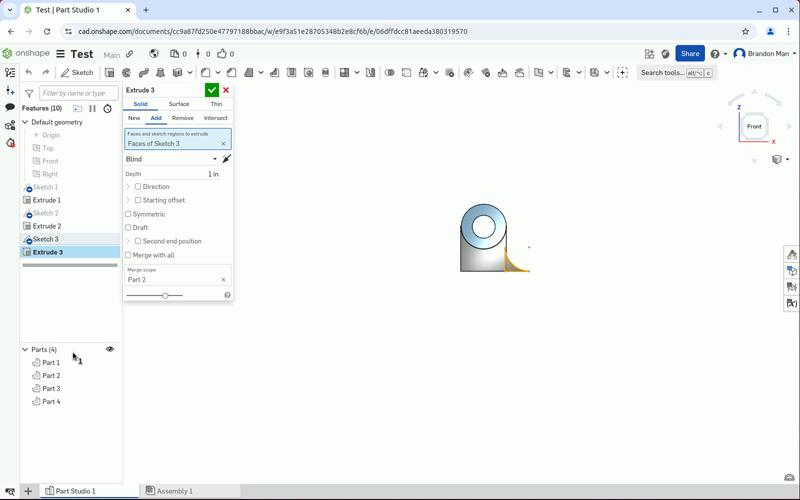
mouse_move(143, 106)
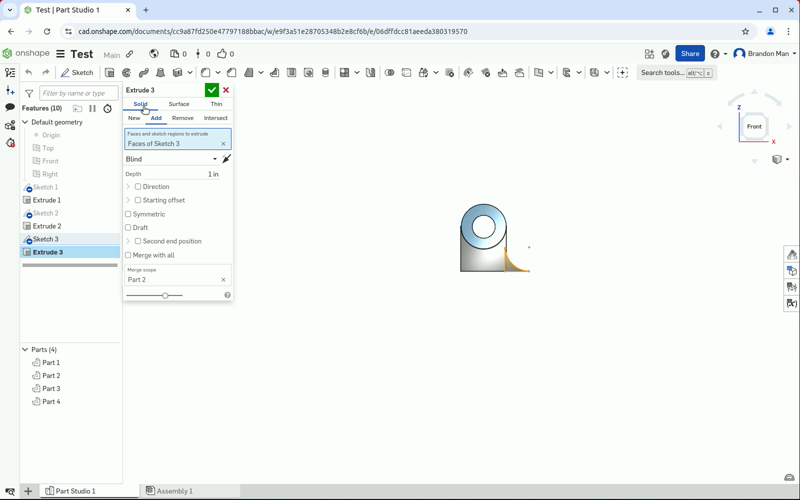
click(143, 106)
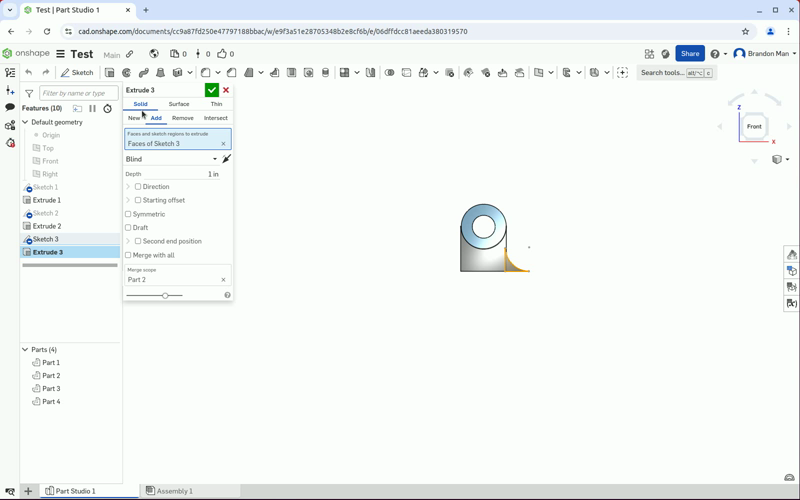
mouse_move(137, 120)
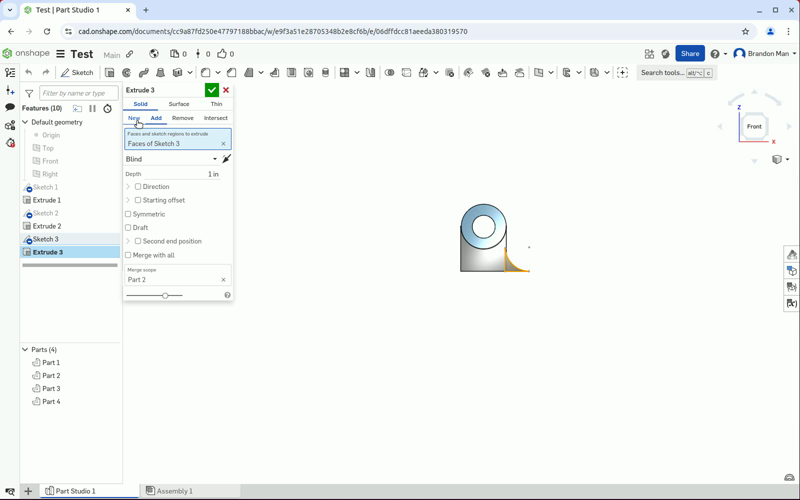
click(137, 120)
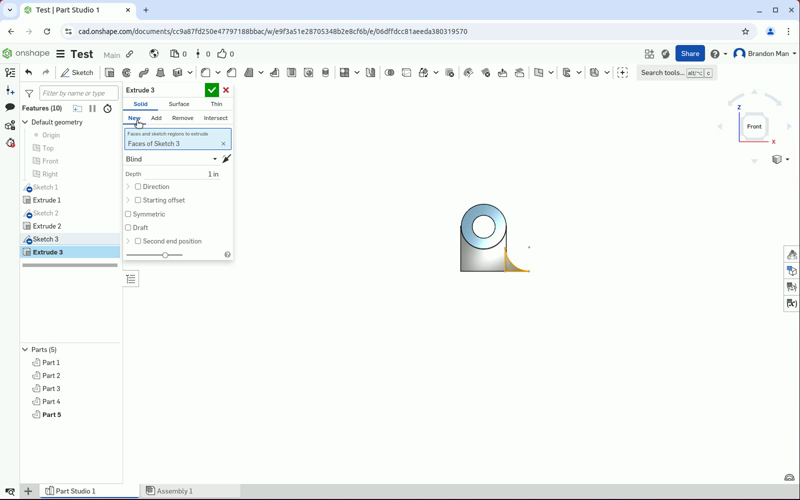
key(tab, 4)
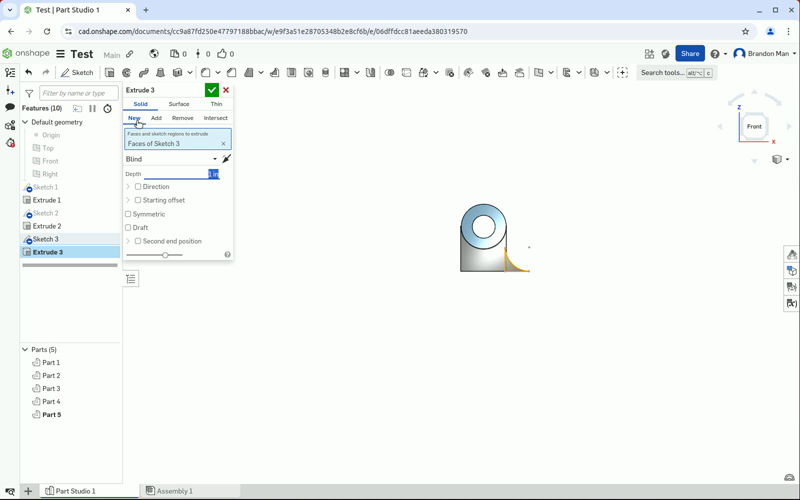
text(-13.961)
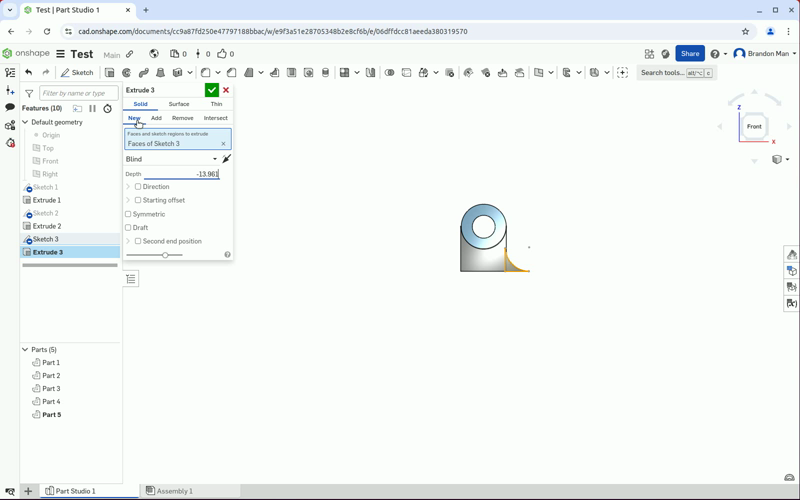
key(enter)
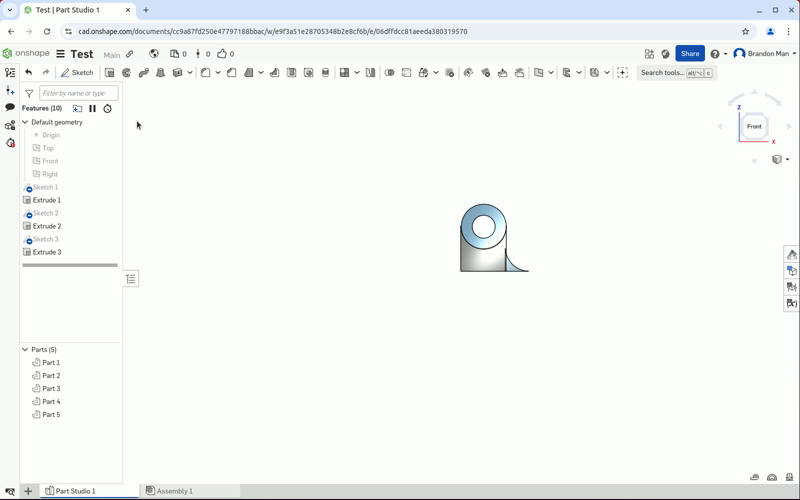
key(shift+h)
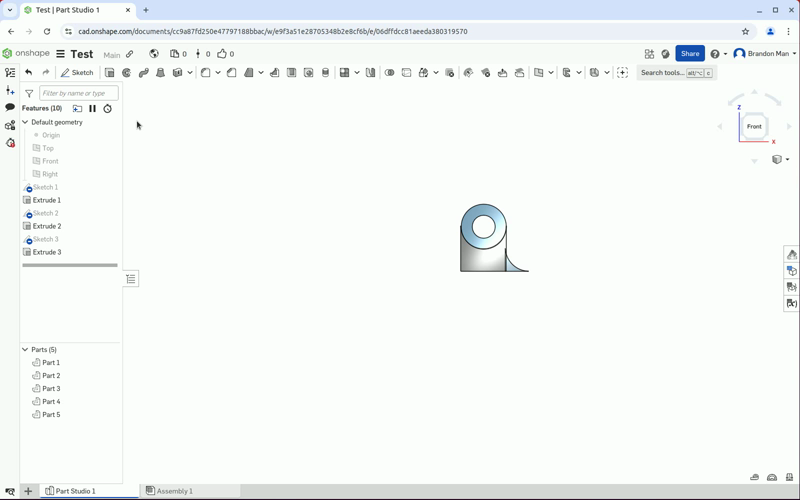
key(shift+h)
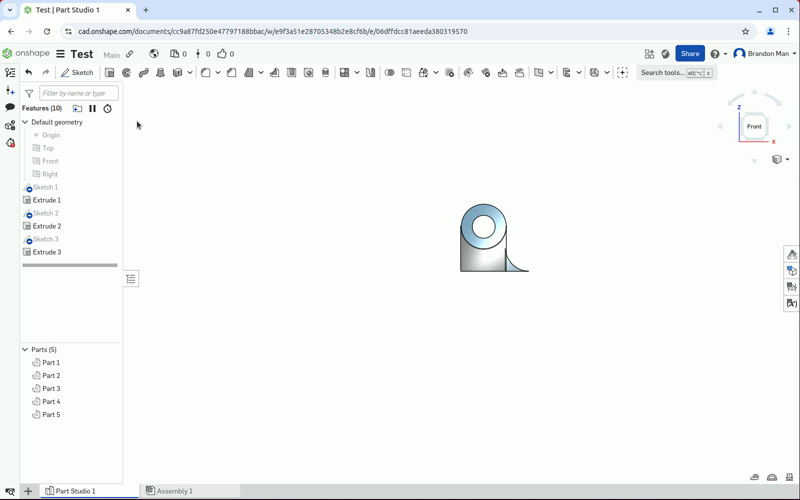
mouse_move(73, 189)
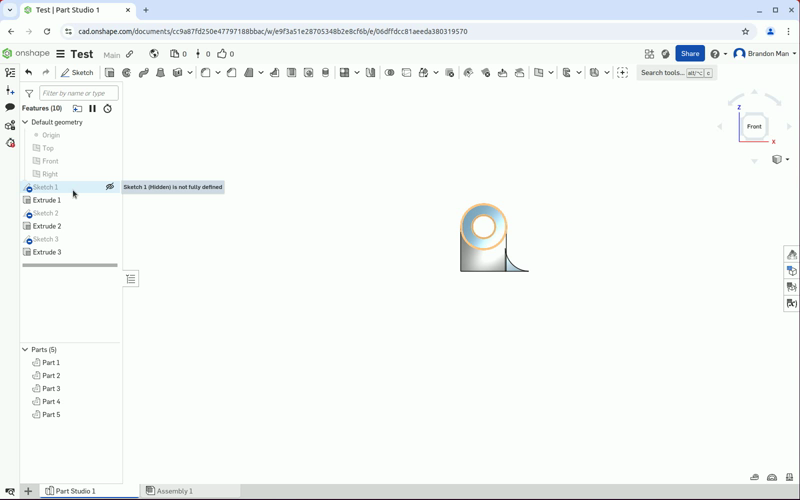
click(73, 189)
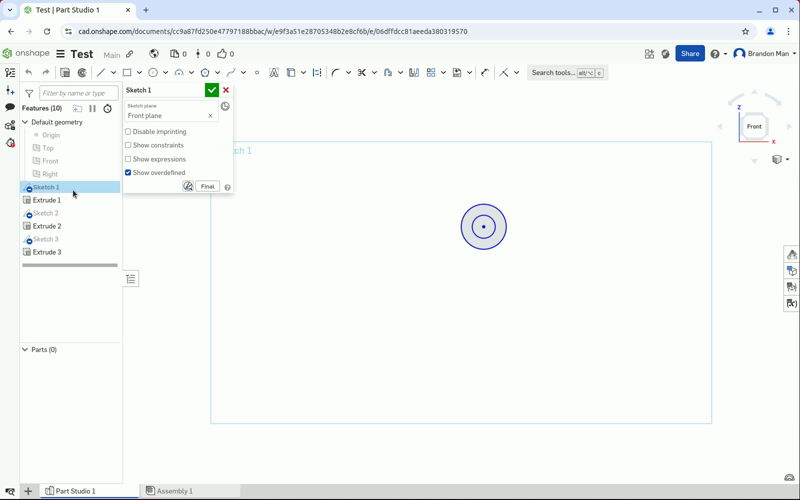
mouse_move(229, 92)
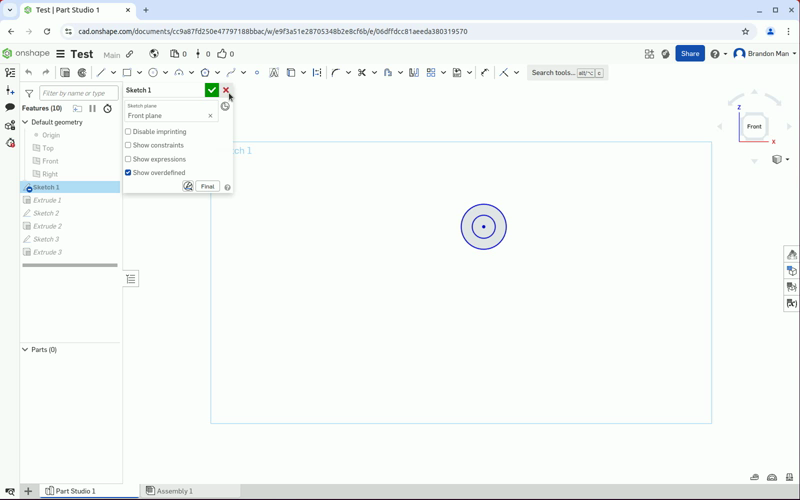
click(229, 92)
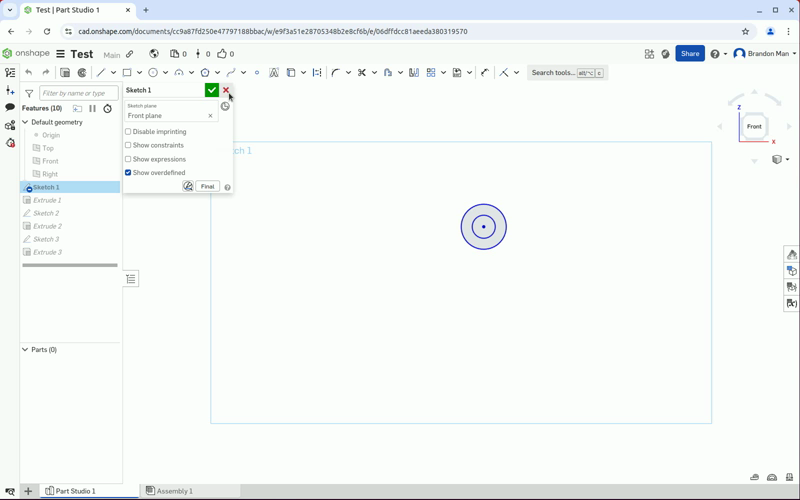
key(shift+s)
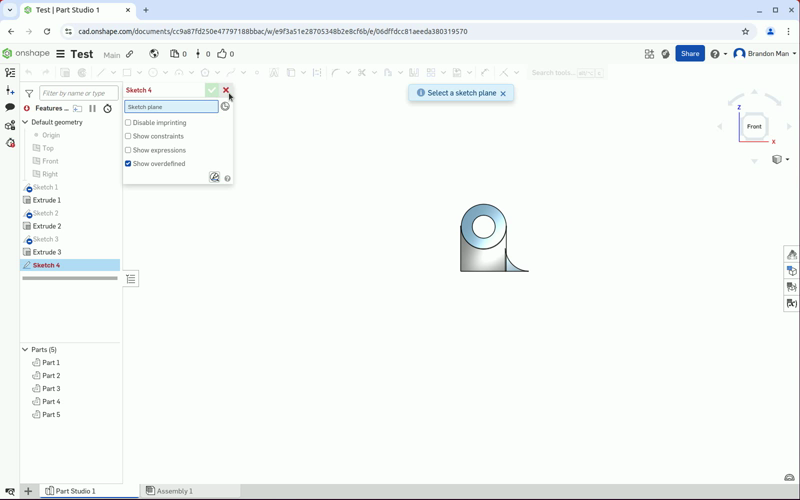
mouse_move(73, 163)
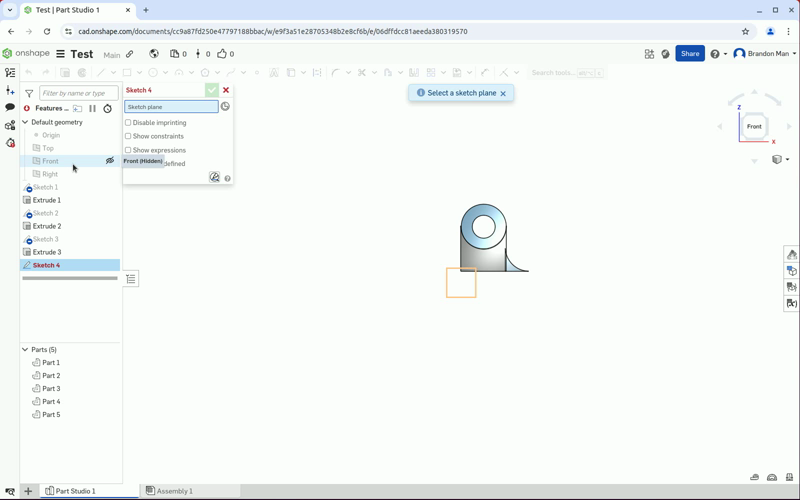
click(73, 163)
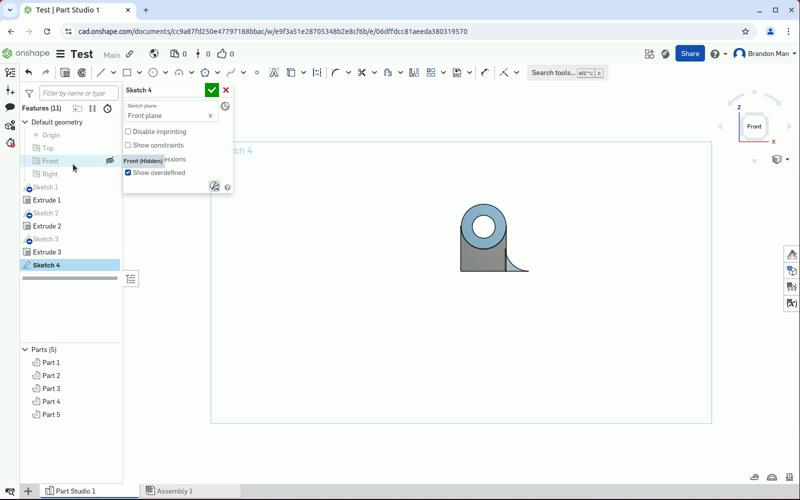
mouse_move(73, 352)
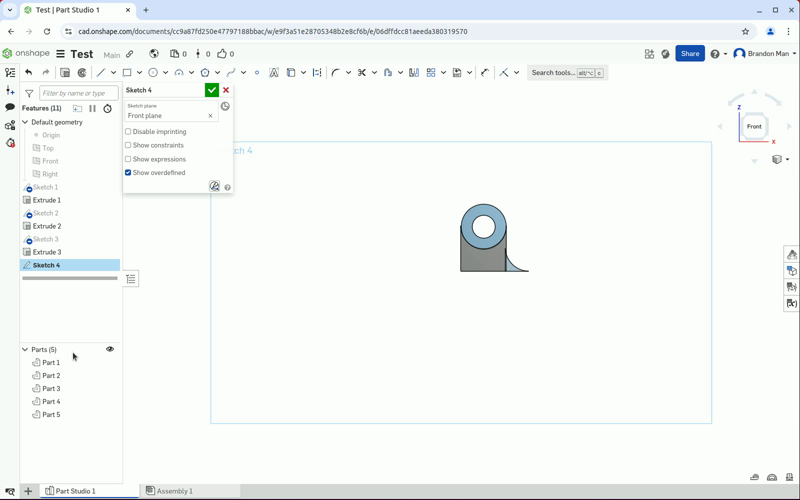
key(y)
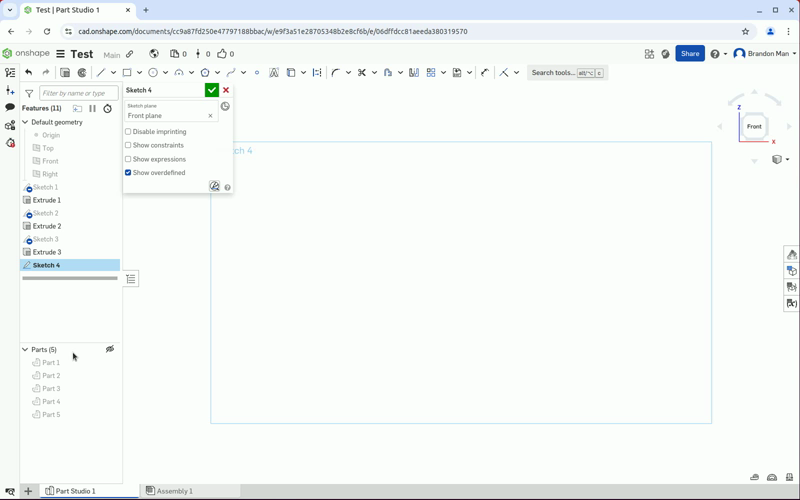
key(l)
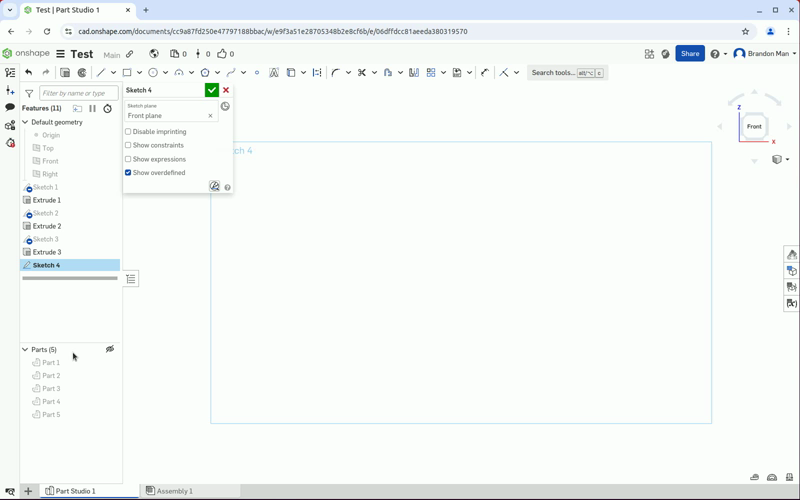
key_down(shift)
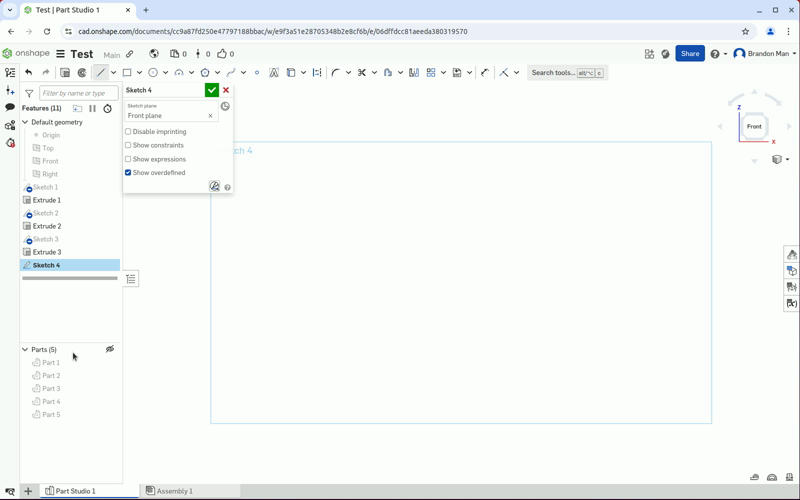
mouse_move(460, 282)
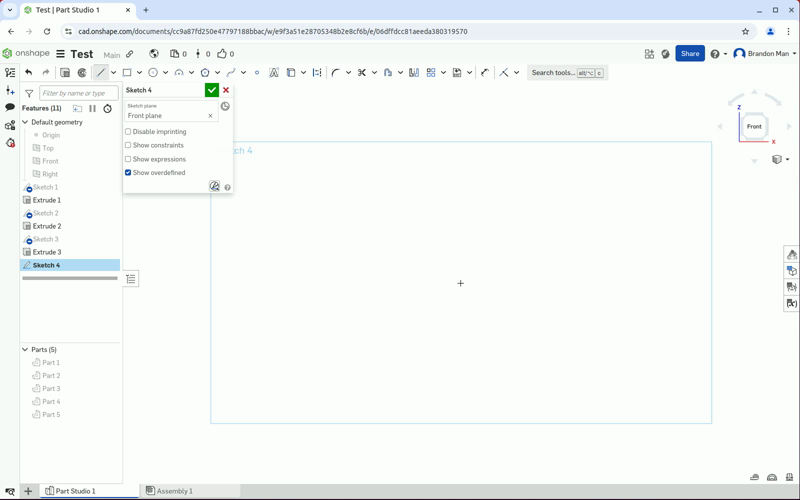
click(460, 282)
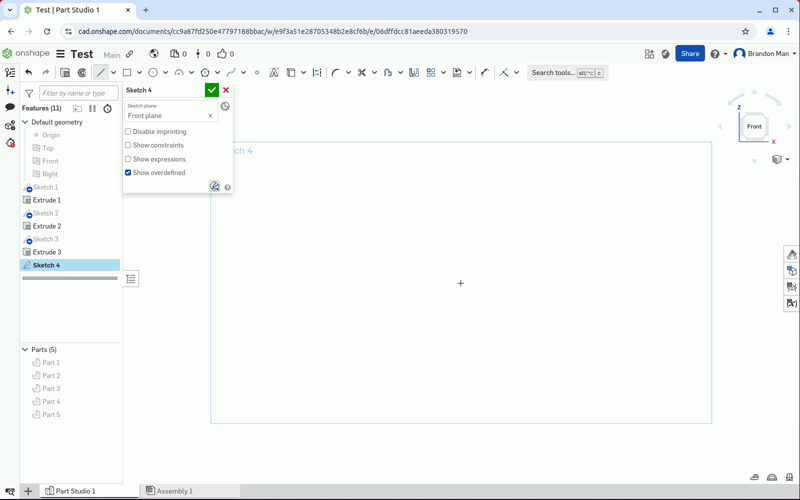
key_up(shift)
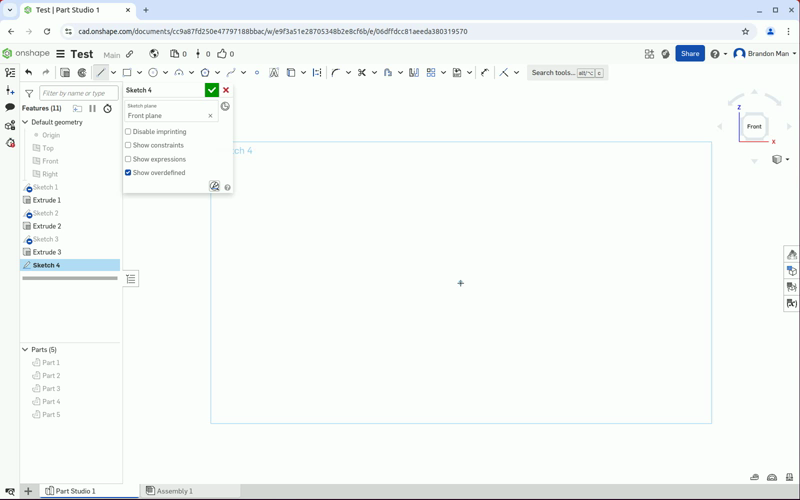
key_down(shift)
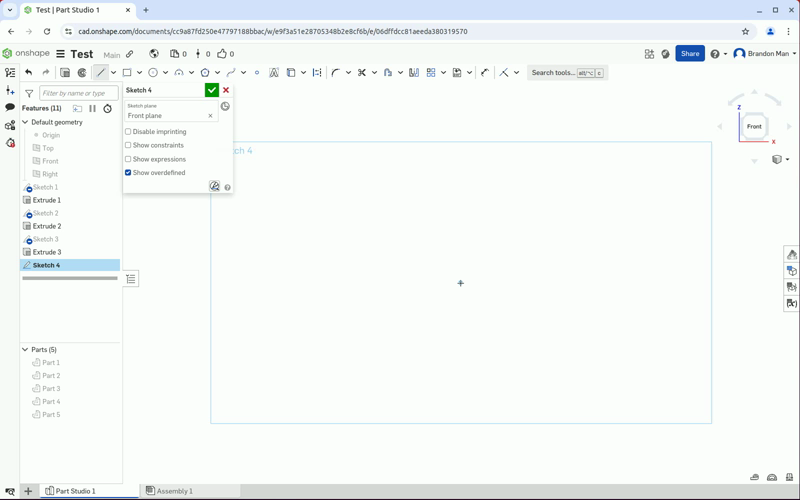
mouse_move(573, 282)
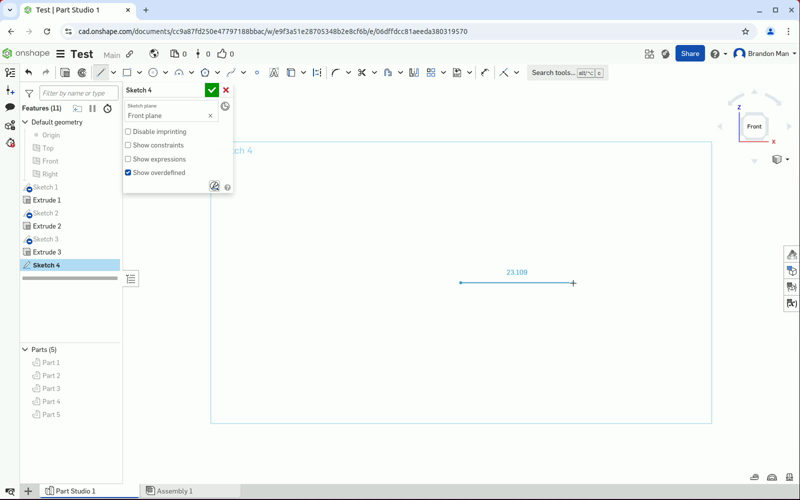
click(573, 282)
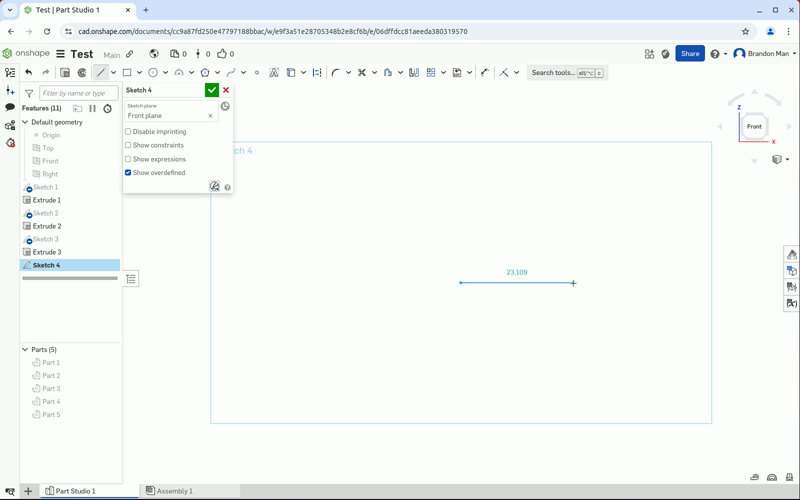
key_up(shift)
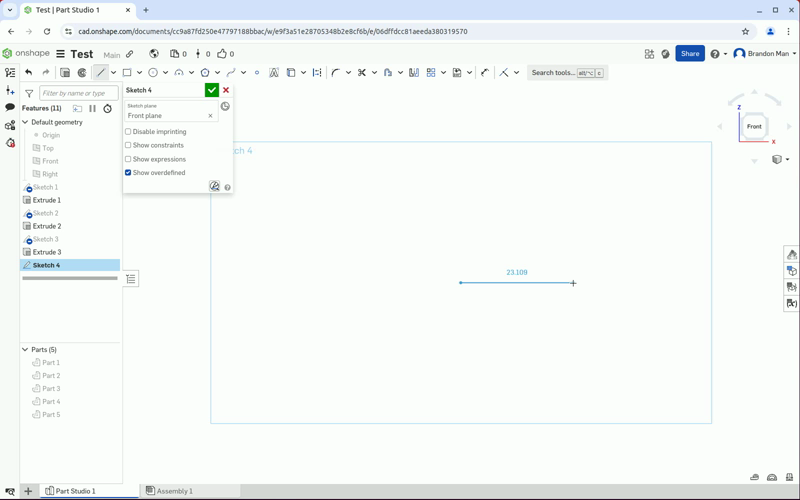
key_down(shift)
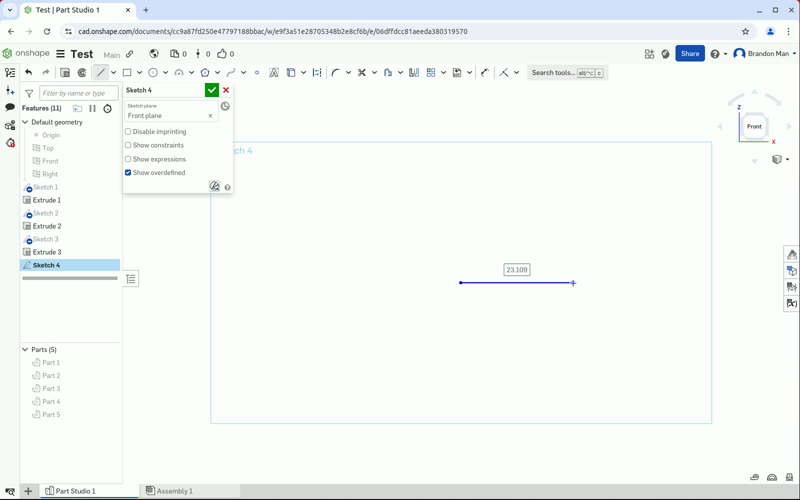
mouse_move(589, 282)
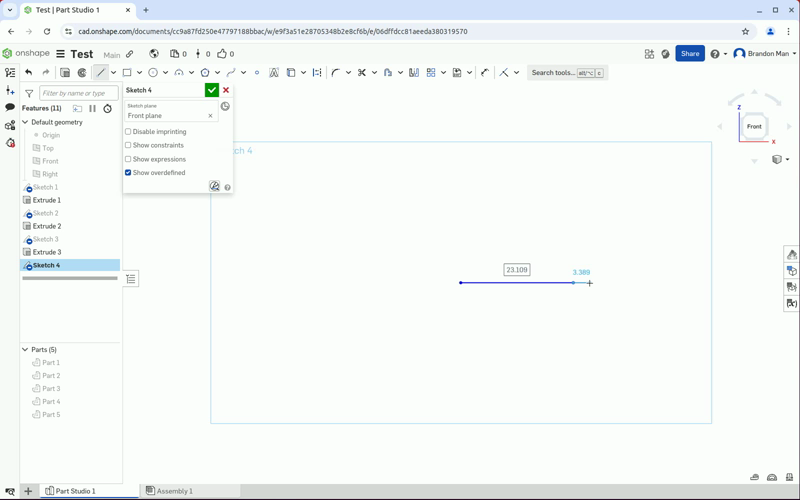
mouse_move(573, 271)
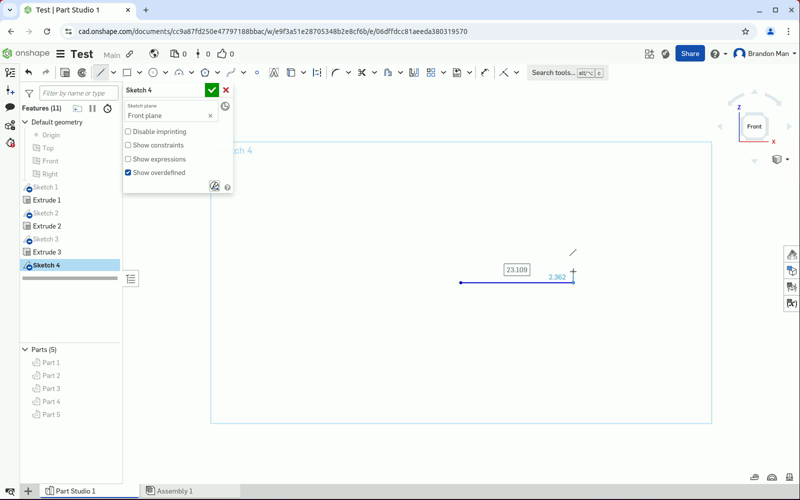
click(573, 271)
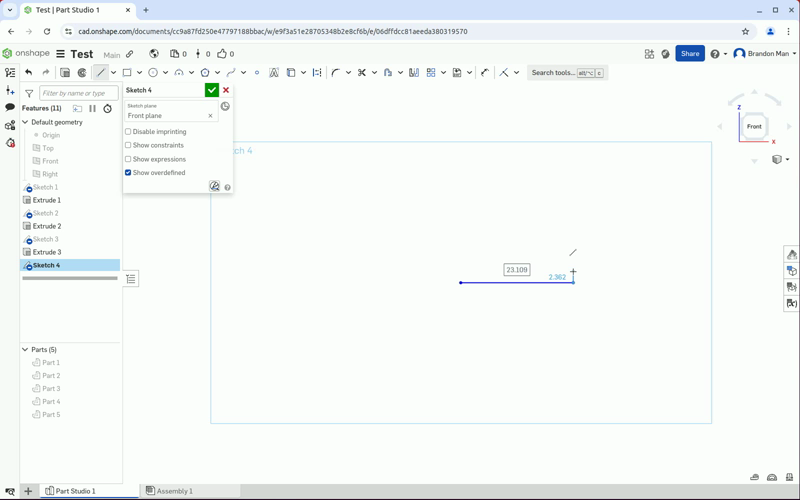
key_up(shift)
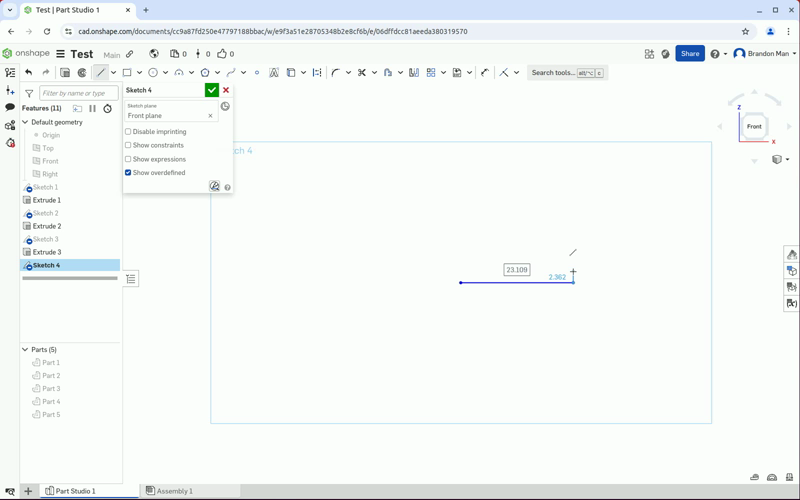
key_down(shift)
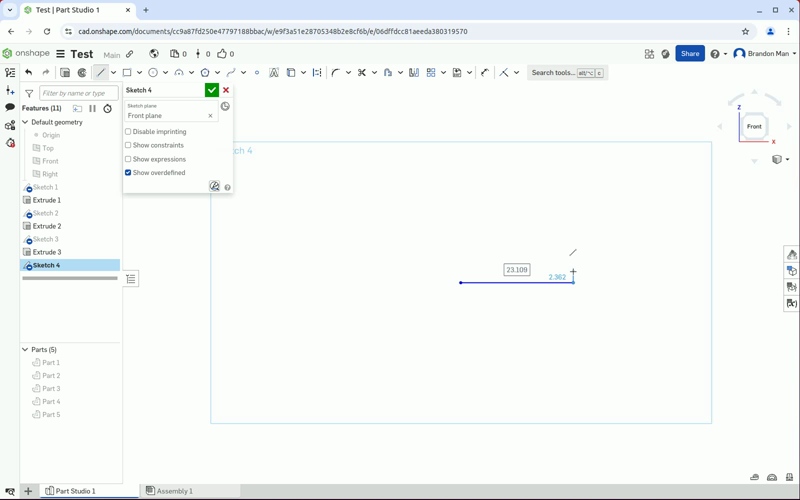
mouse_move(589, 271)
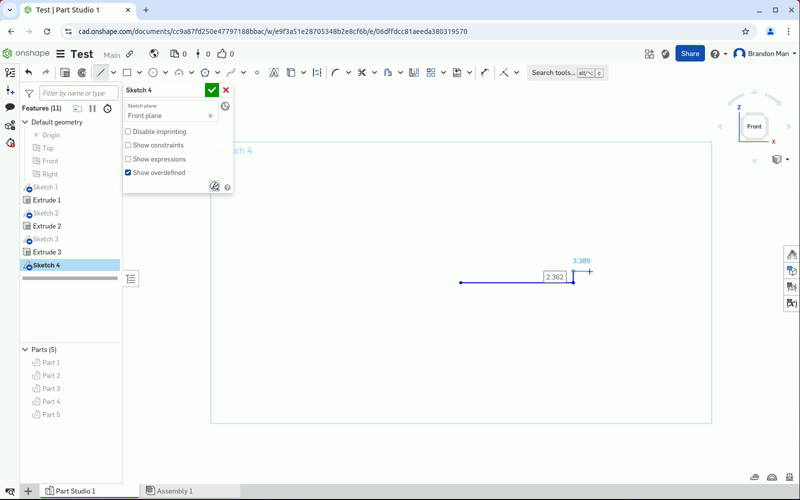
mouse_move(528, 271)
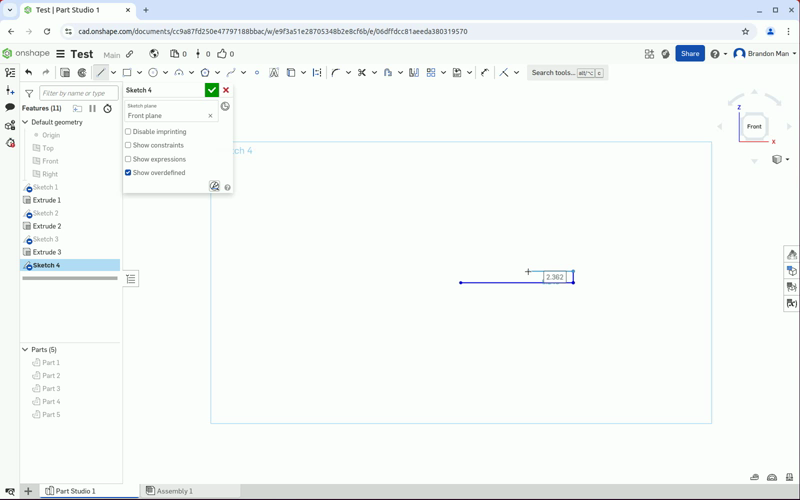
click(528, 271)
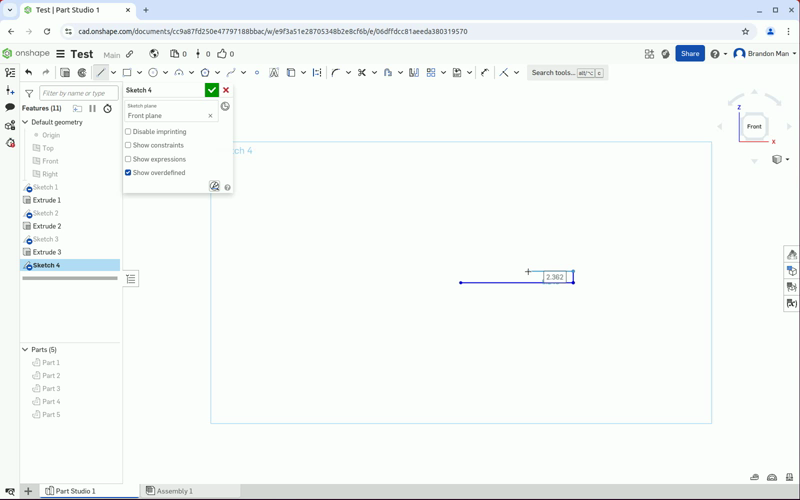
key_up(shift)
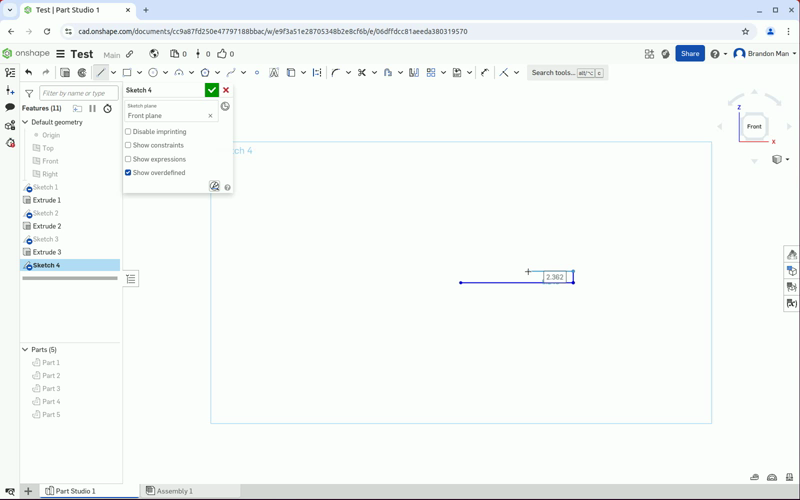
key_down(shift)
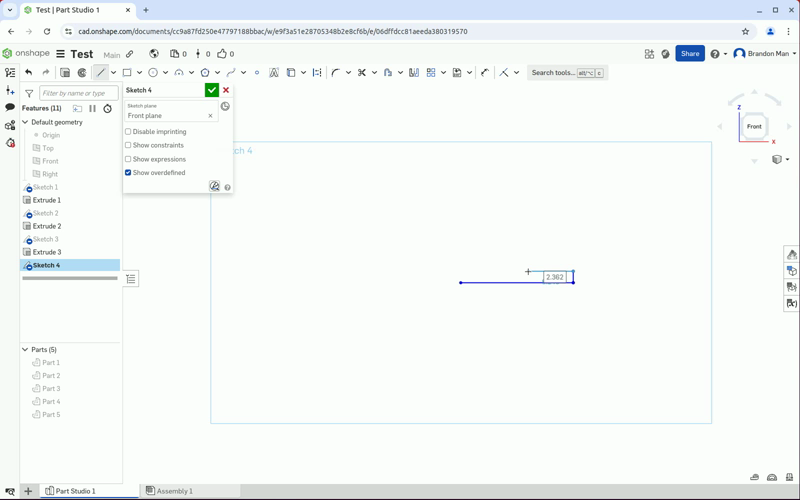
mouse_move(558, 271)
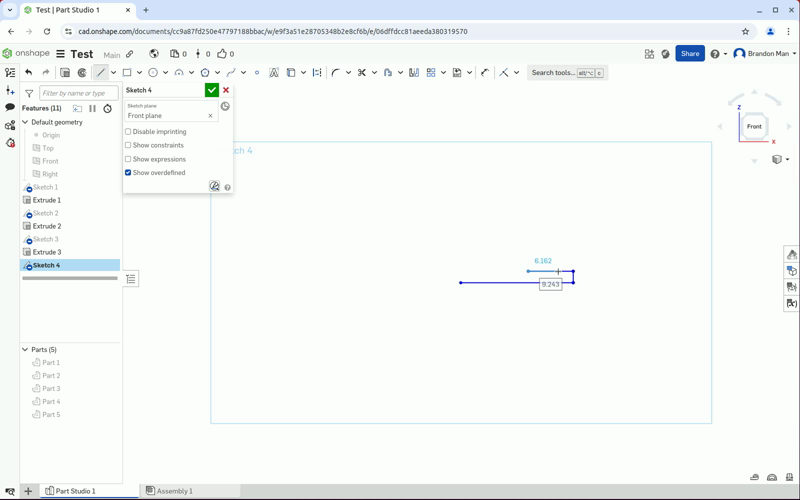
mouse_move(505, 271)
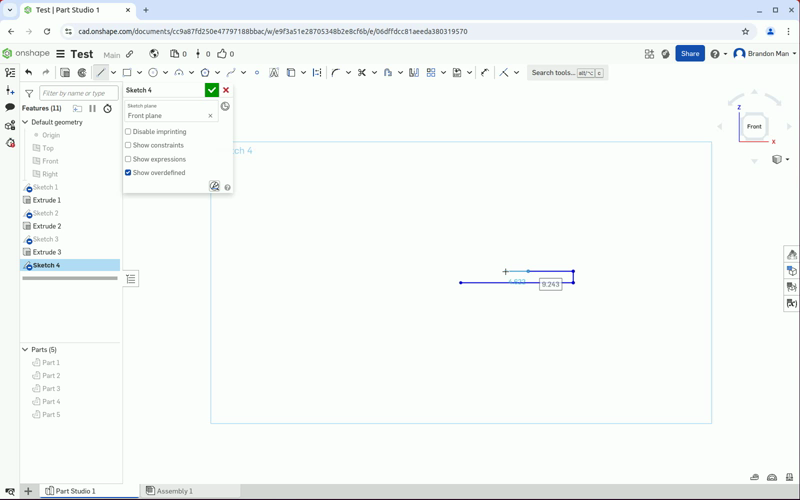
click(505, 271)
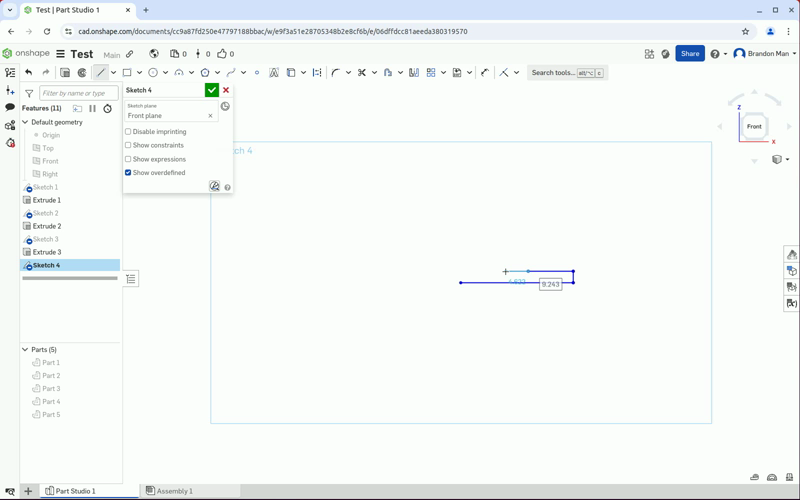
key_up(shift)
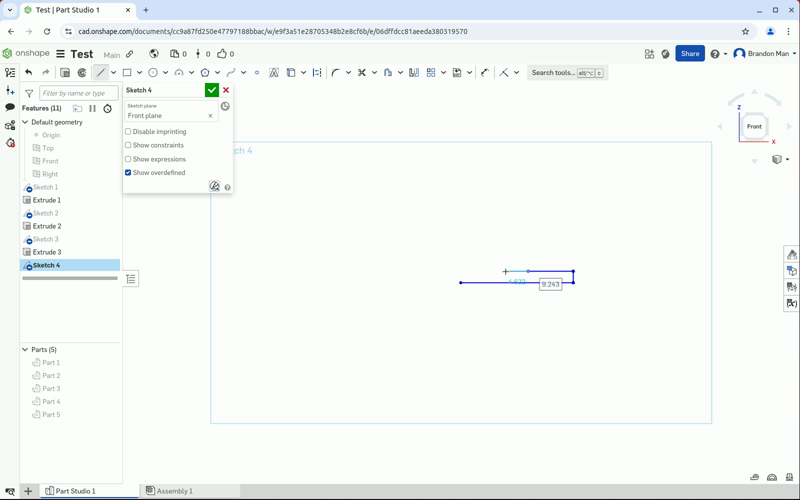
key_down(shift)
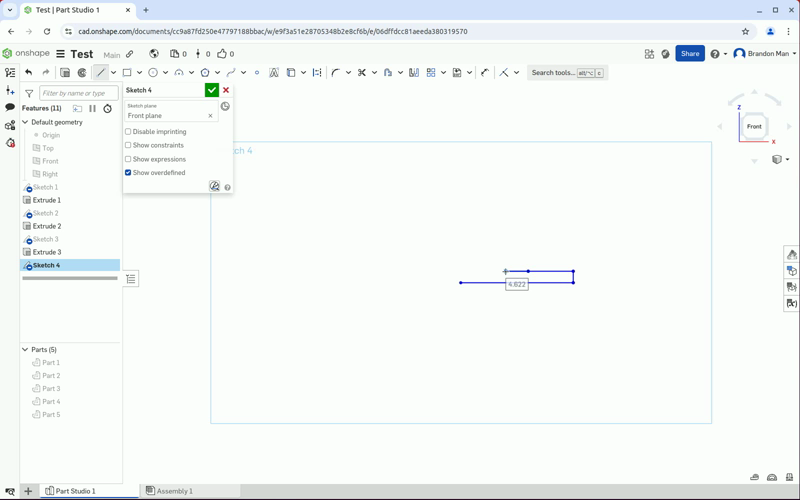
mouse_move(535, 271)
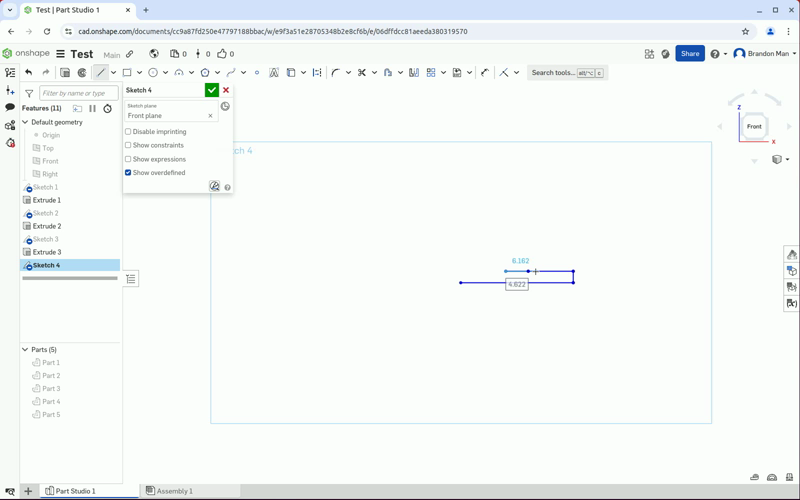
mouse_move(460, 271)
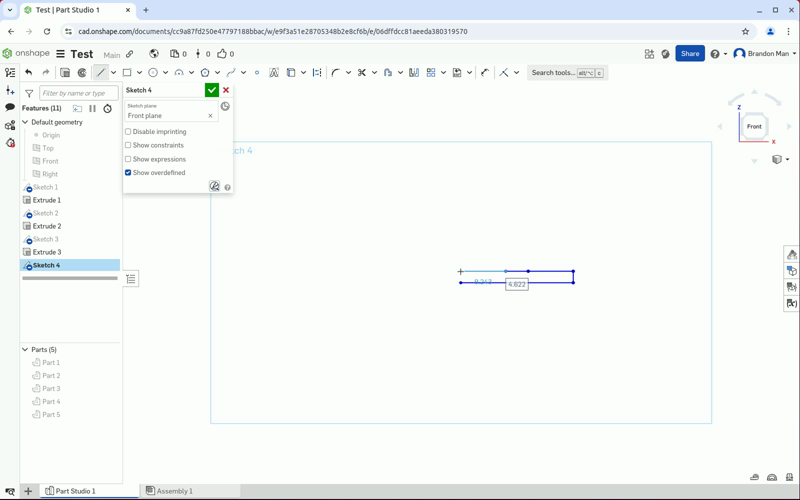
click(460, 271)
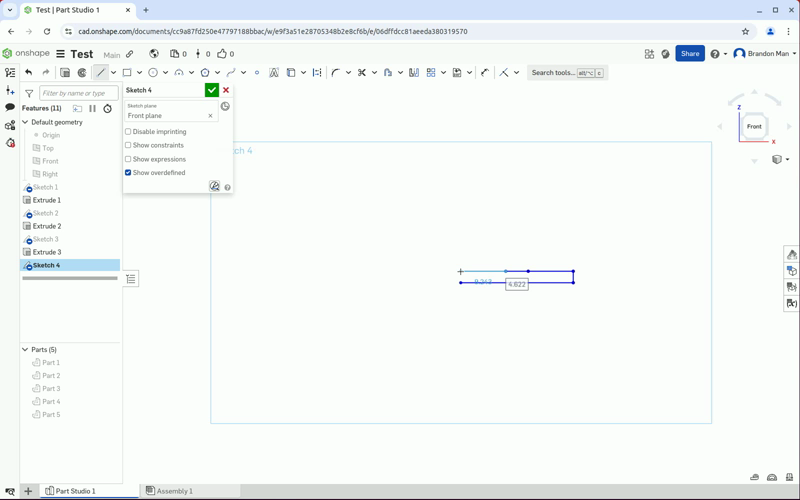
key_up(shift)
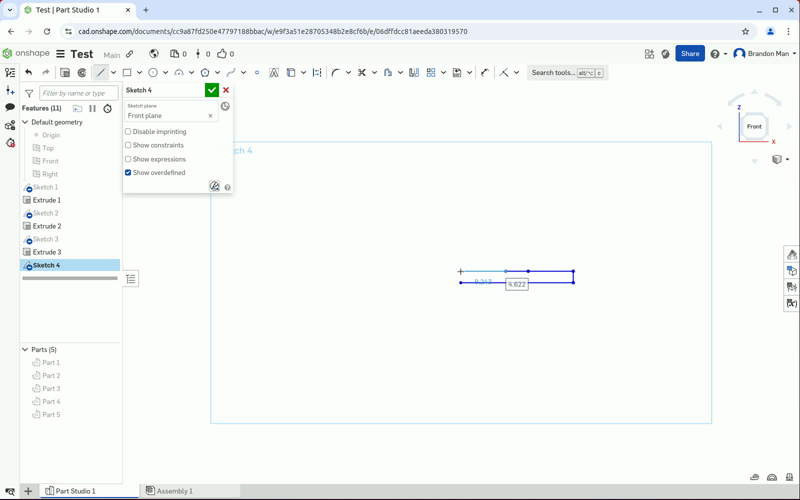
mouse_move(490, 271)
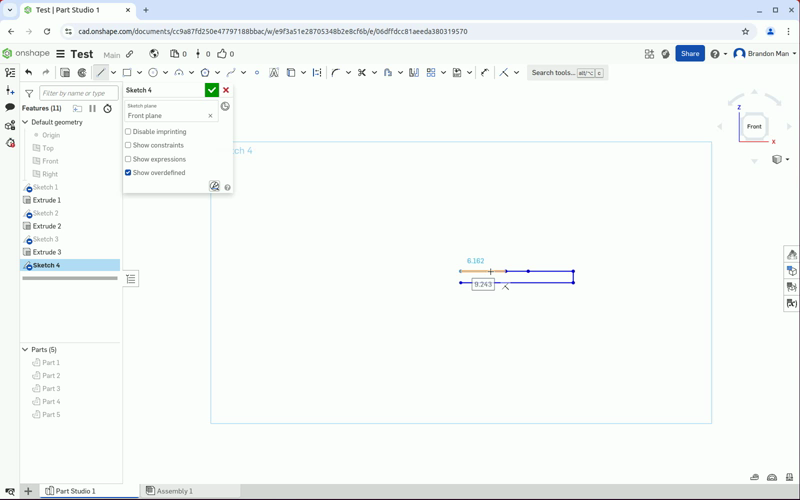
key_down(shift)
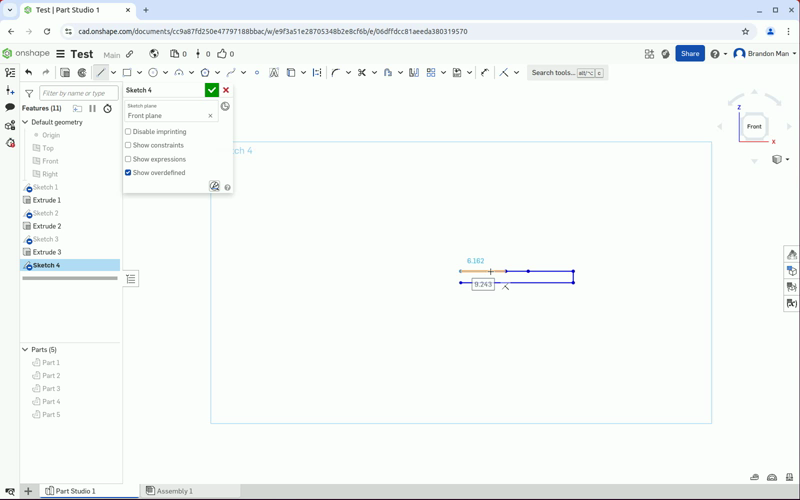
mouse_move(460, 282)
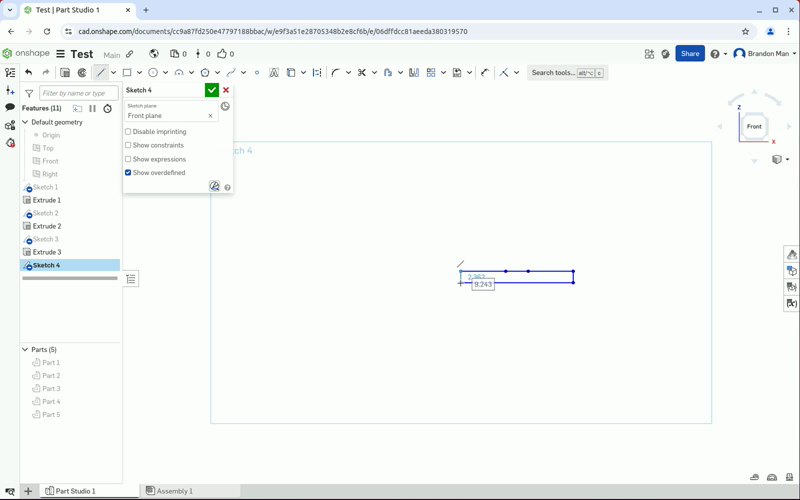
key_up(shift)
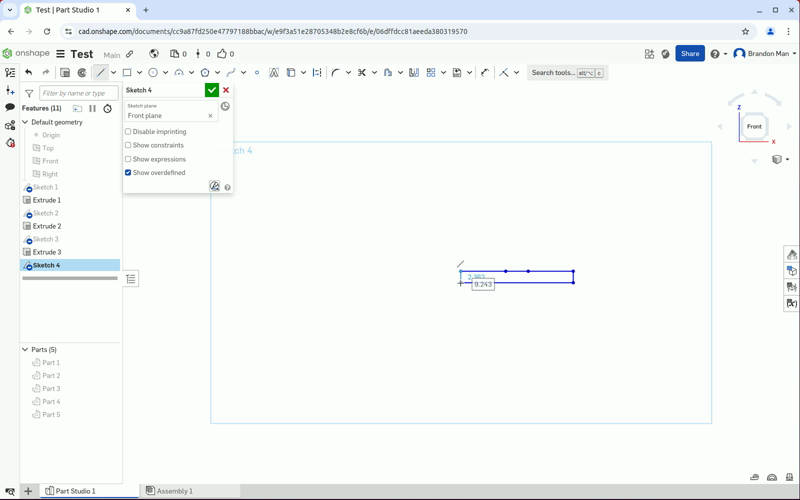
click(460, 282)
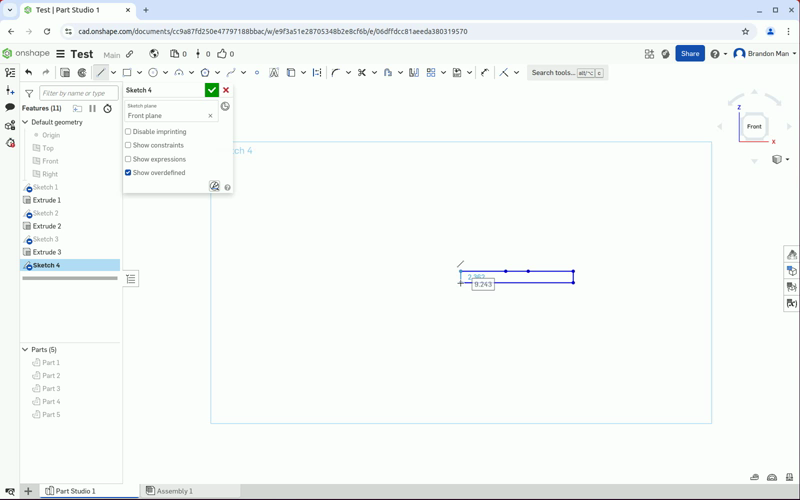
key(esc)
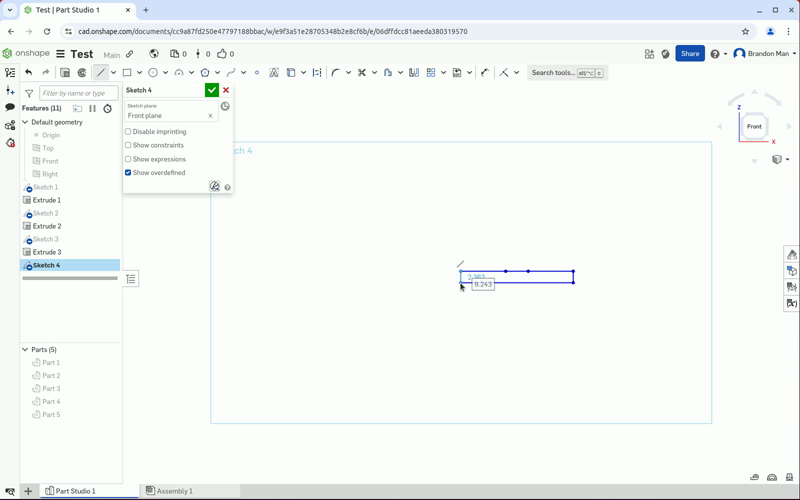
mouse_move(521, 274)
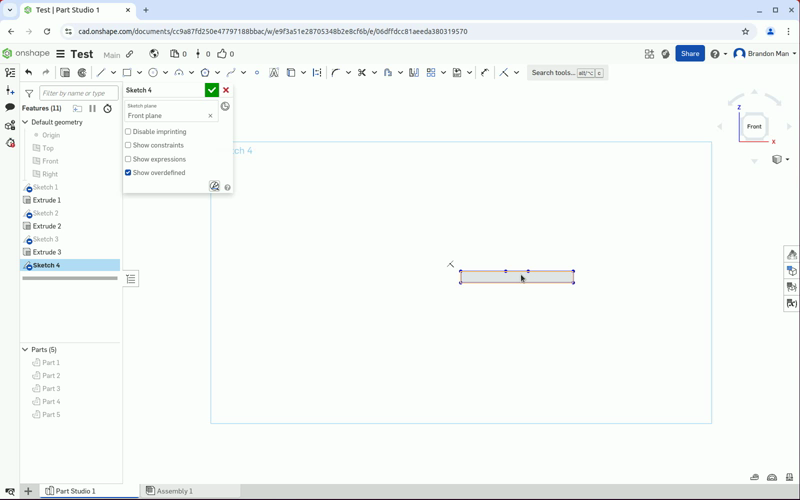
scroll(6)
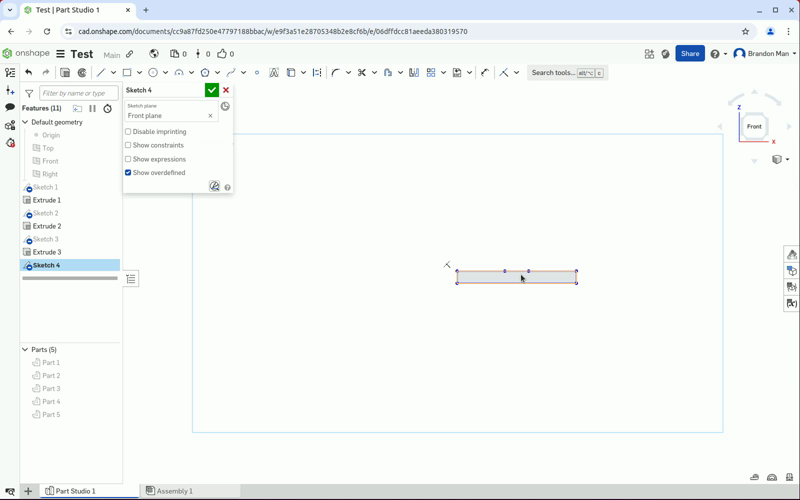
scroll(6)
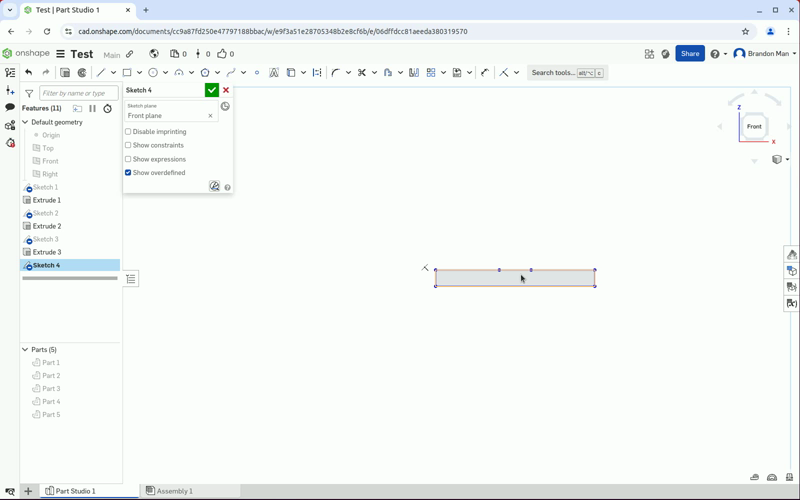
scroll(6)
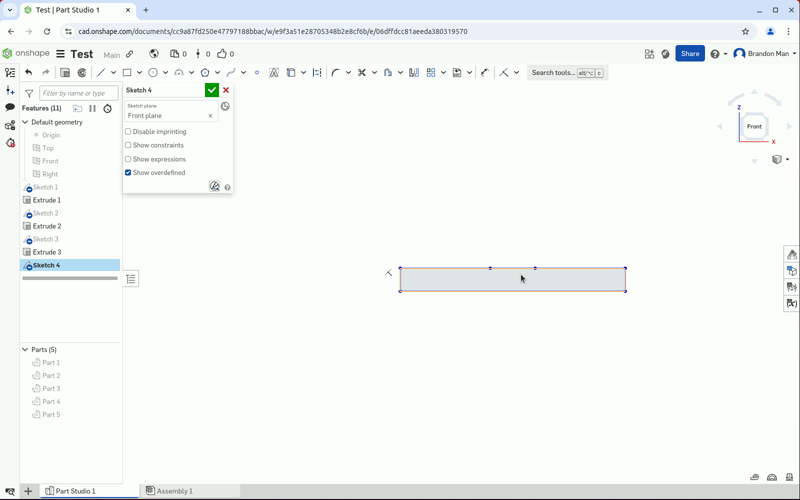
scroll(6)
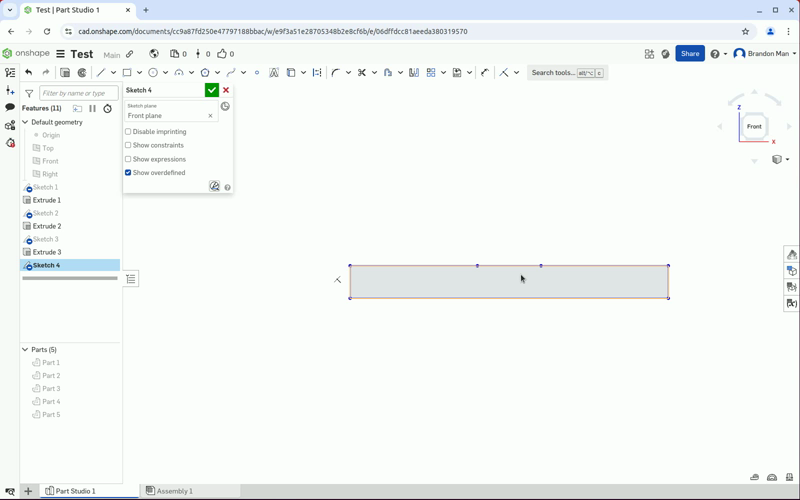
scroll(6)
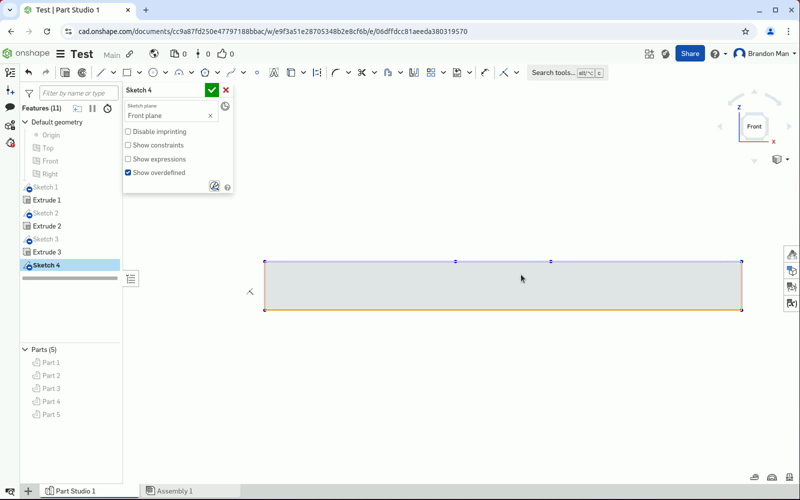
scroll(6)
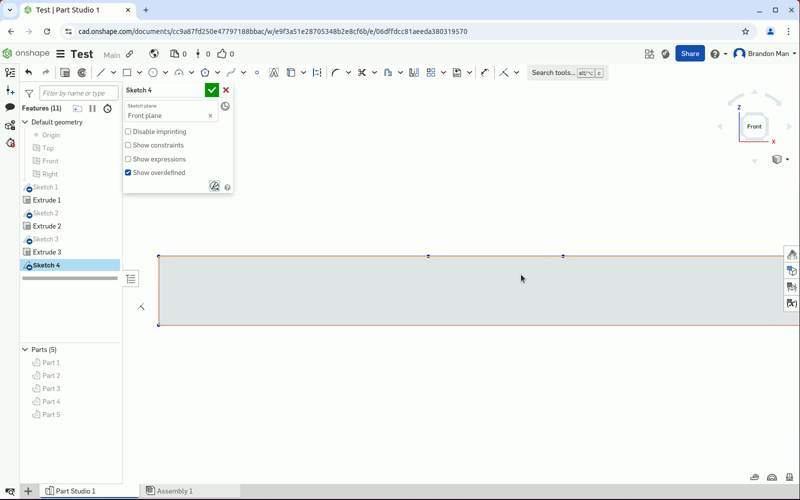
scroll(6)
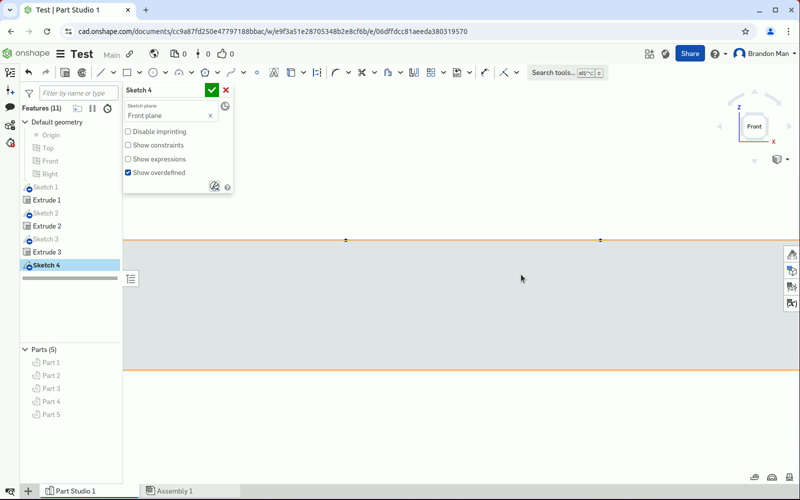
click(521, 274)
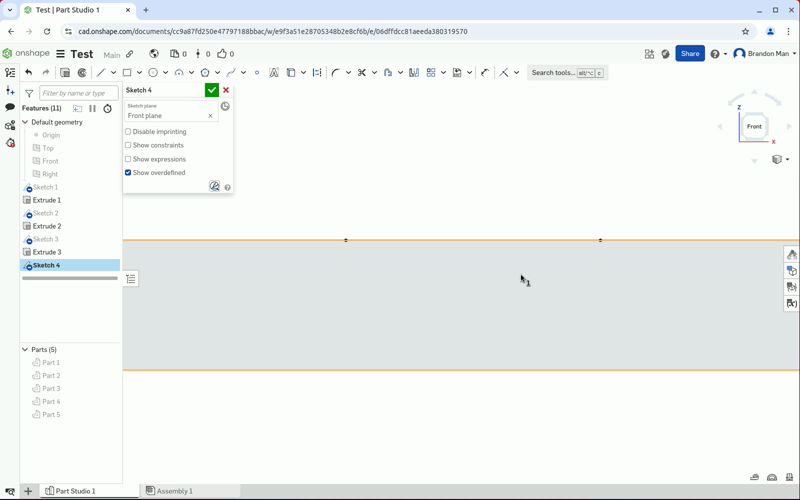
scroll(-6)
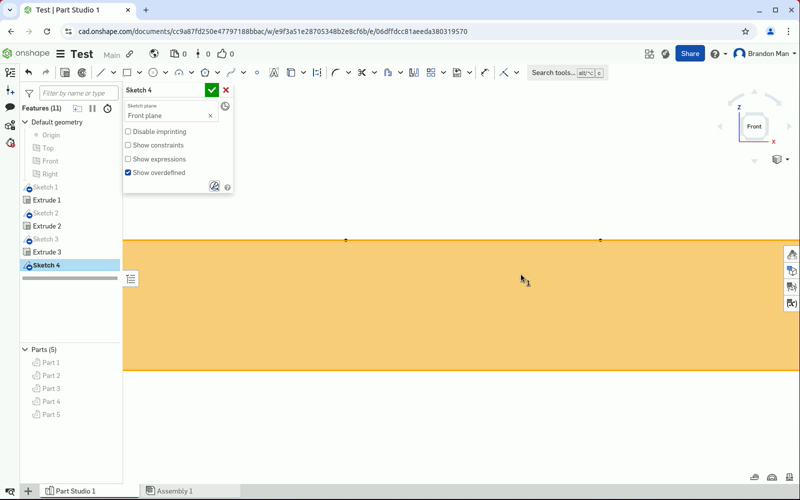
scroll(-6)
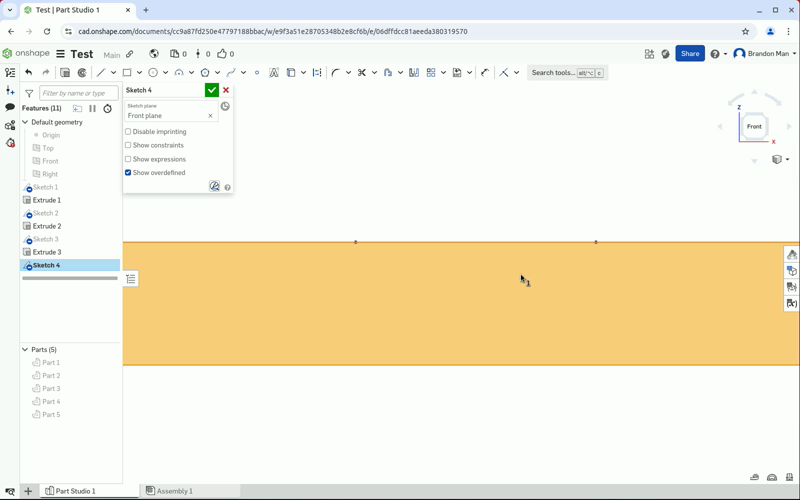
scroll(-6)
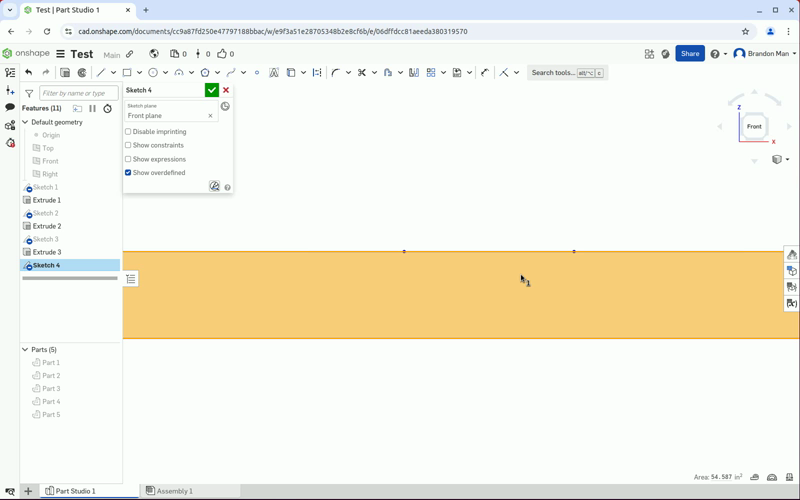
scroll(-6)
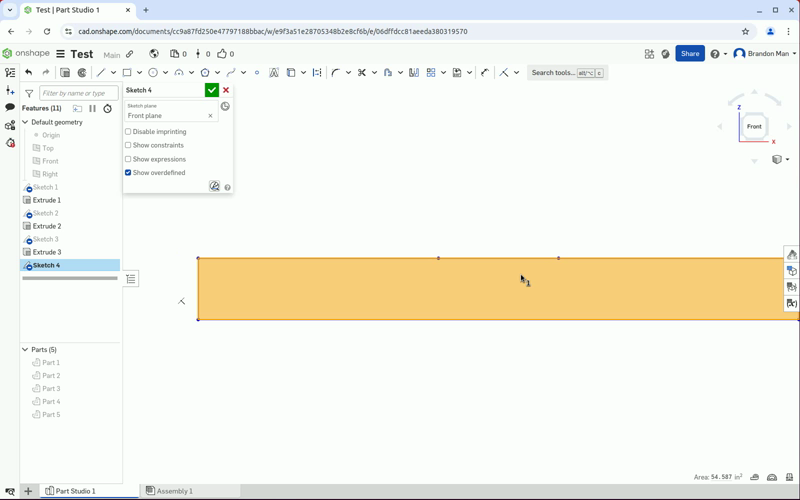
scroll(-6)
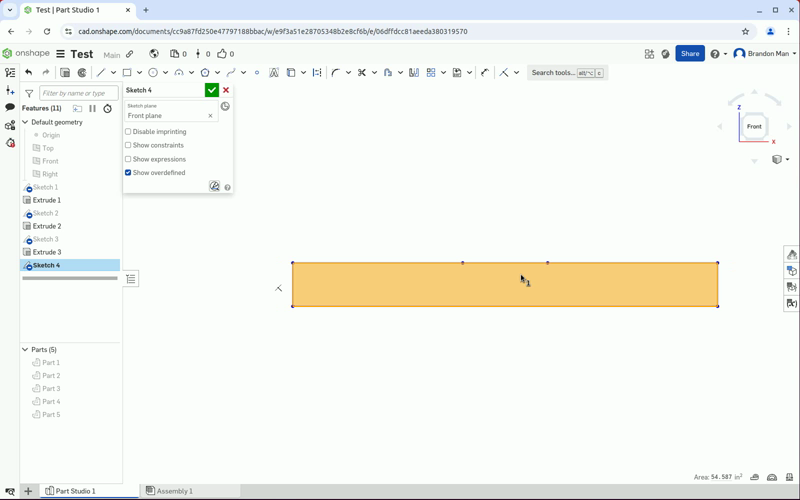
scroll(-6)
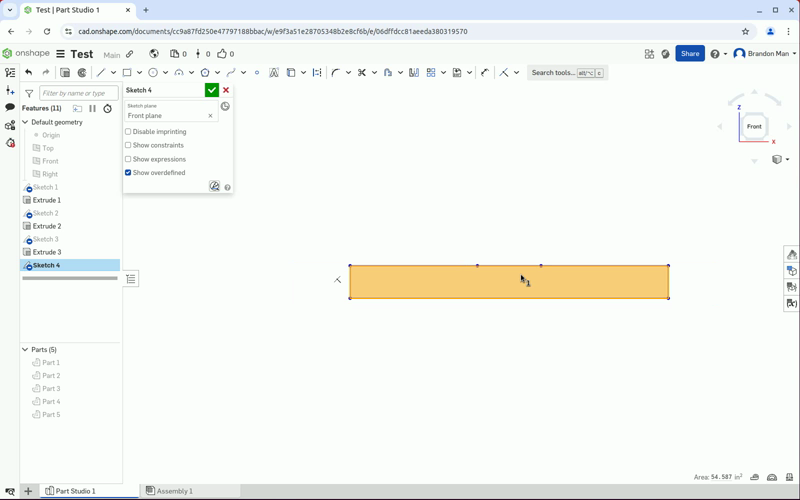
scroll(-6)
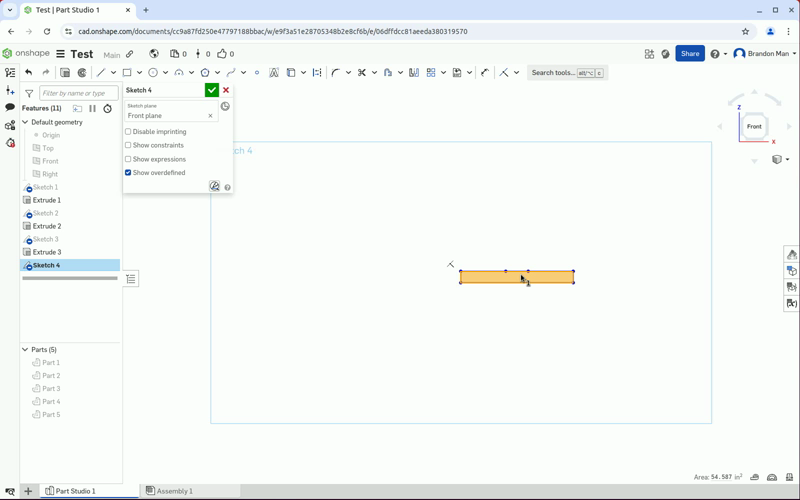
mouse_move(73, 352)
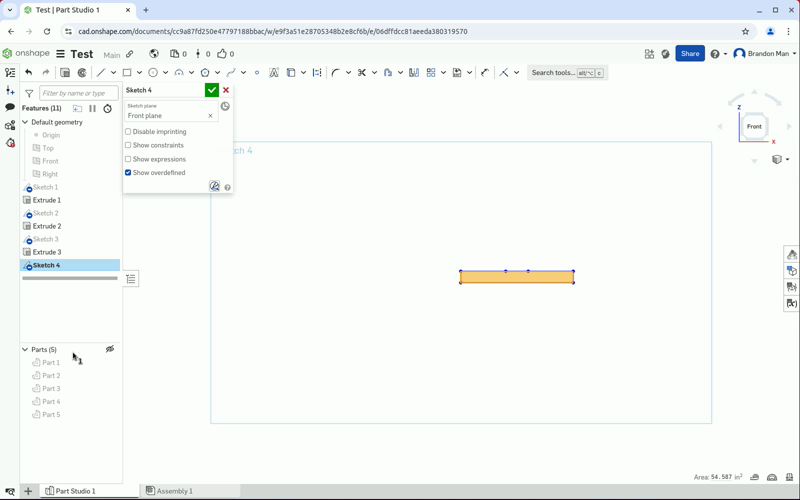
key(shift+y)
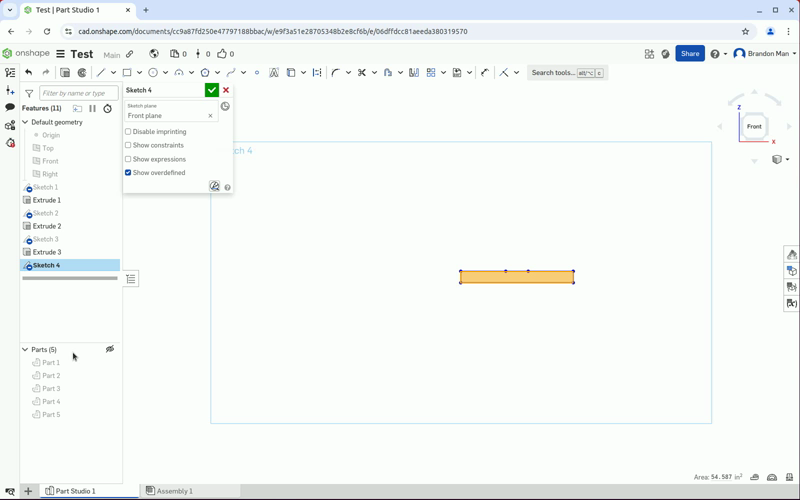
key(shift+e)
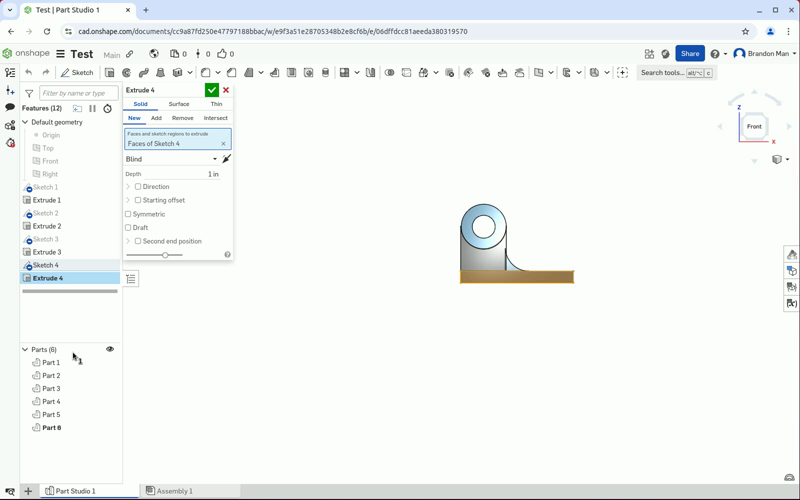
mouse_move(143, 106)
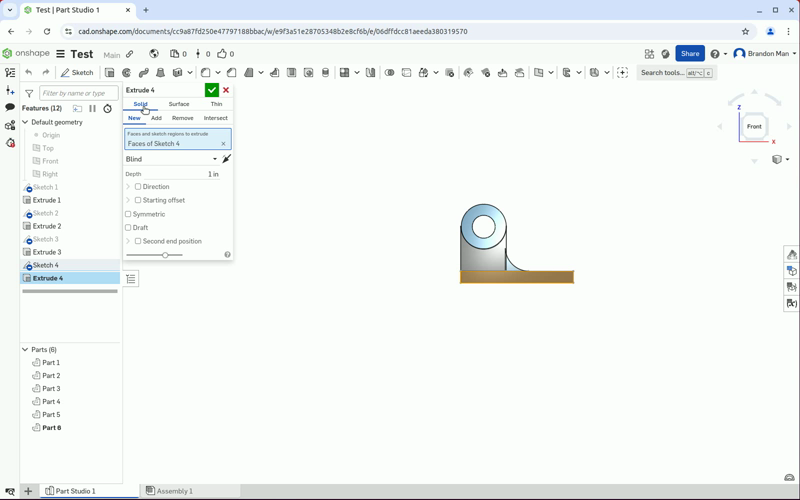
click(143, 106)
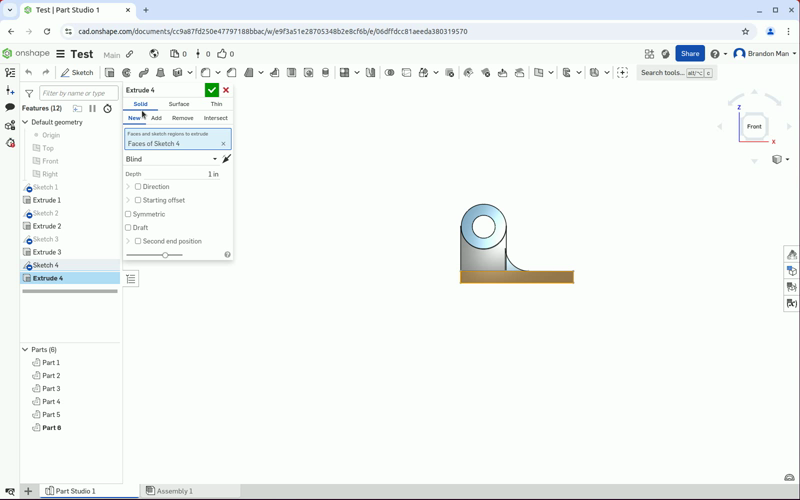
mouse_move(137, 120)
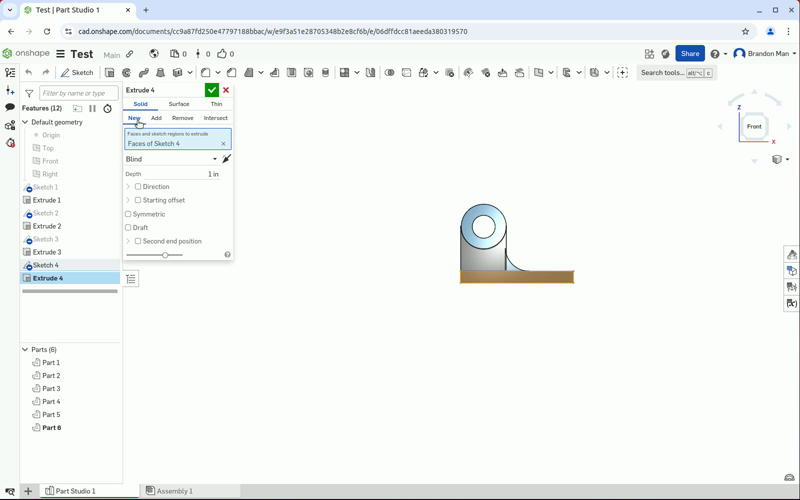
click(137, 120)
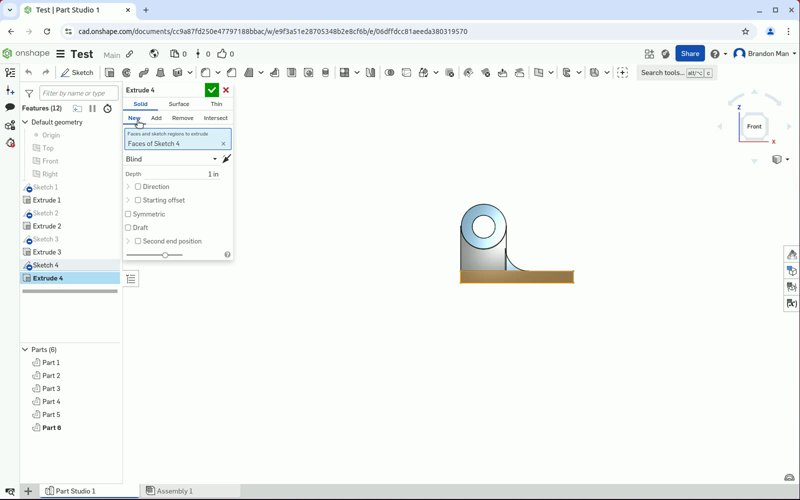
key(tab, 4)
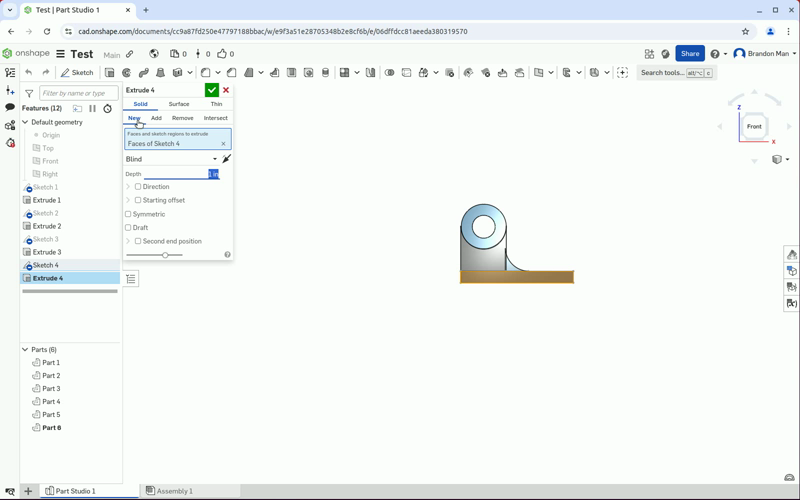
text(-13.961)
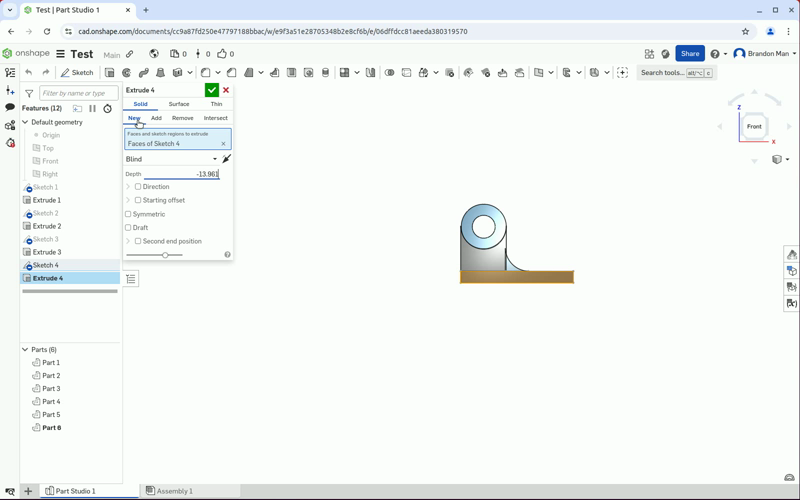
key(enter)
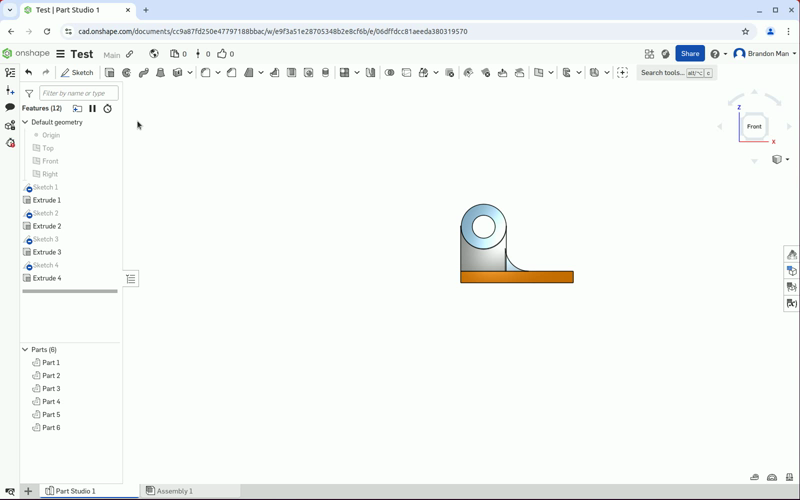
key(shift+h)
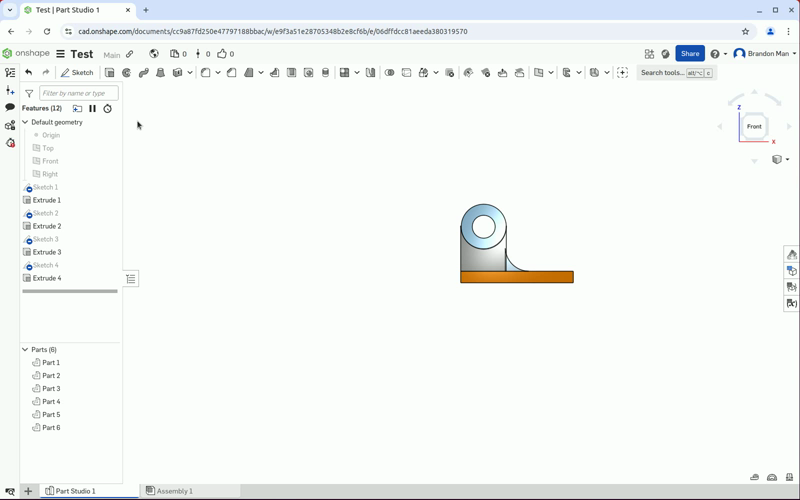
key(shift+h)
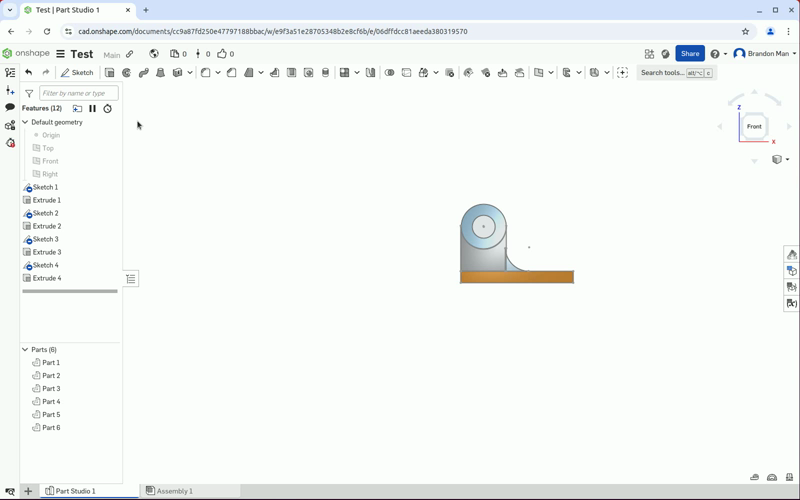
key(shift+7)
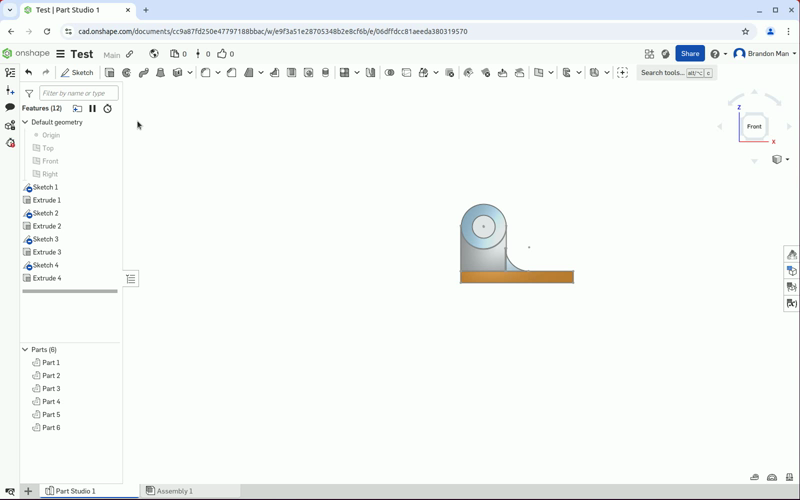
key(left, 2)
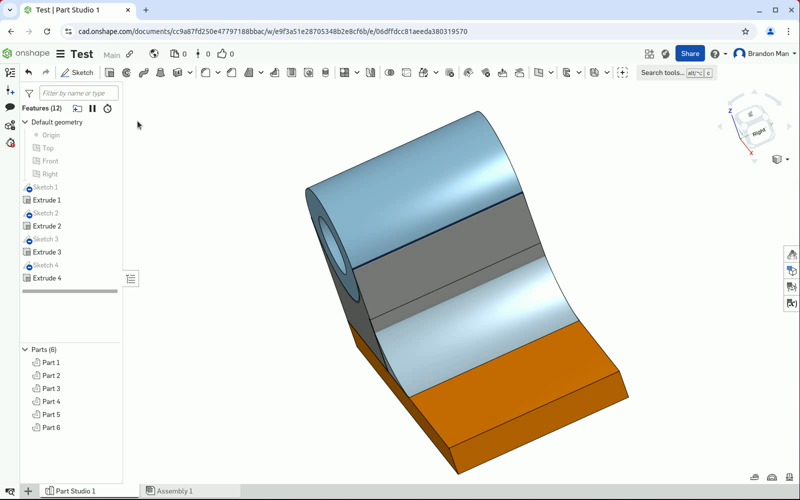
key(down, 2)
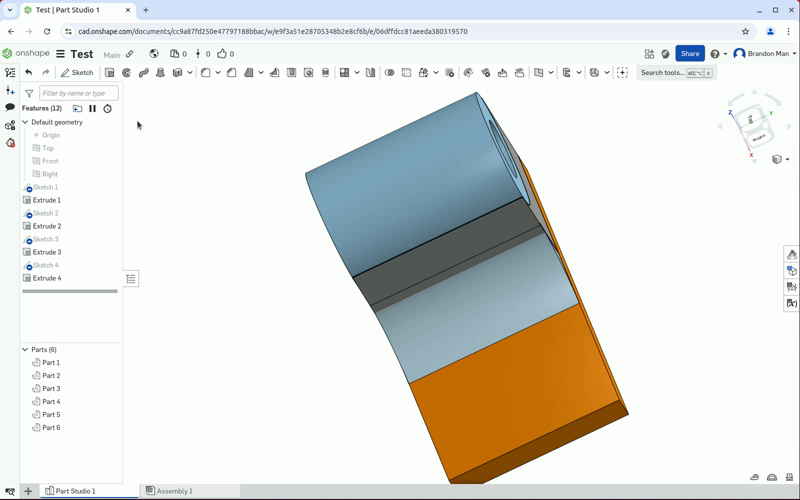
key(up, 2)
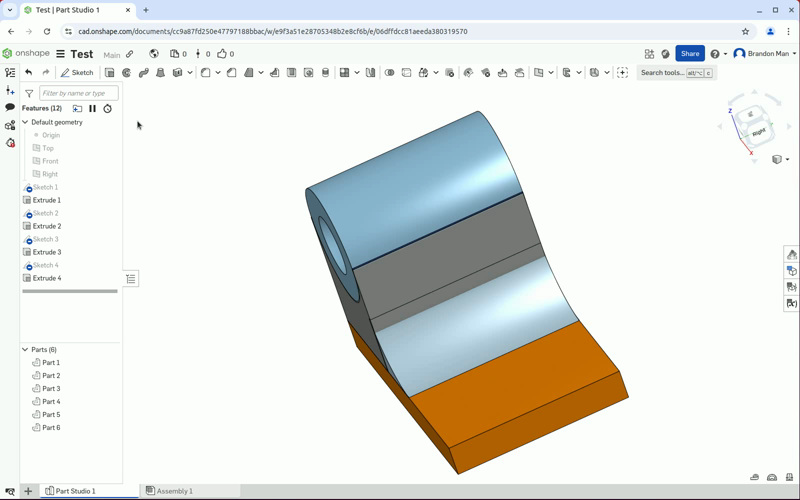
key(right, 2)
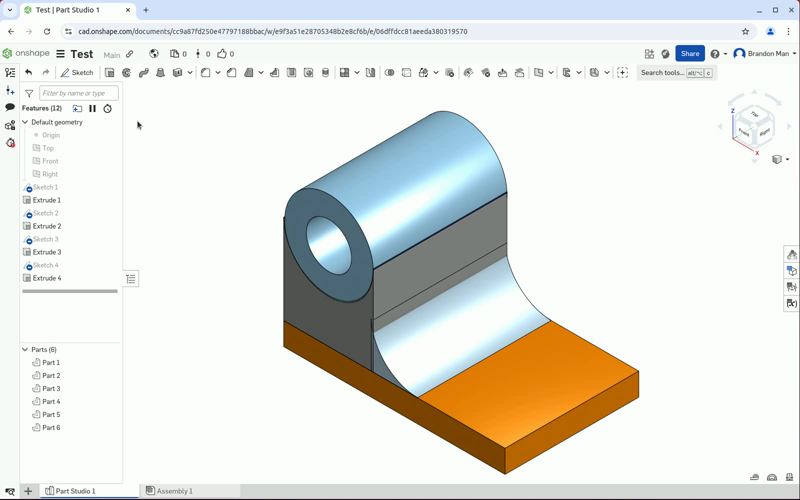
mouse_move(73, 189)
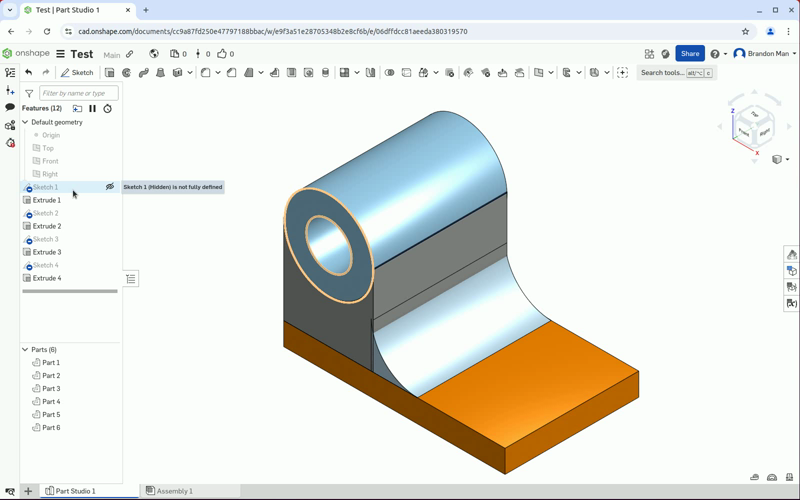
click(73, 189)